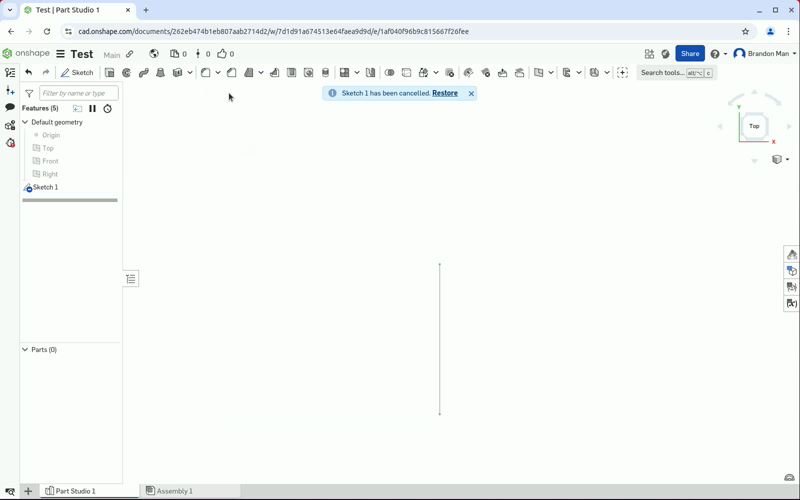
key(shift+h)
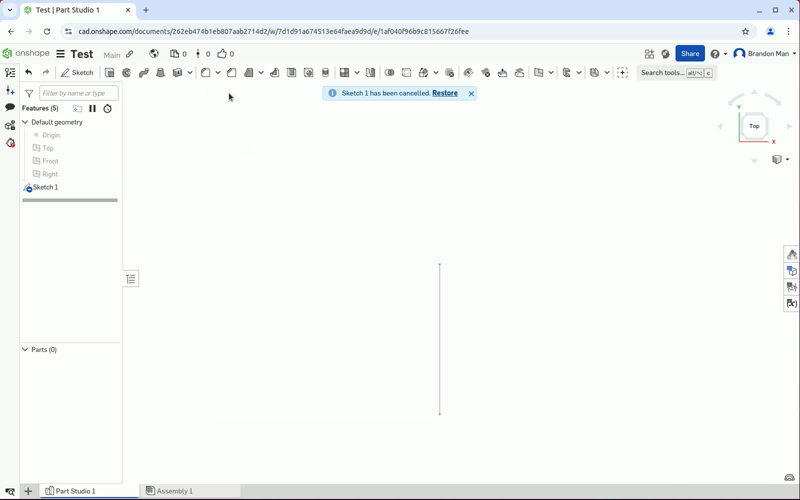
key(shift+s)
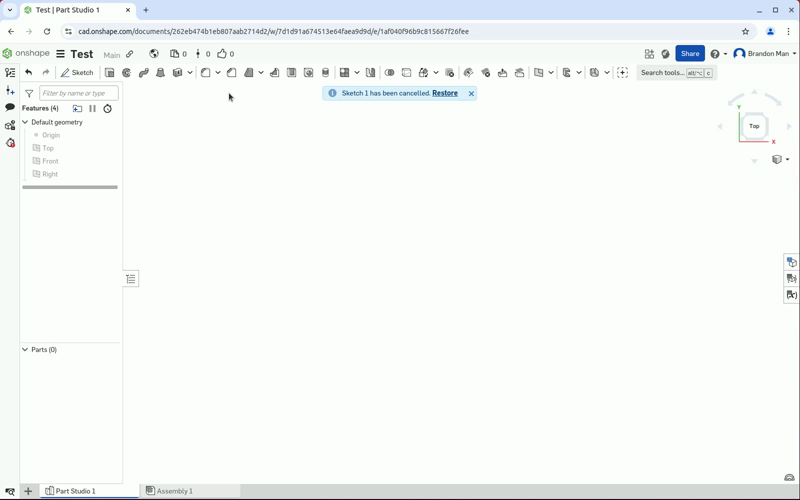
mouse_move(73, 150)
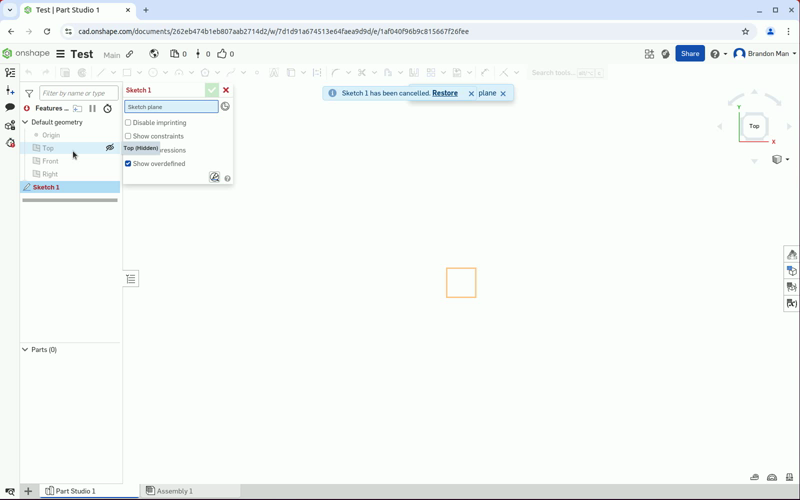
click(73, 150)
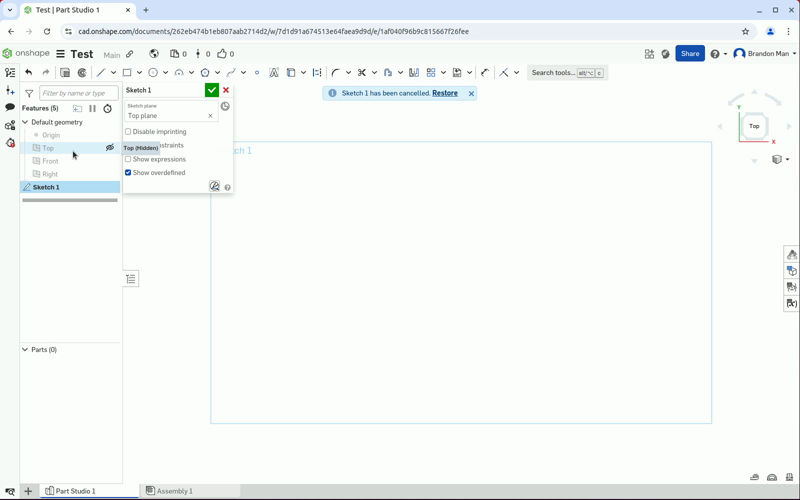
mouse_move(73, 352)
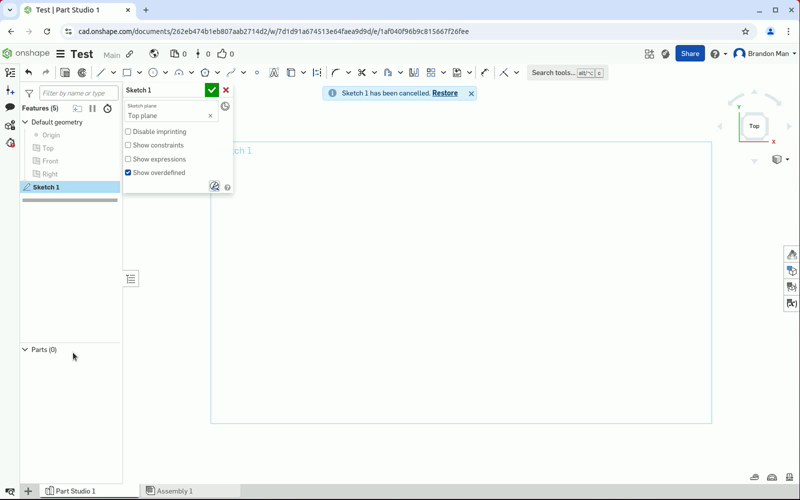
key(y)
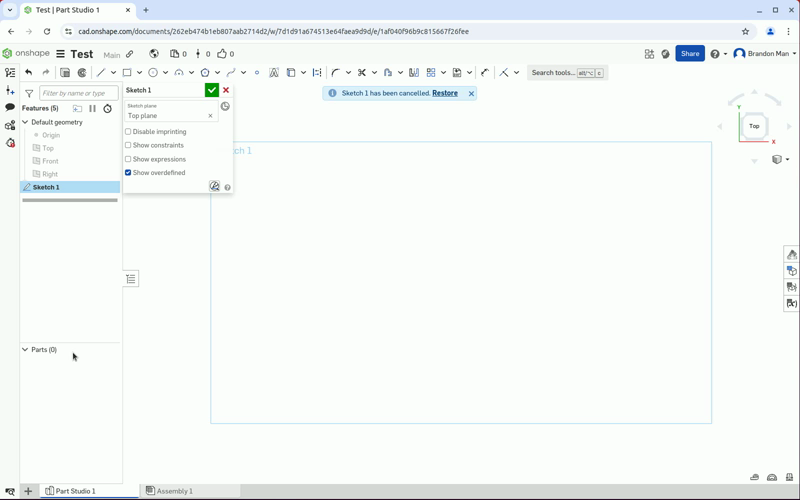
key(c)
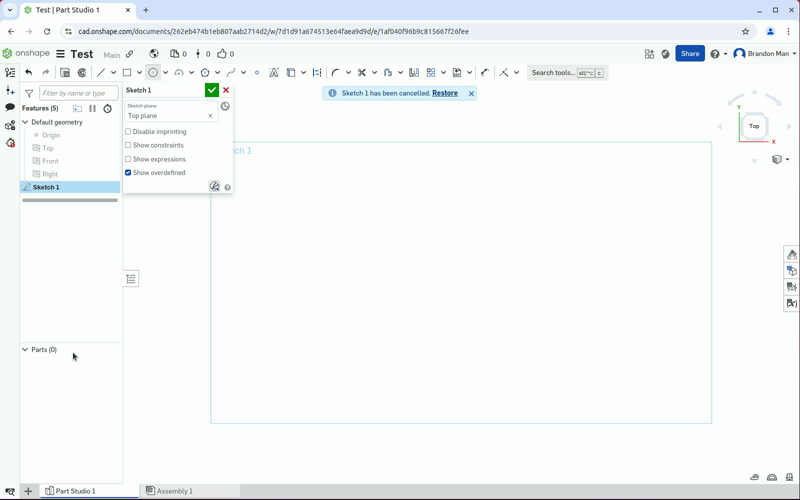
key_down(shift)
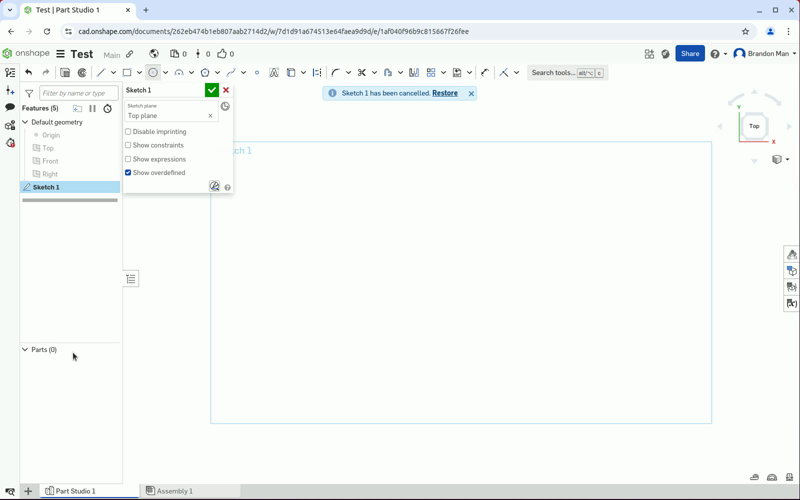
mouse_move(461, 282)
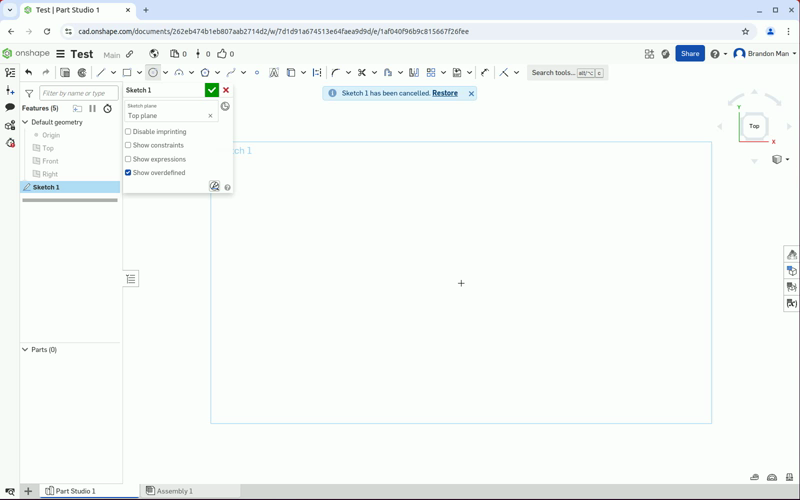
click(461, 282)
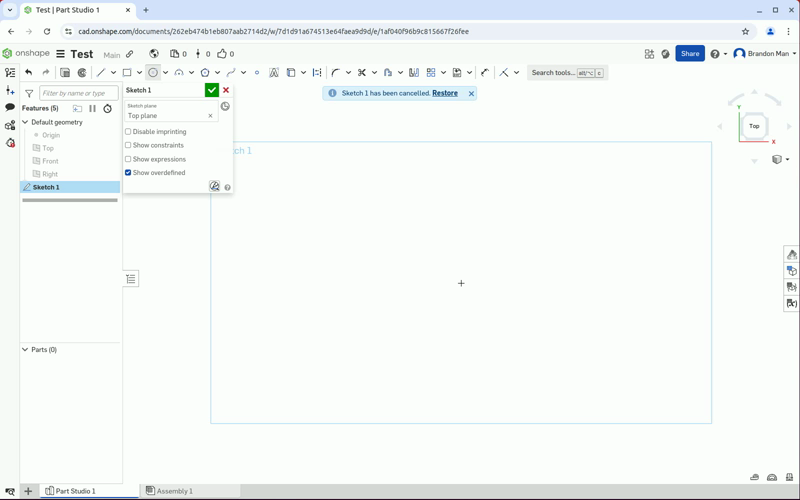
key_up(shift)
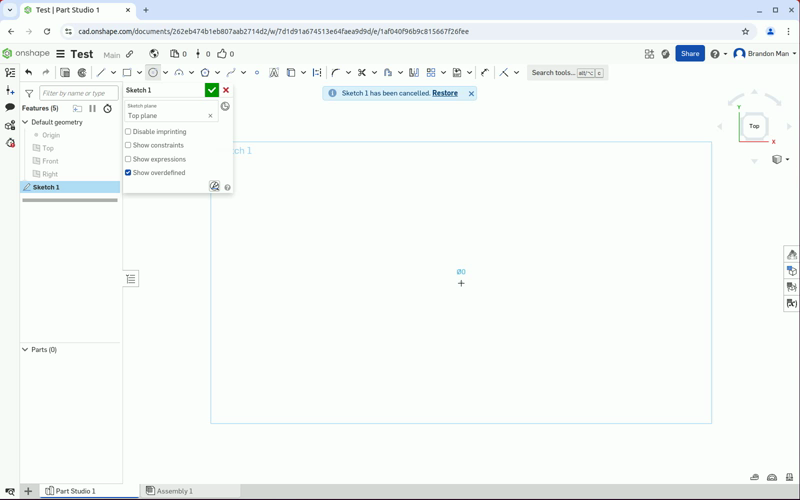
mouse_move(574, 282)
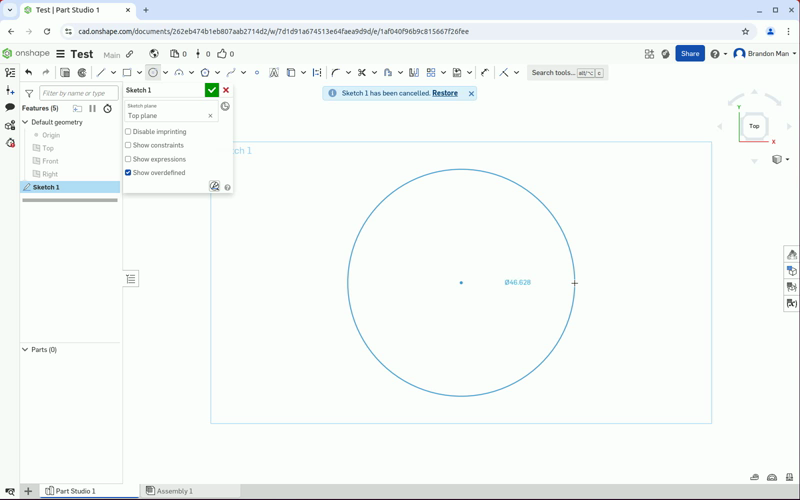
click(574, 282)
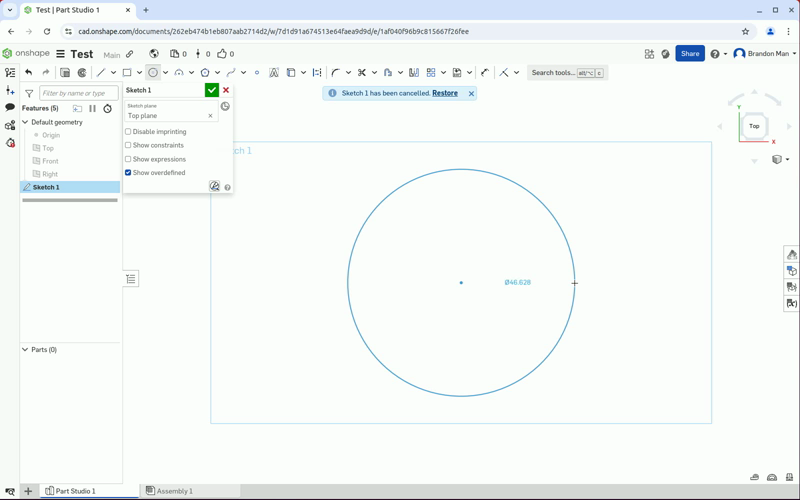
key(esc)
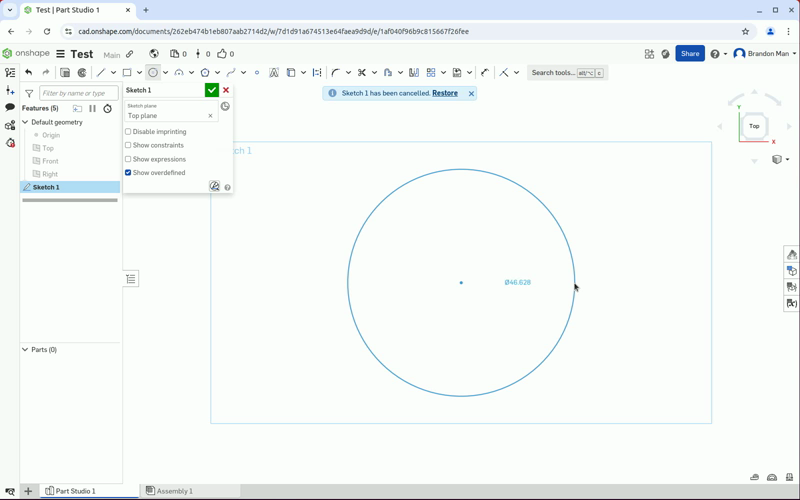
key(c)
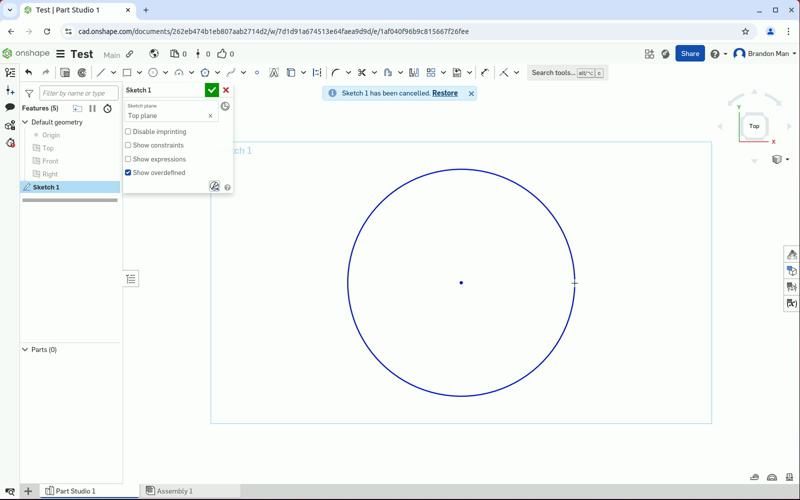
key_down(shift)
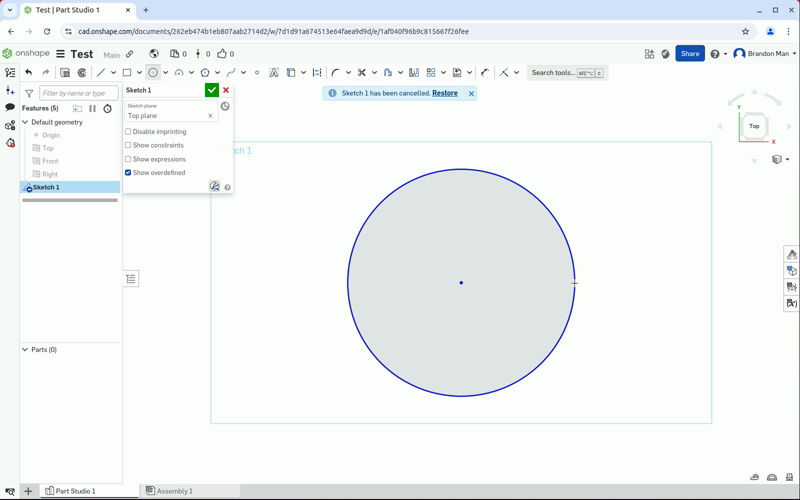
mouse_move(461, 282)
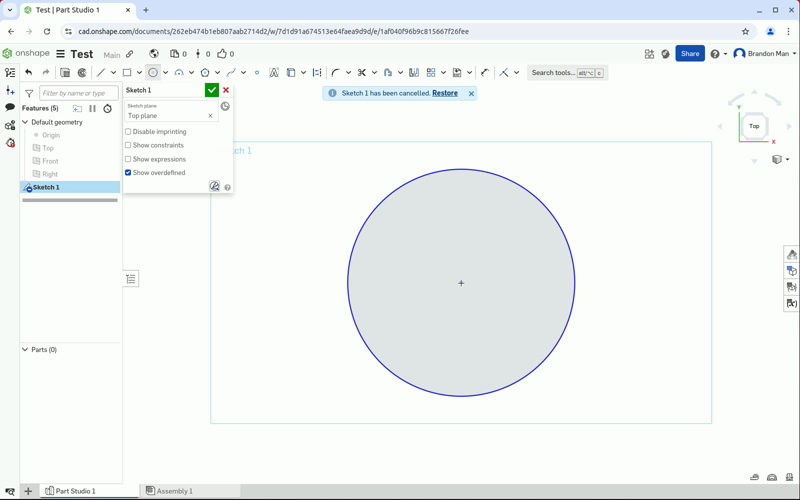
click(461, 282)
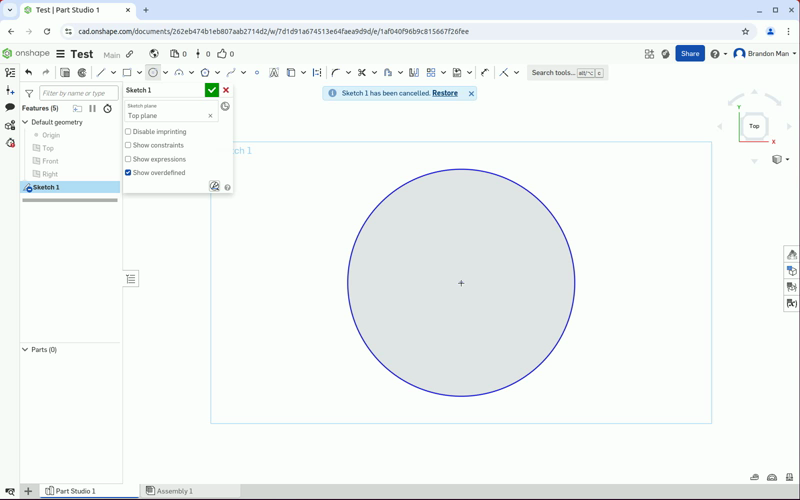
key_up(shift)
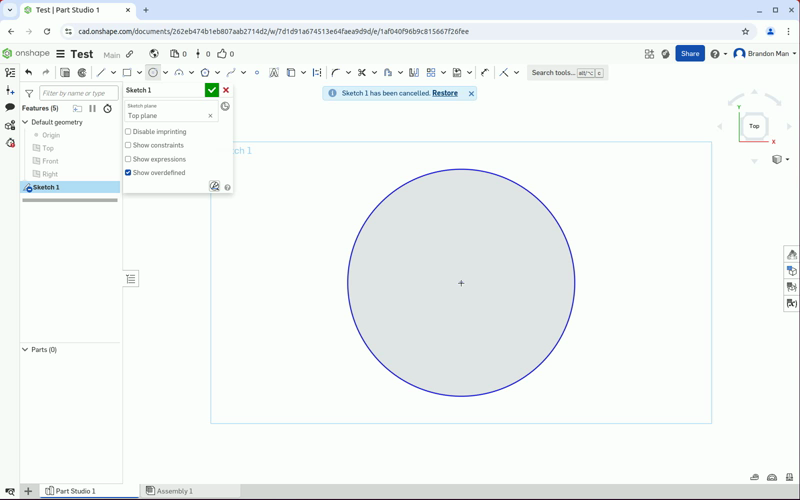
mouse_move(529, 282)
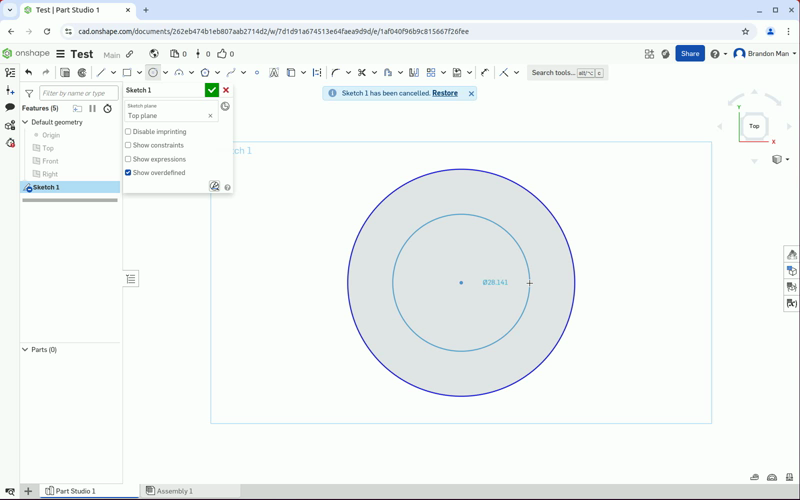
click(529, 282)
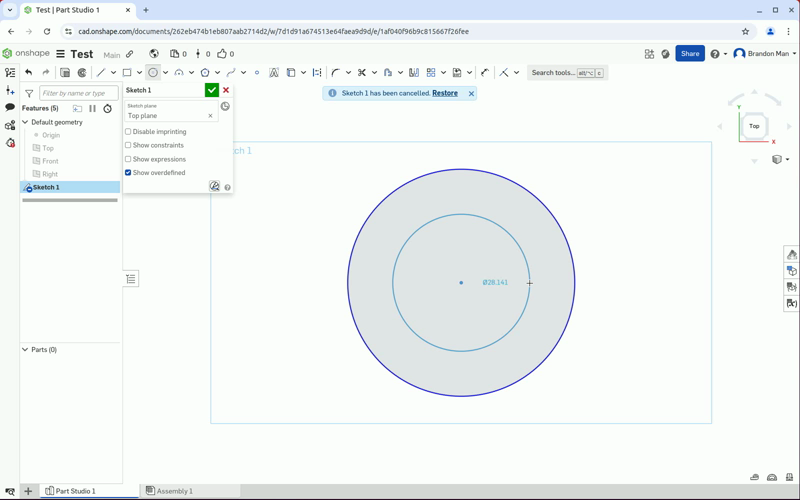
key(esc)
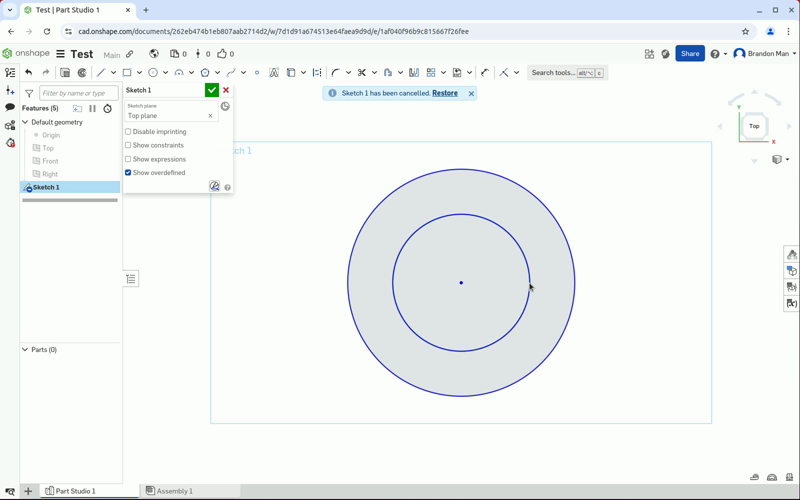
mouse_move(512, 363)
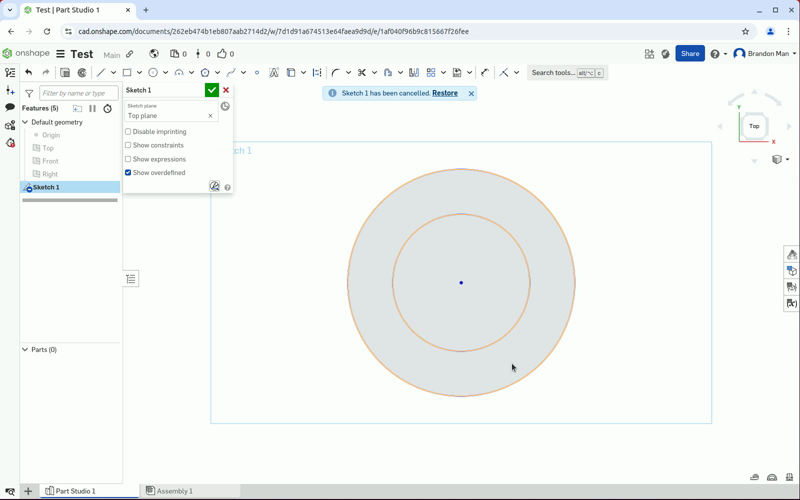
click(512, 363)
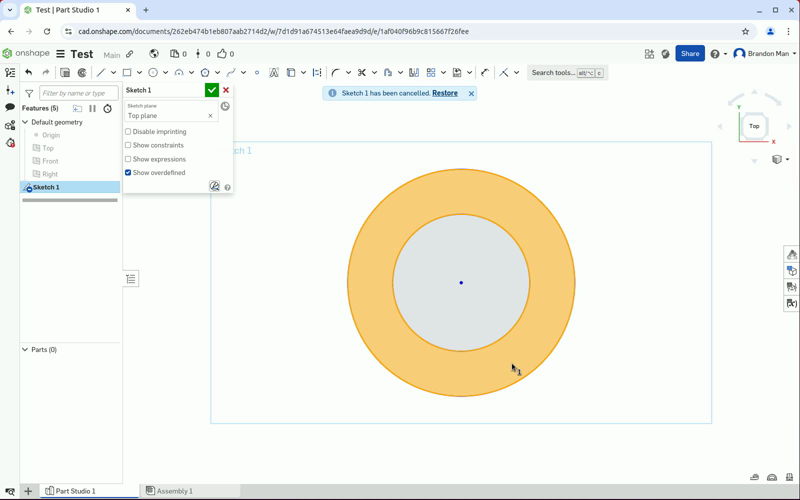
mouse_move(73, 352)
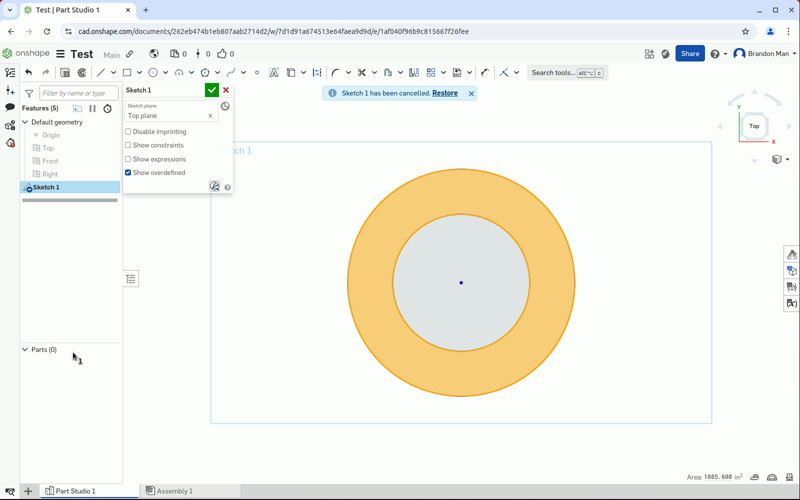
key(shift+y)
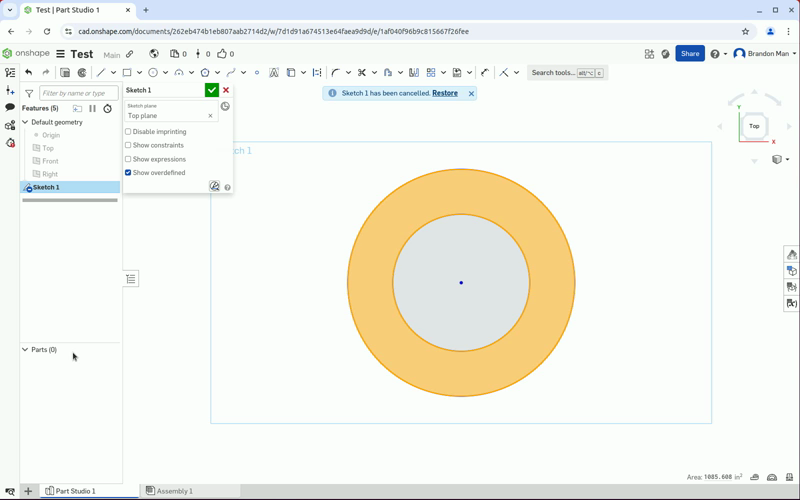
key(shift+e)
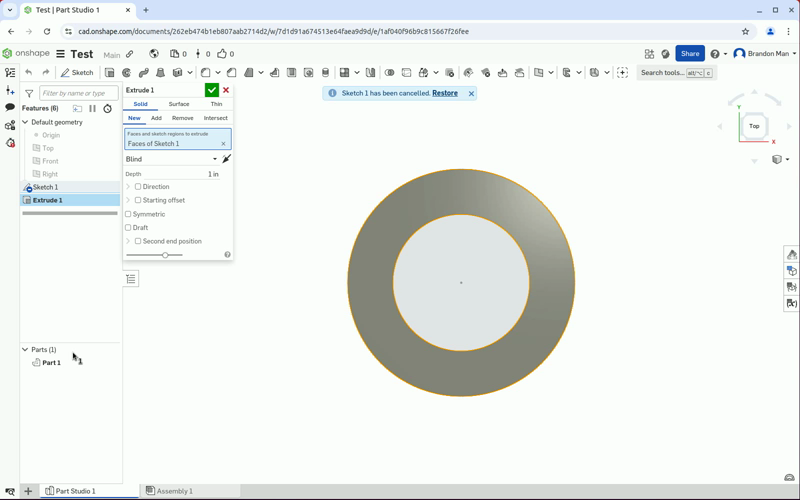
mouse_move(143, 106)
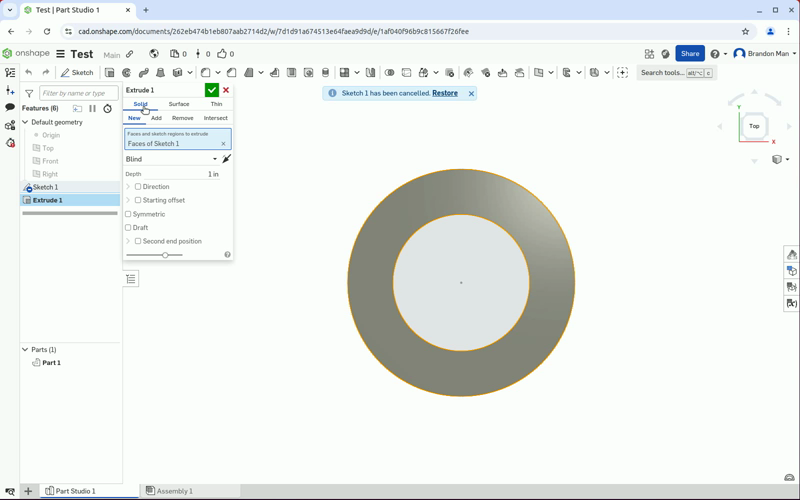
click(143, 106)
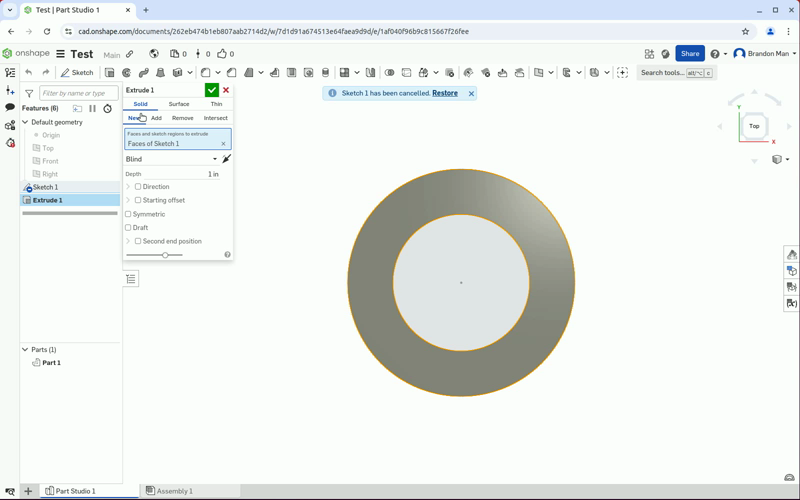
mouse_move(137, 120)
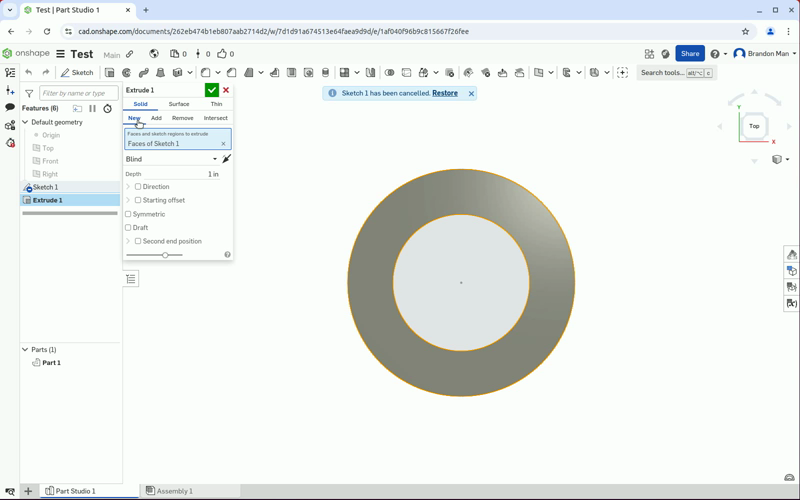
click(137, 120)
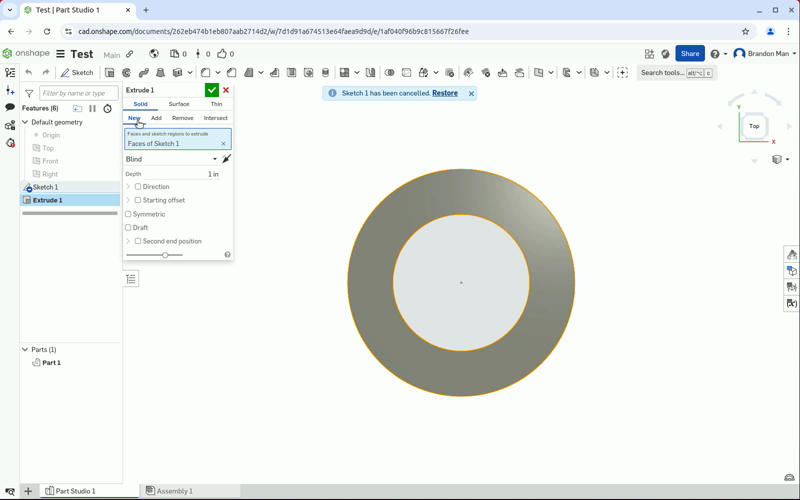
key(tab, 4)
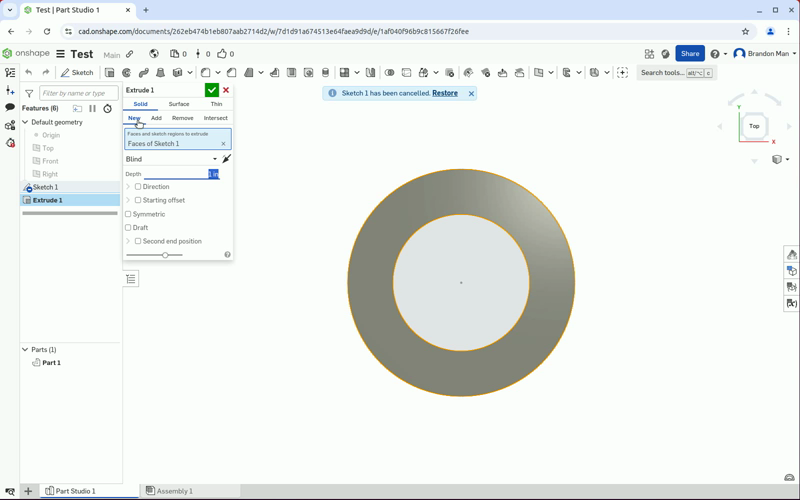
text(1.685)
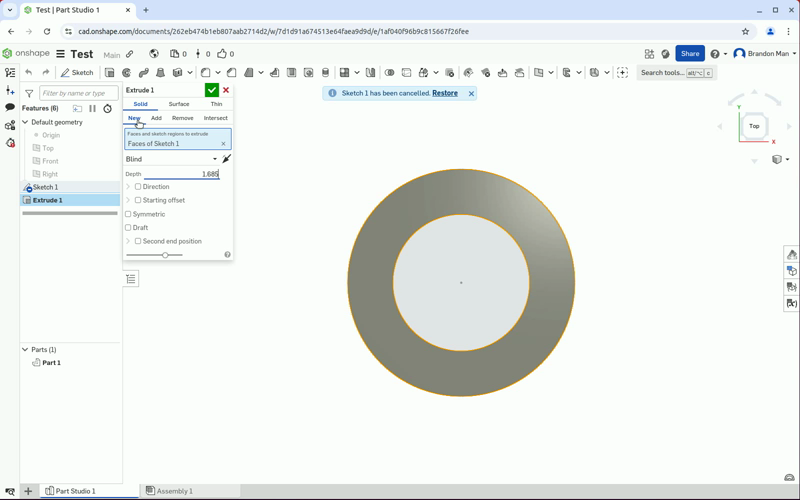
key(enter)
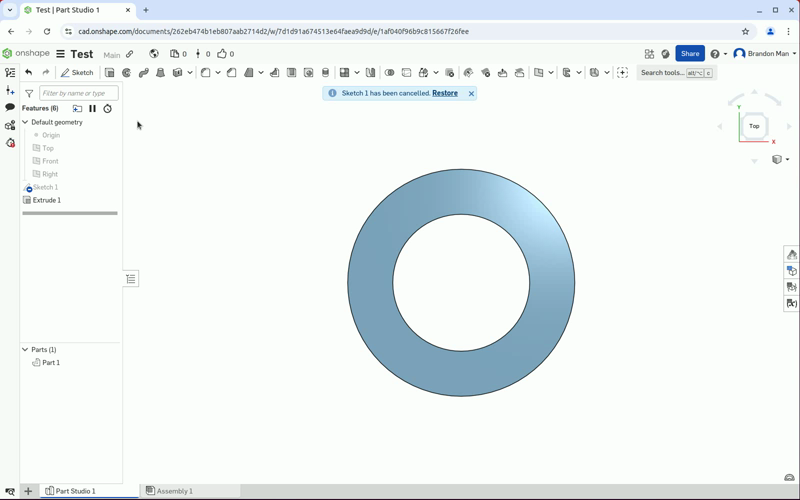
key(shift+h)
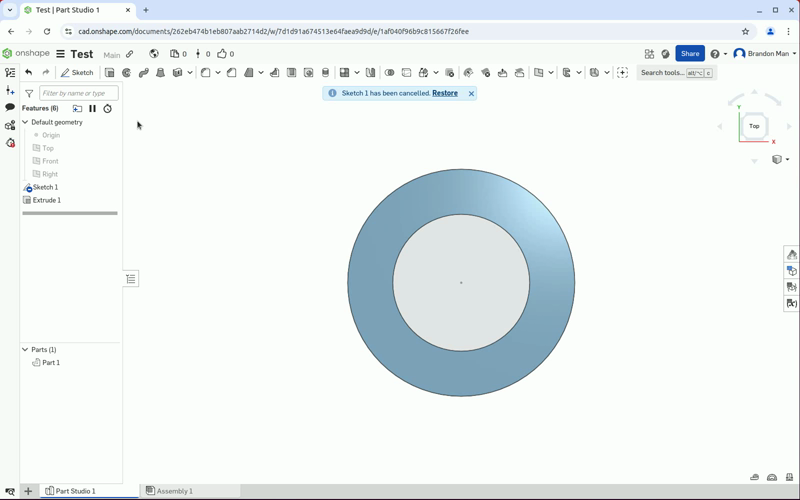
key(shift+h)
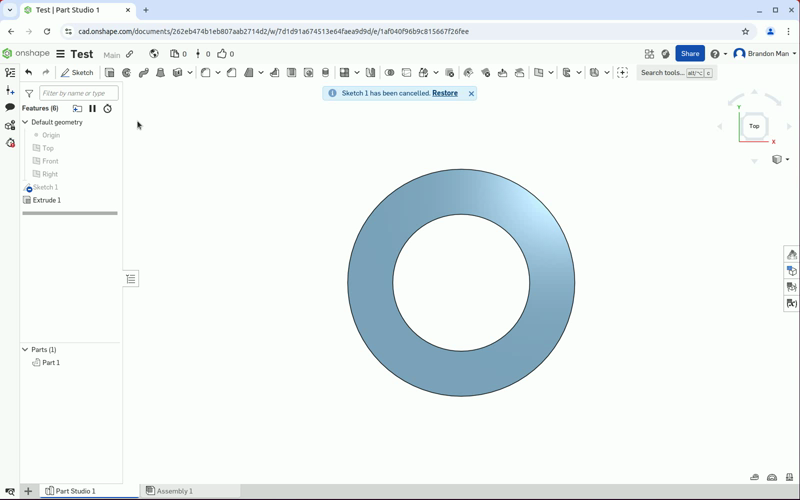
mouse_move(73, 189)
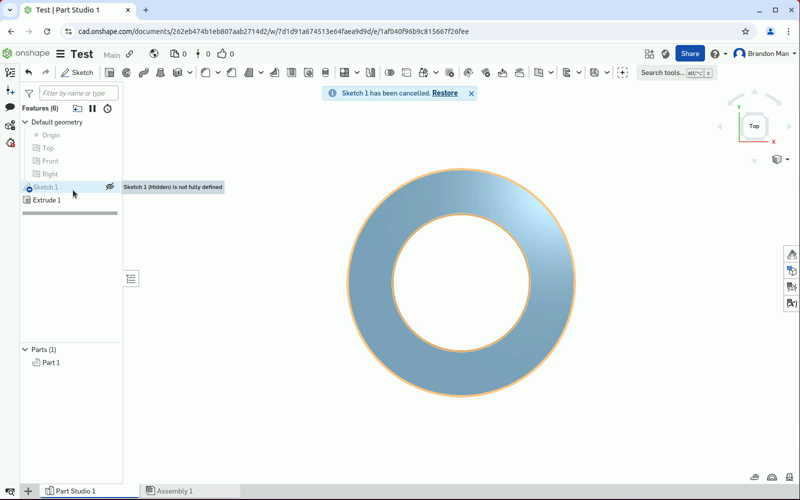
click(73, 189)
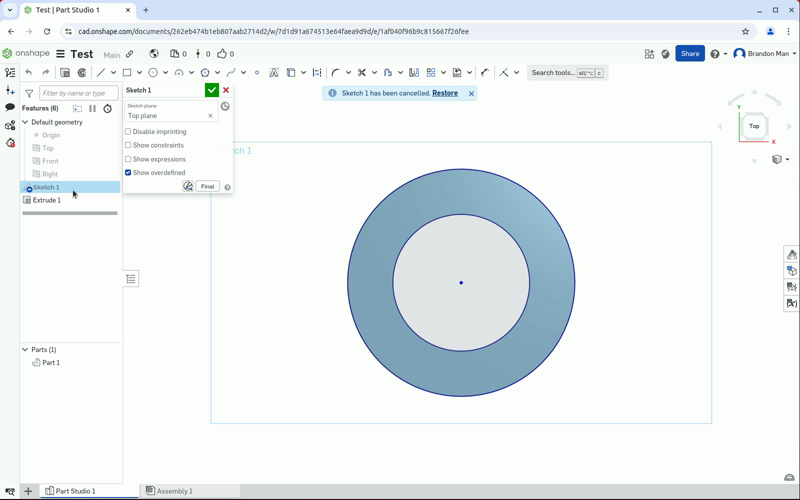
mouse_move(229, 92)
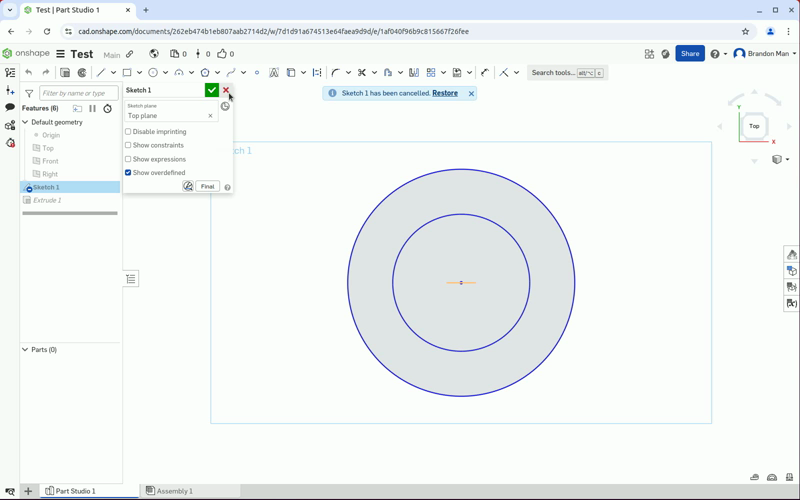
click(229, 92)
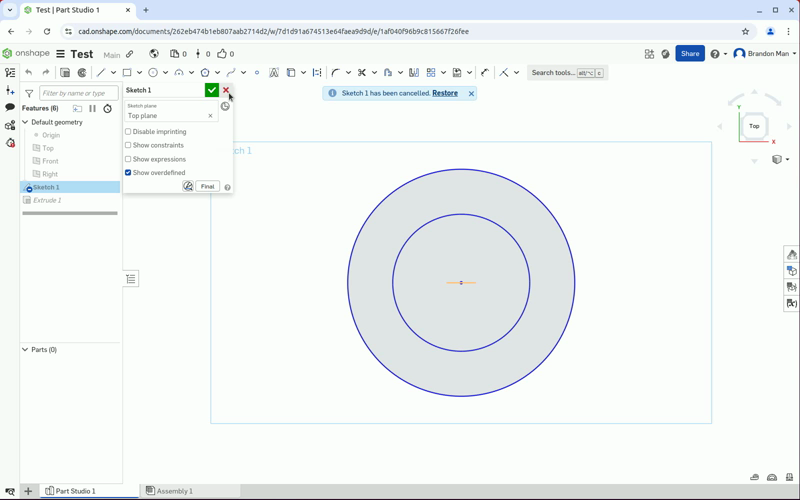
key(shift+s)
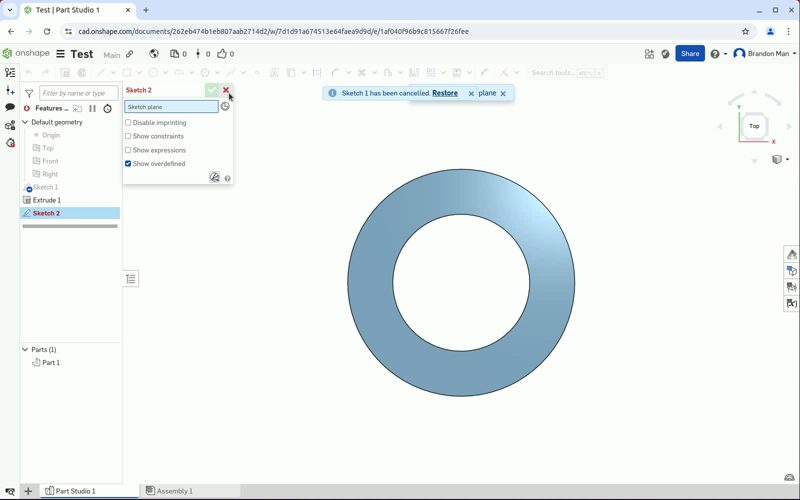
mouse_move(73, 150)
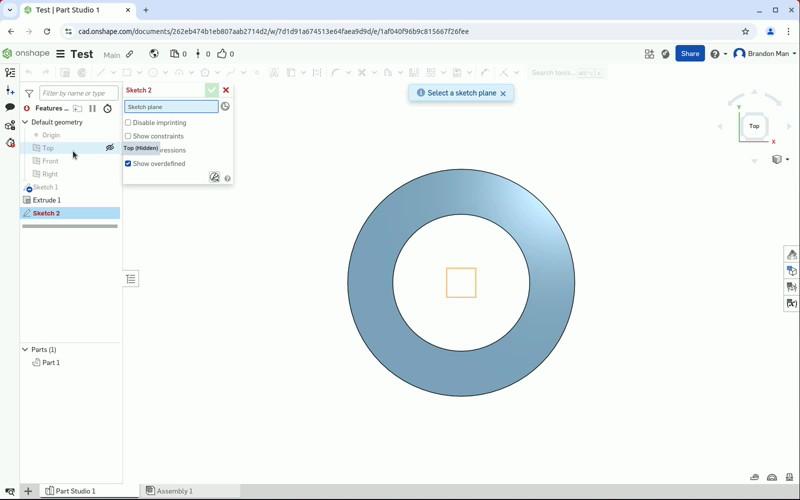
click(73, 150)
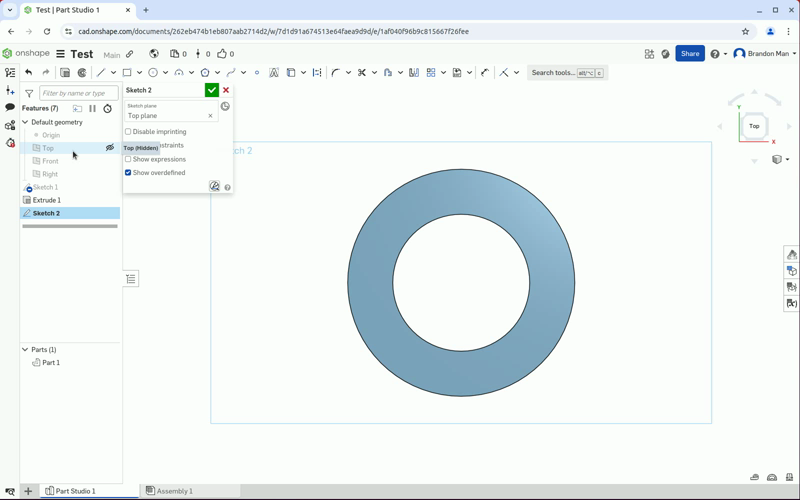
mouse_move(73, 352)
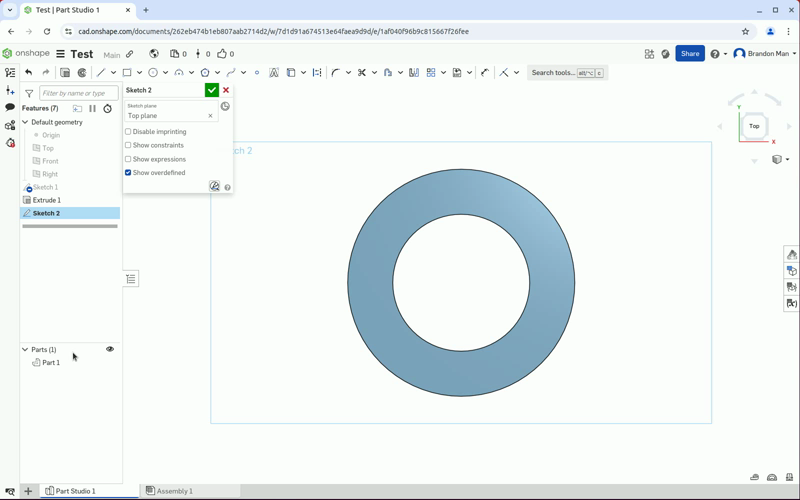
key(y)
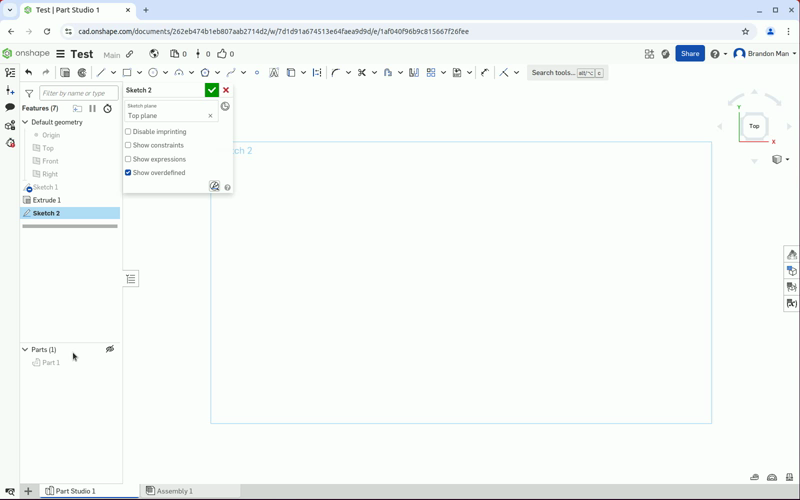
key(c)
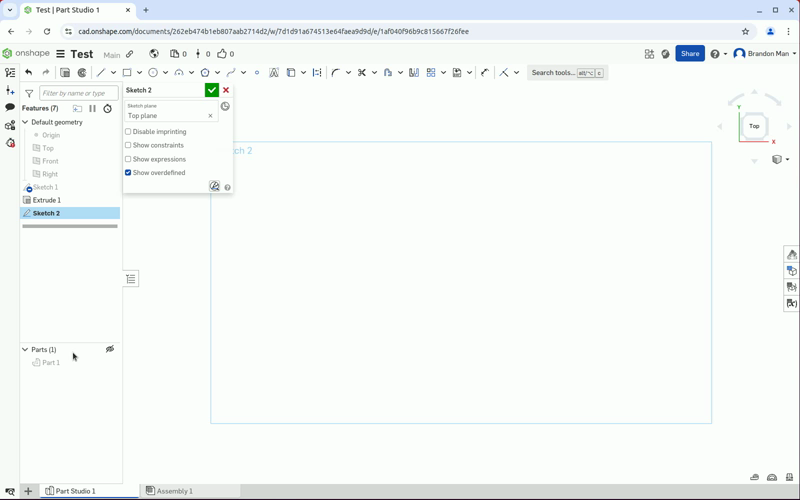
key_down(shift)
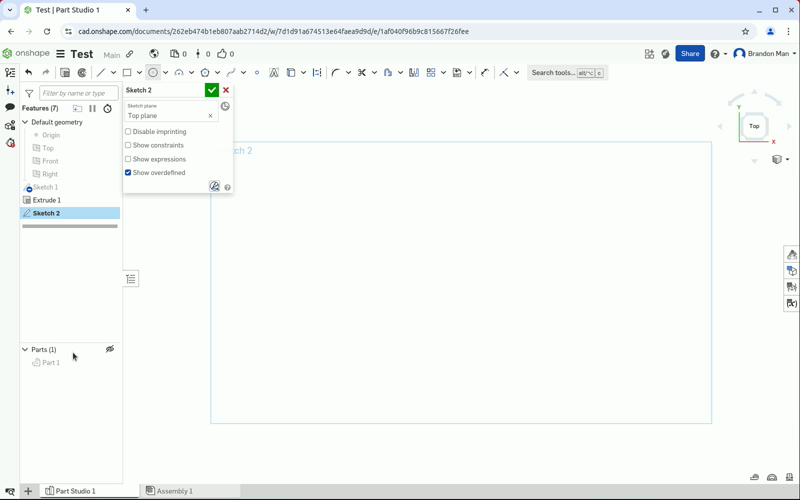
mouse_move(461, 282)
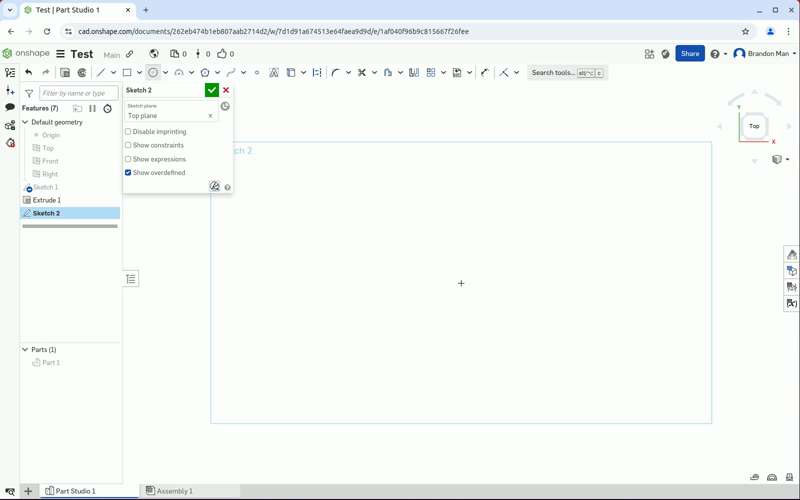
click(461, 282)
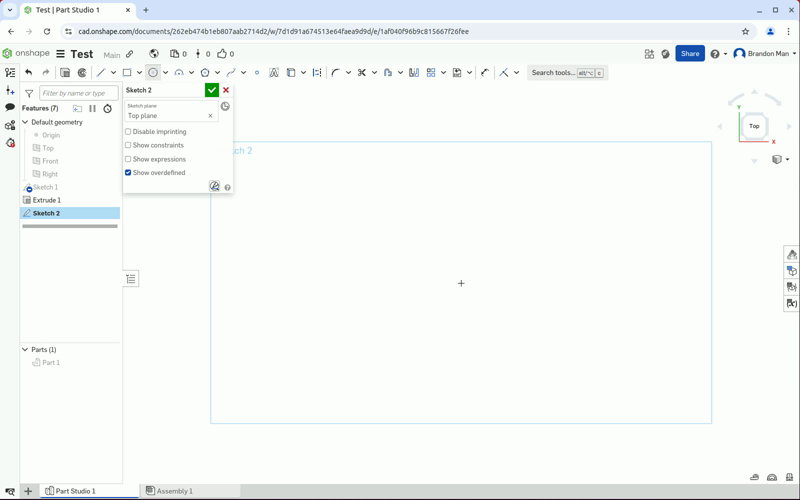
key_up(shift)
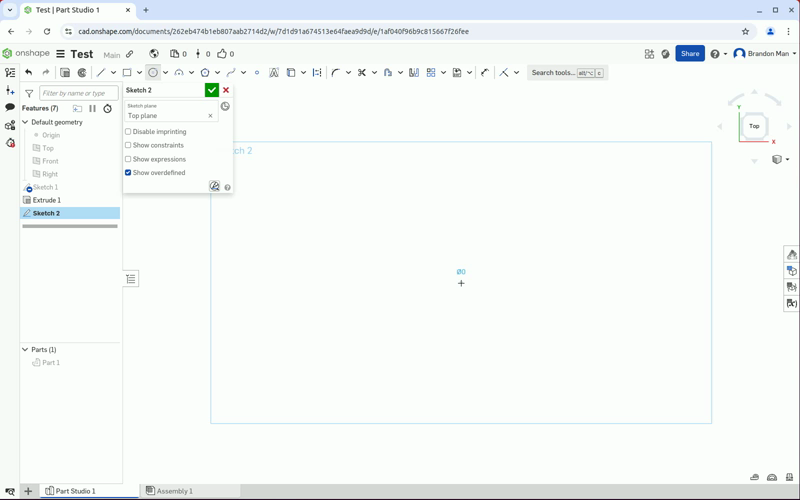
mouse_move(522, 282)
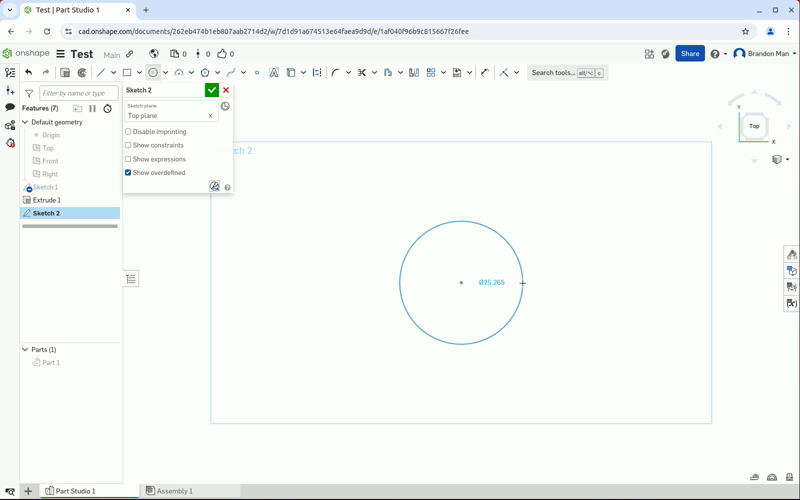
click(522, 282)
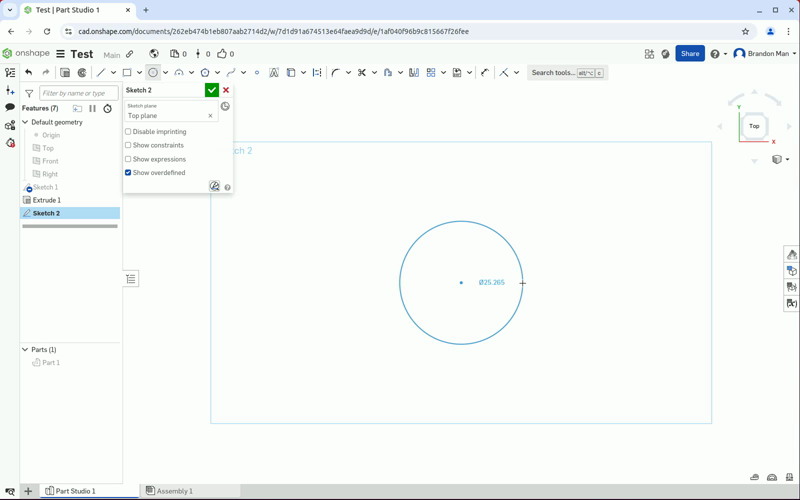
key(esc)
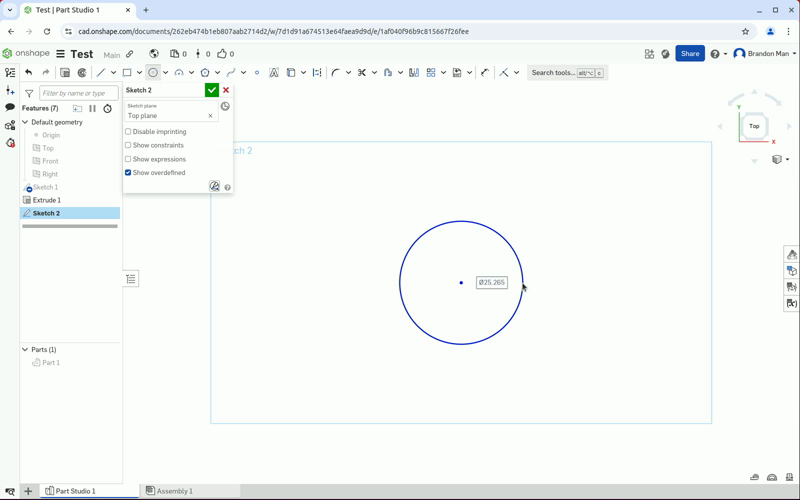
key(c)
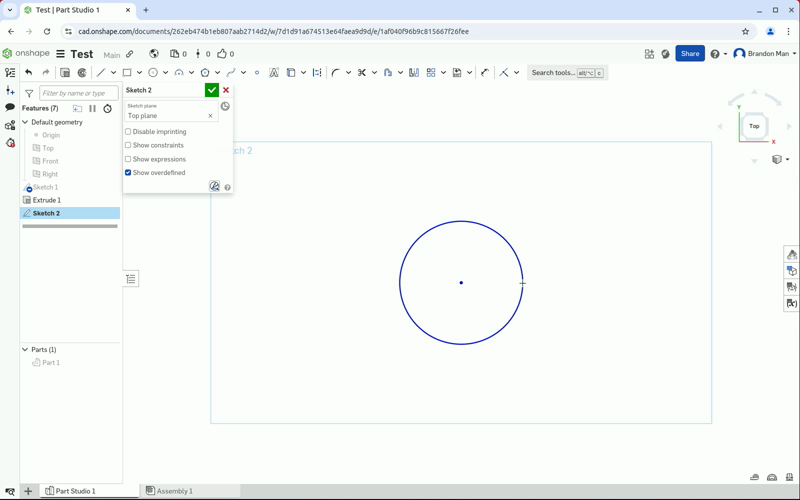
key_down(shift)
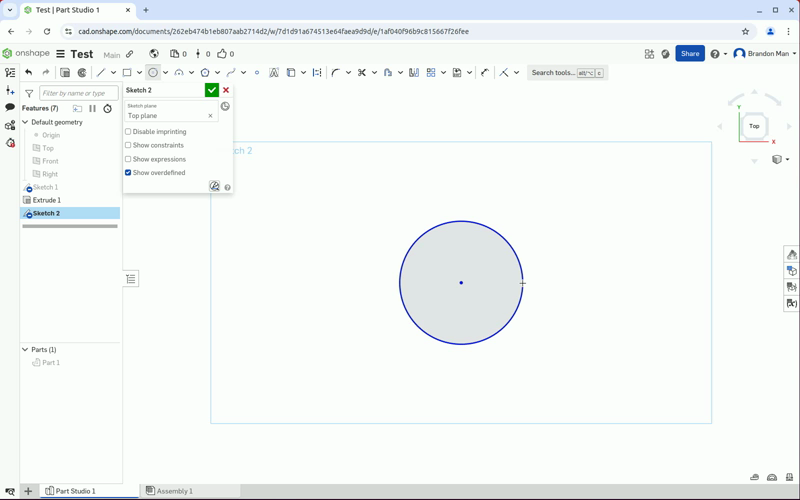
mouse_move(461, 282)
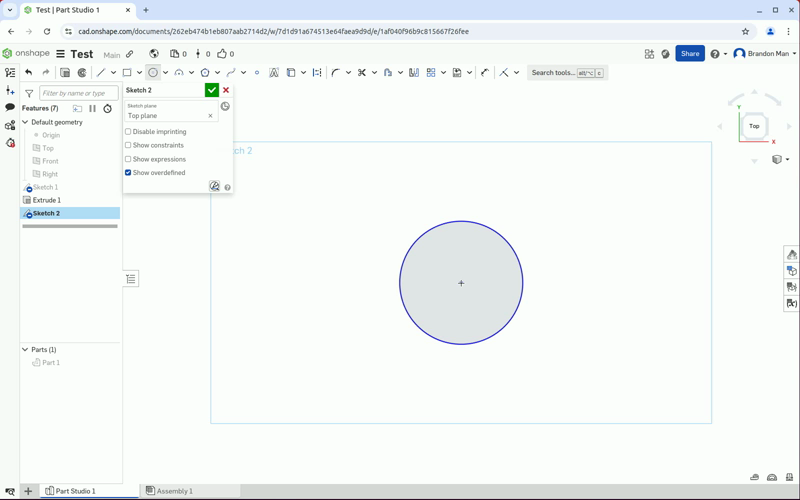
click(461, 282)
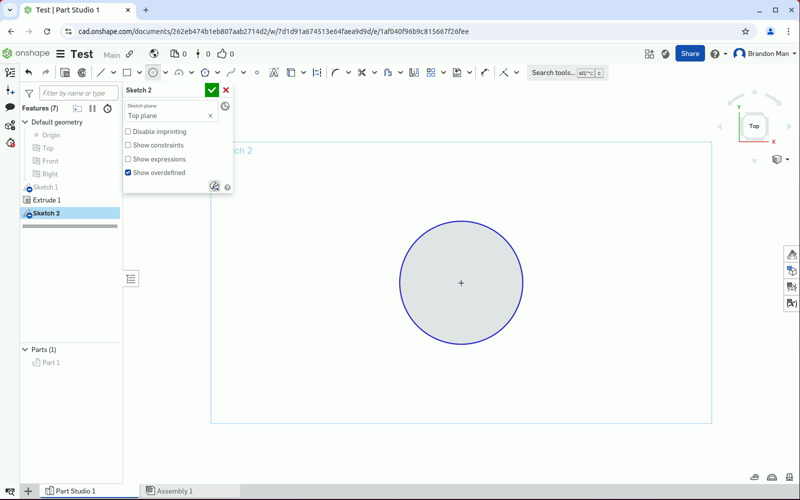
key_up(shift)
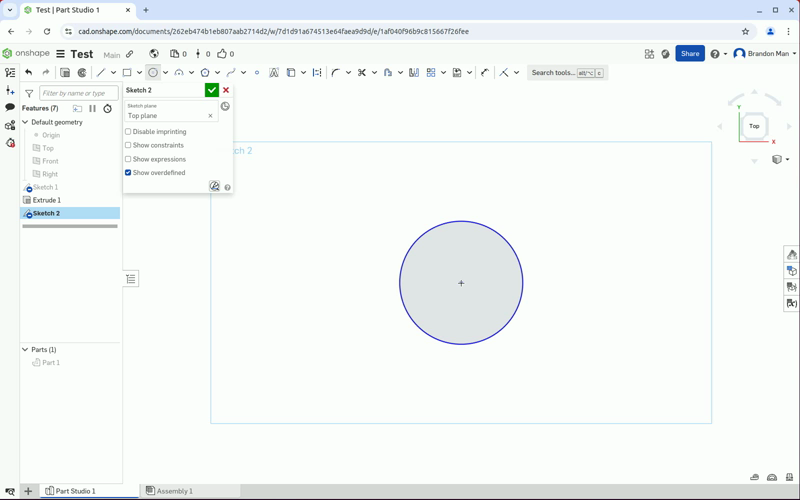
mouse_move(467, 282)
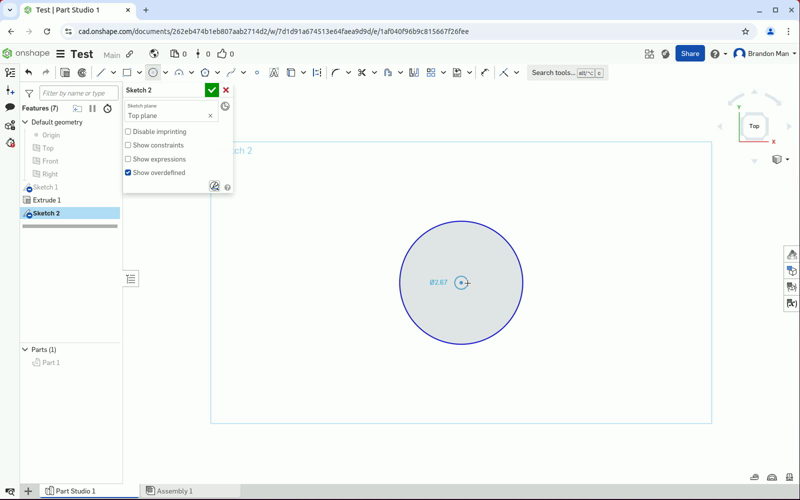
click(467, 282)
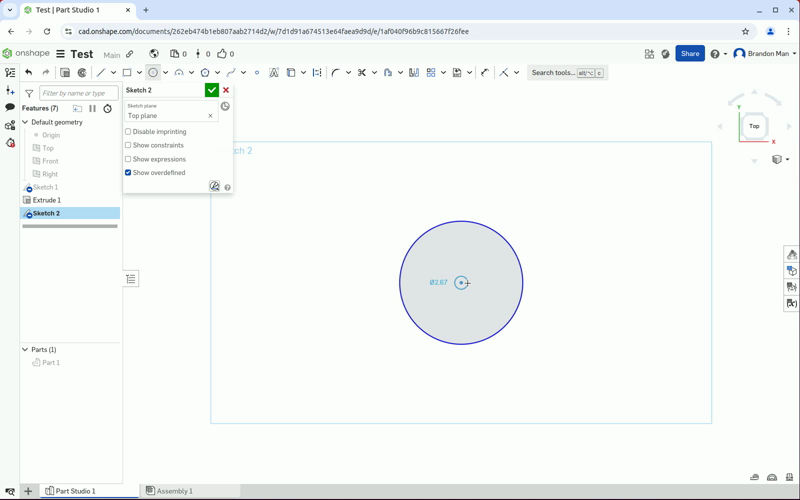
key(esc)
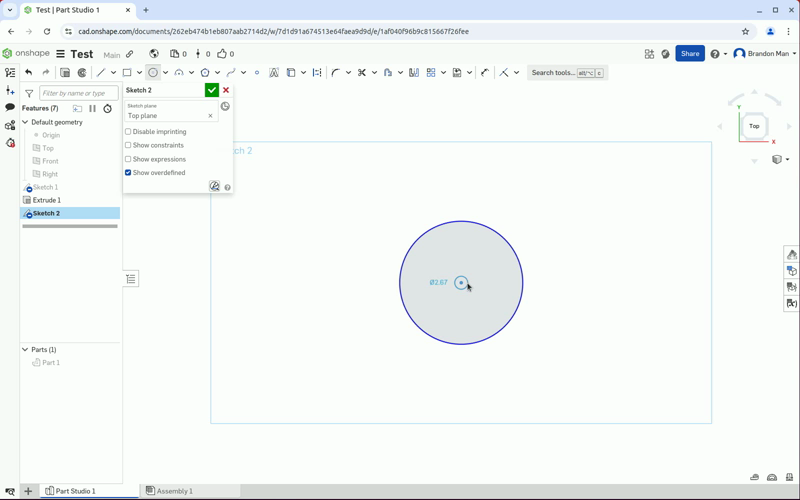
mouse_move(441, 245)
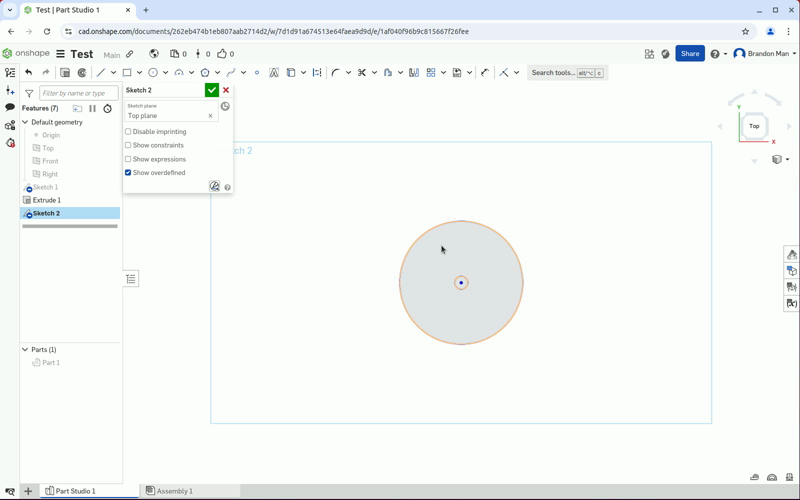
click(441, 245)
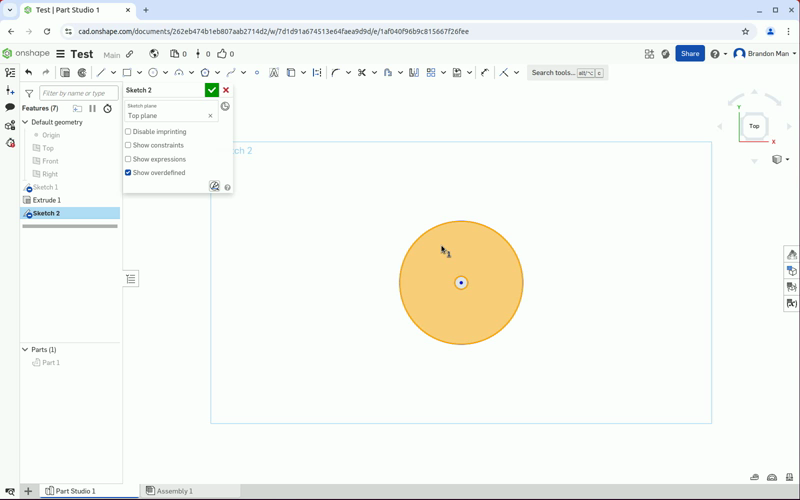
mouse_move(73, 352)
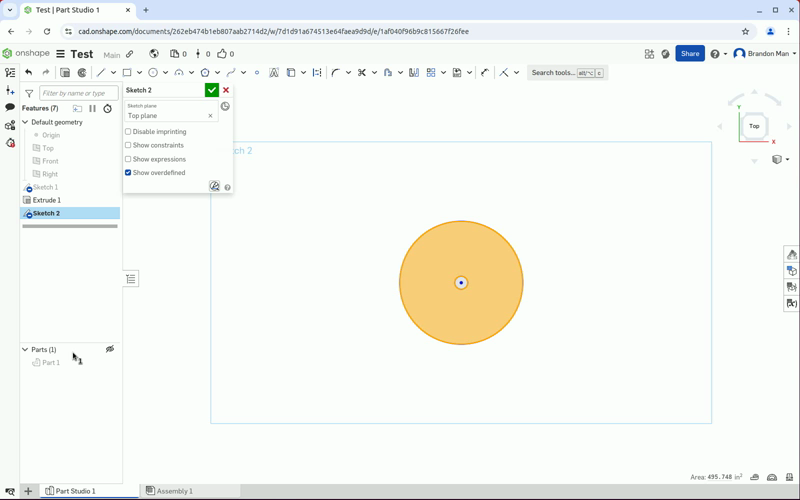
key(shift+y)
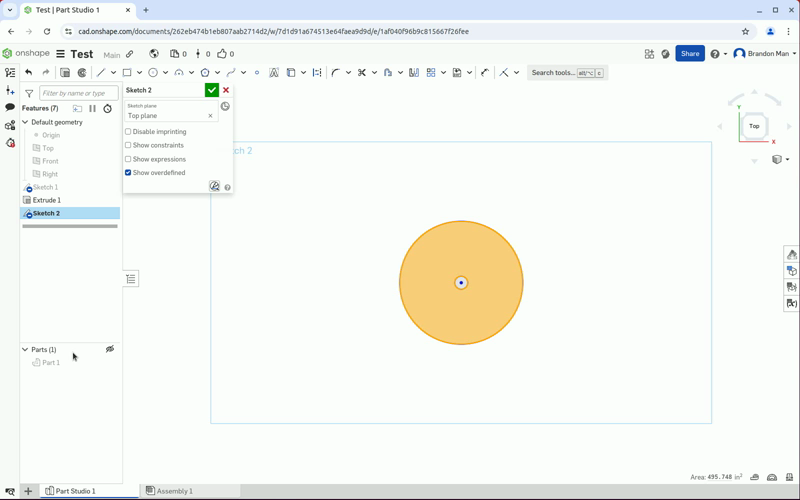
key(shift+e)
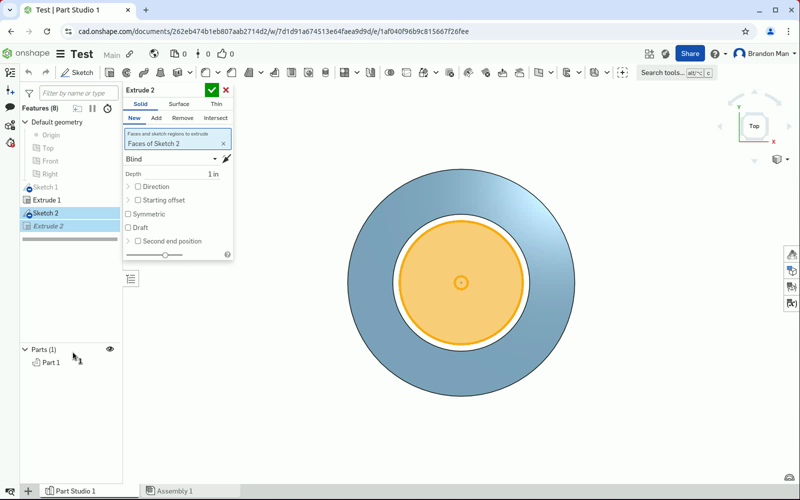
mouse_move(143, 106)
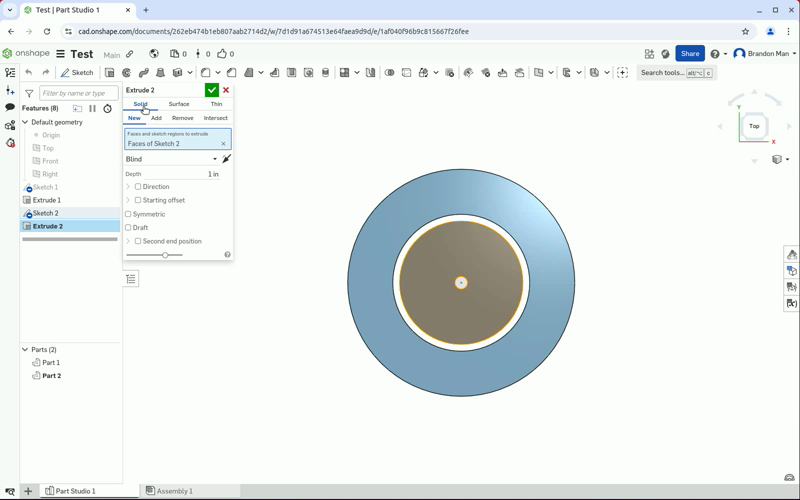
click(143, 106)
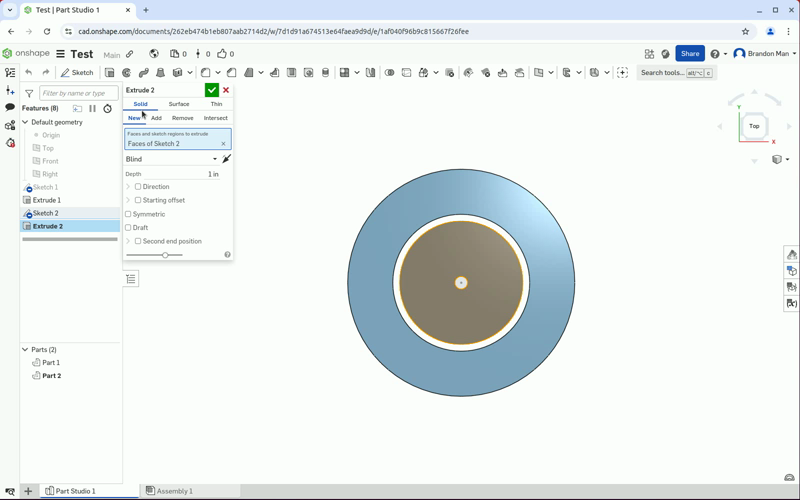
mouse_move(137, 120)
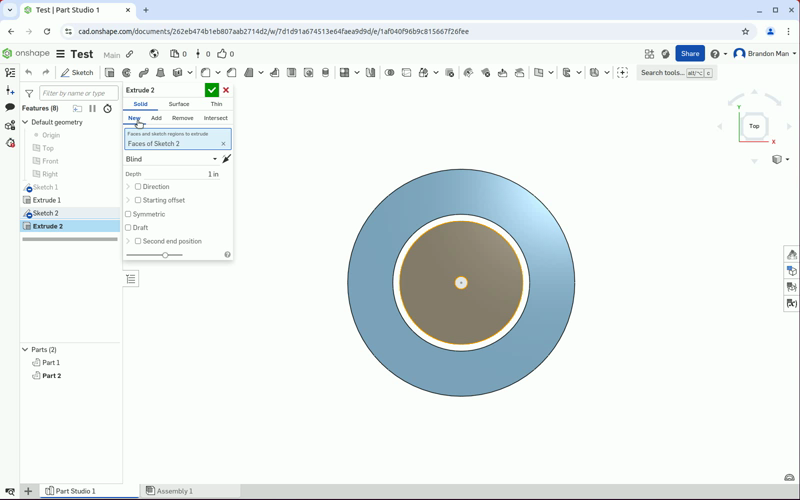
click(137, 120)
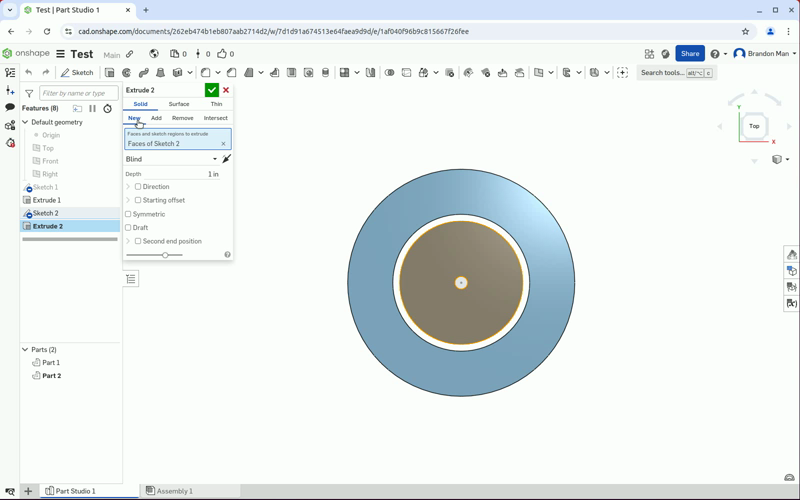
key(tab, 4)
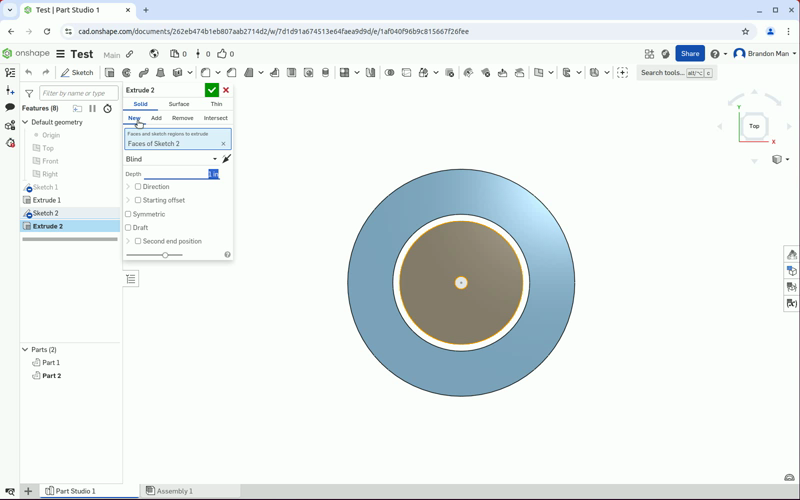
text(1.685)
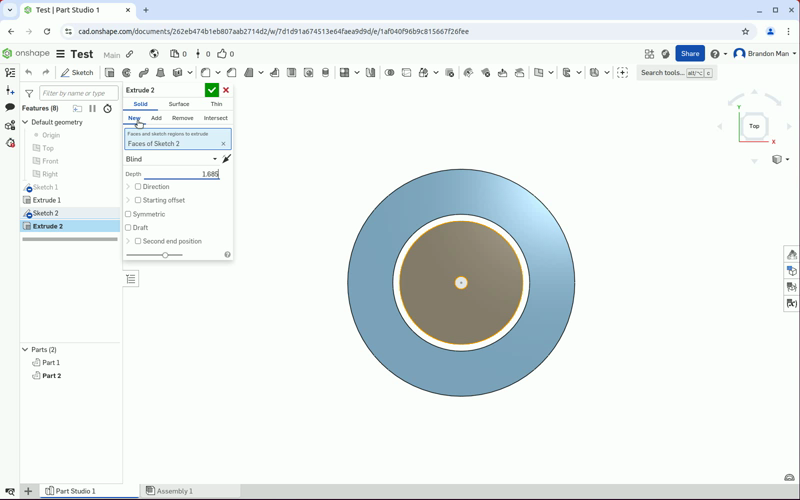
key(enter)
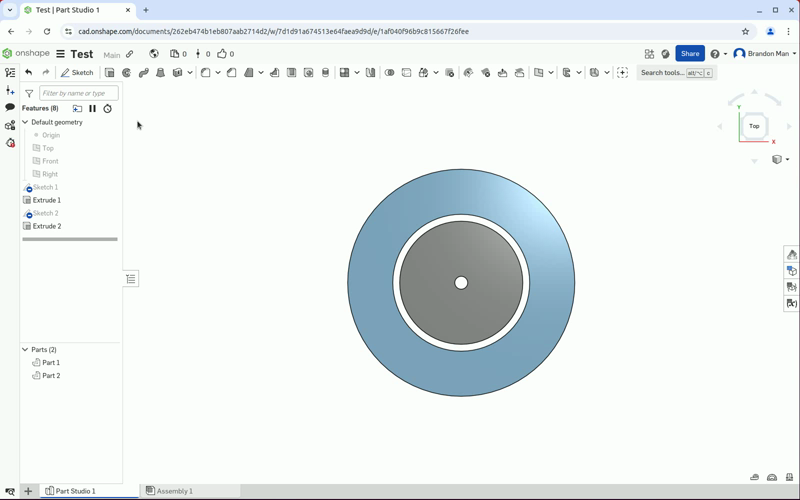
key(shift+h)
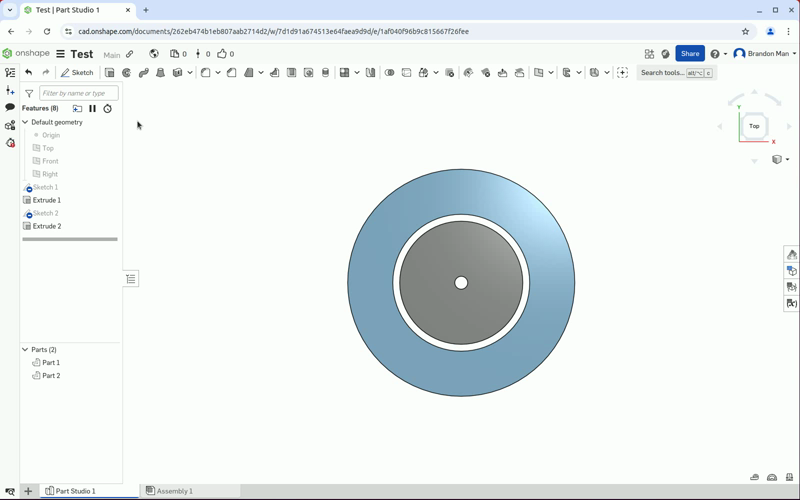
key(shift+h)
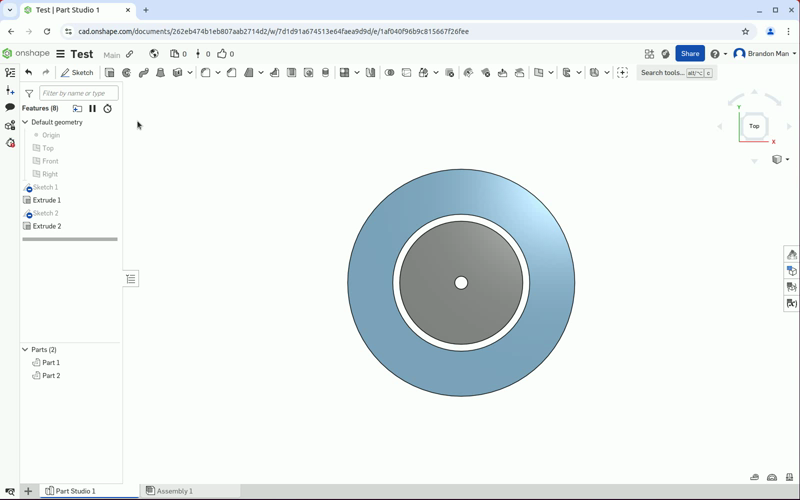
mouse_move(73, 189)
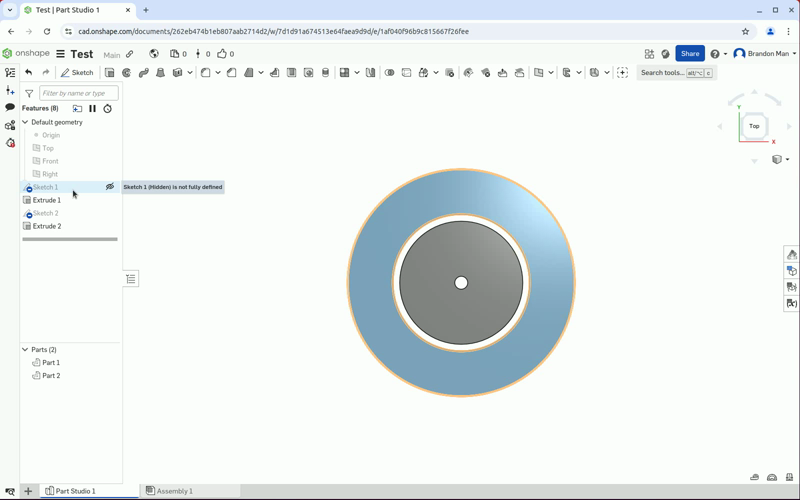
click(73, 189)
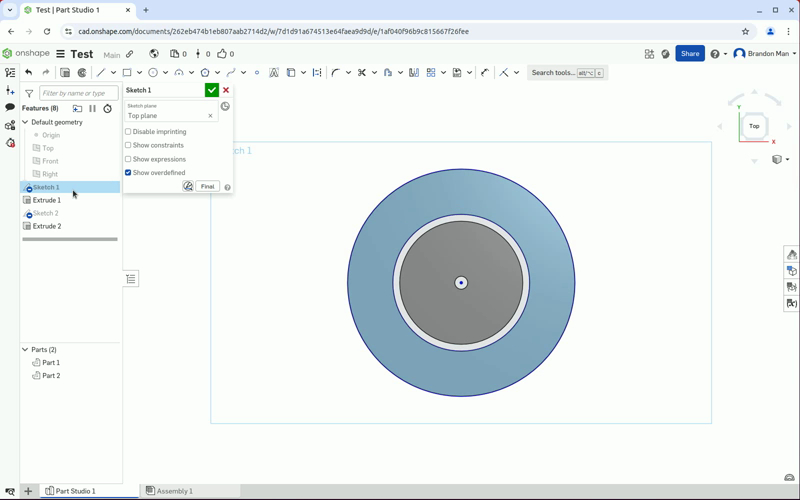
mouse_move(229, 92)
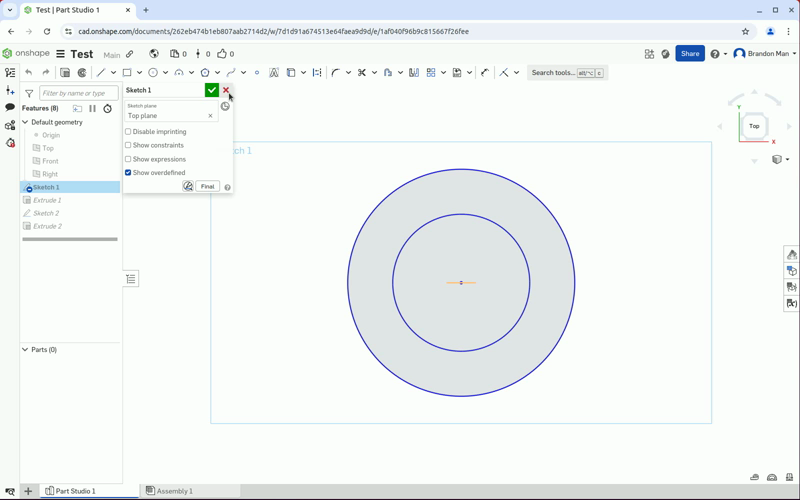
click(229, 92)
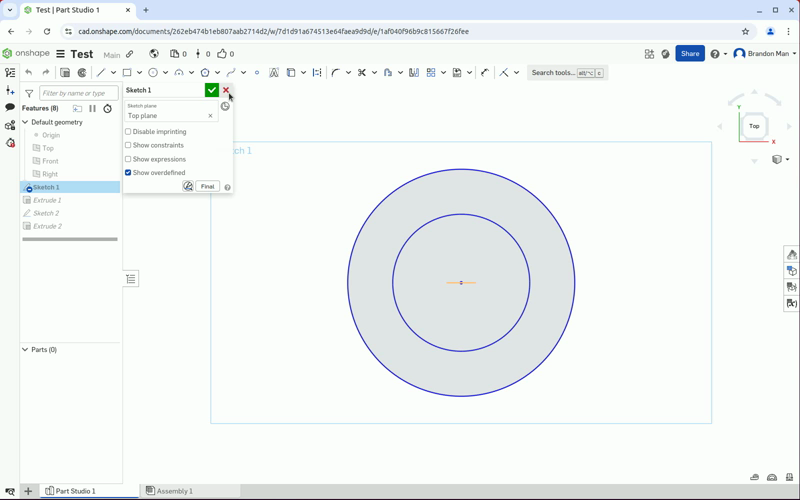
key(shift+s)
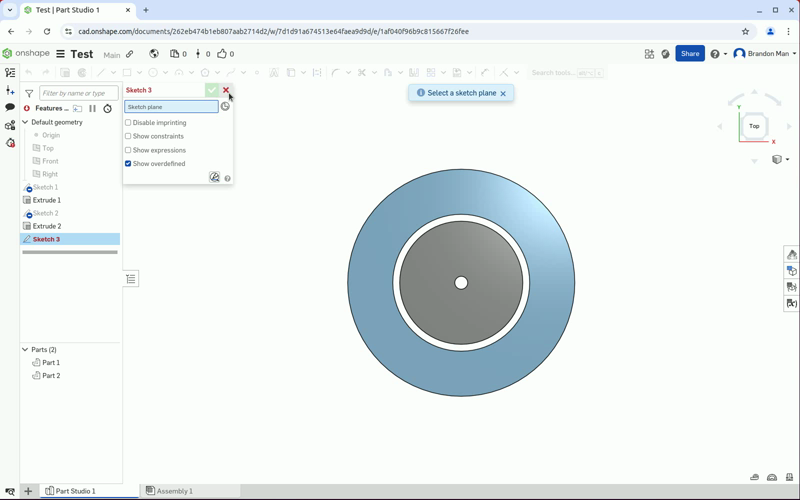
mouse_move(73, 150)
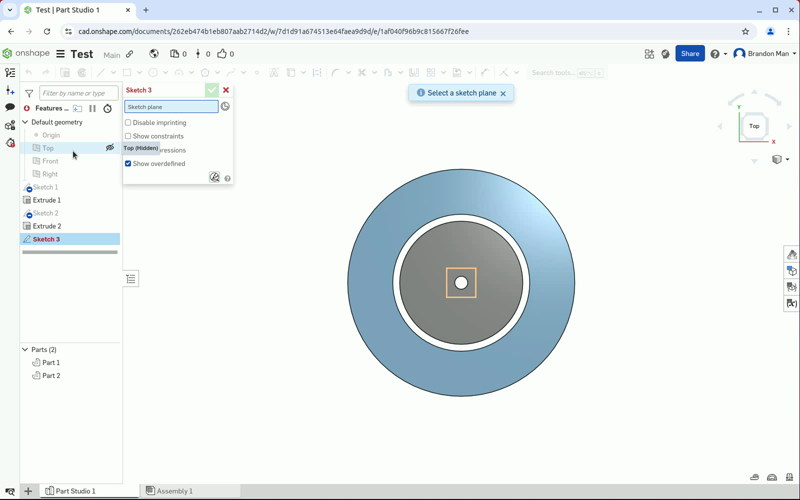
click(73, 150)
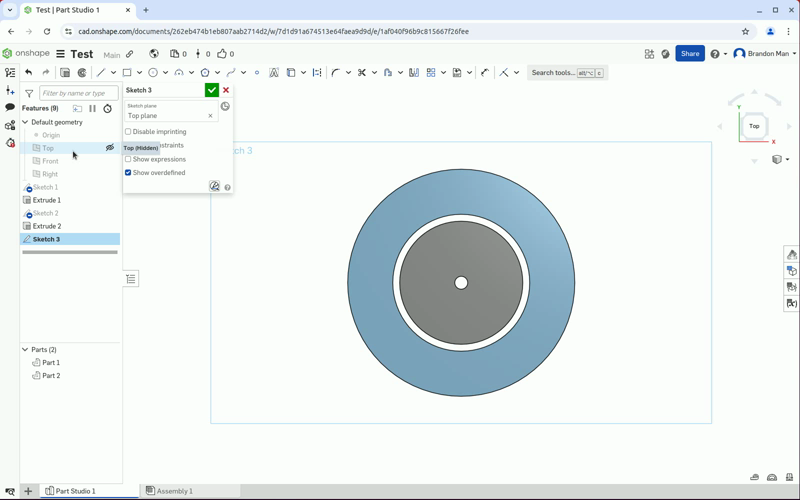
mouse_move(73, 352)
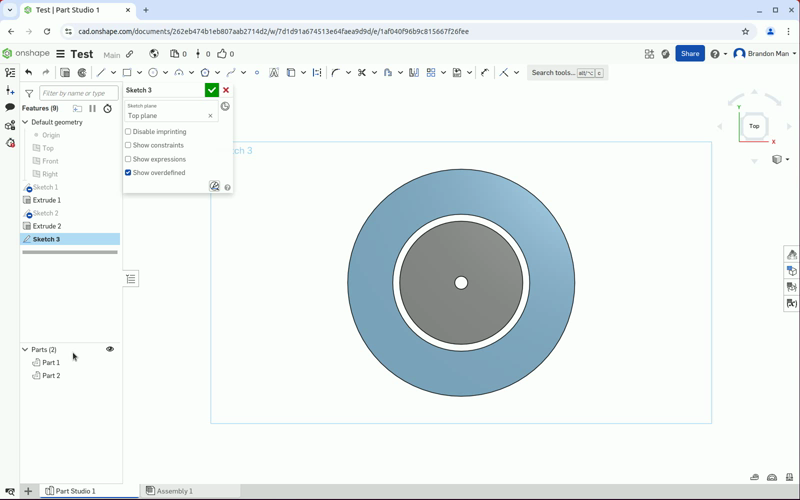
key(y)
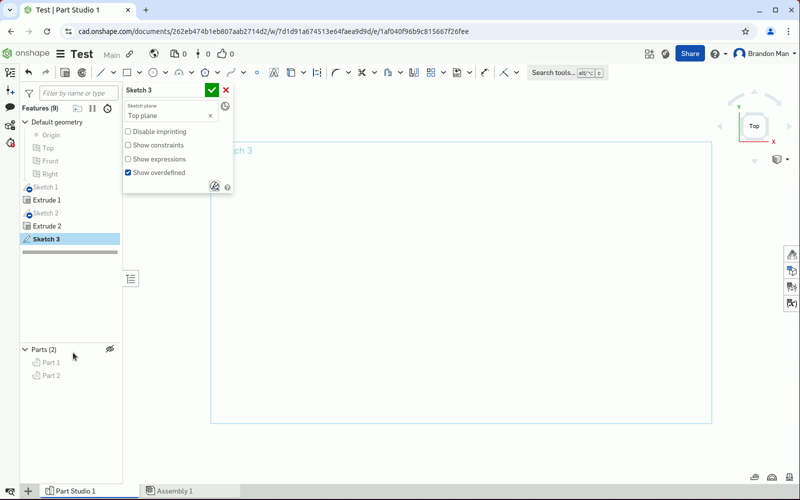
key(c)
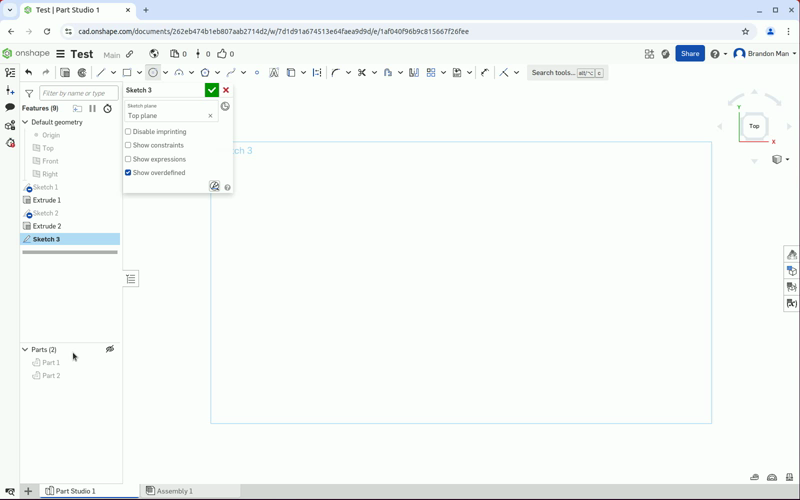
key_down(shift)
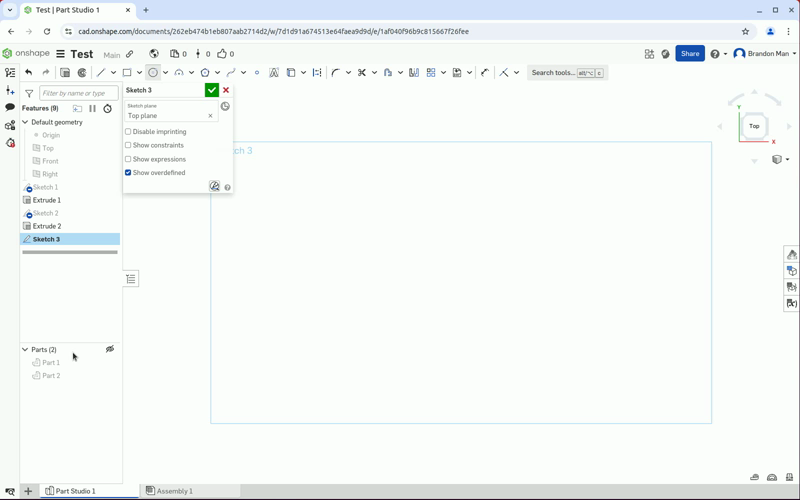
mouse_move(461, 282)
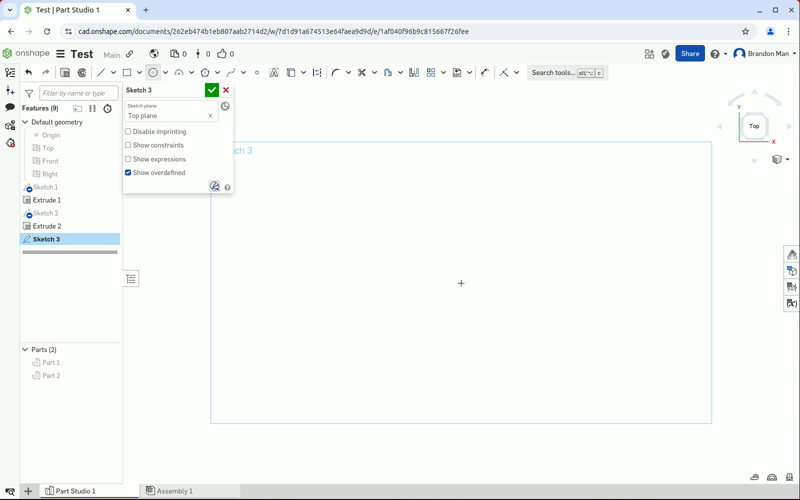
click(461, 282)
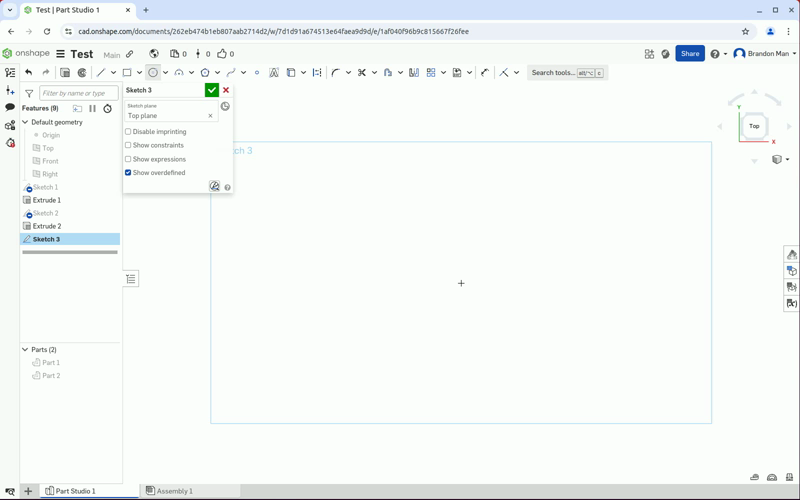
key_up(shift)
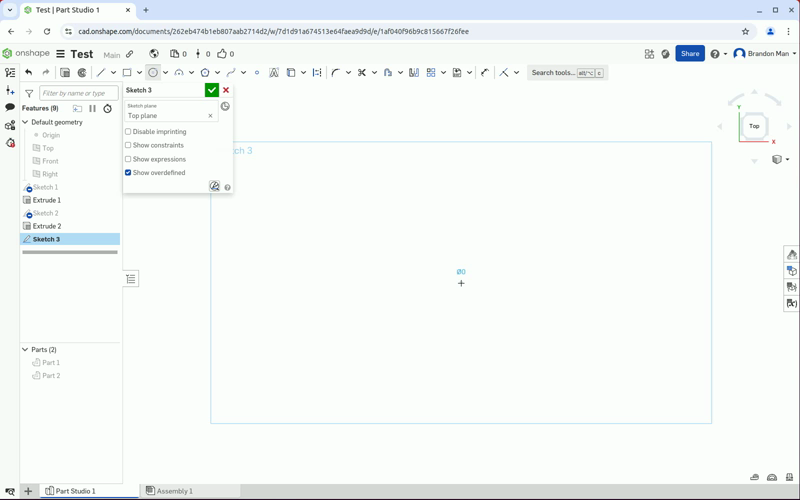
mouse_move(531, 282)
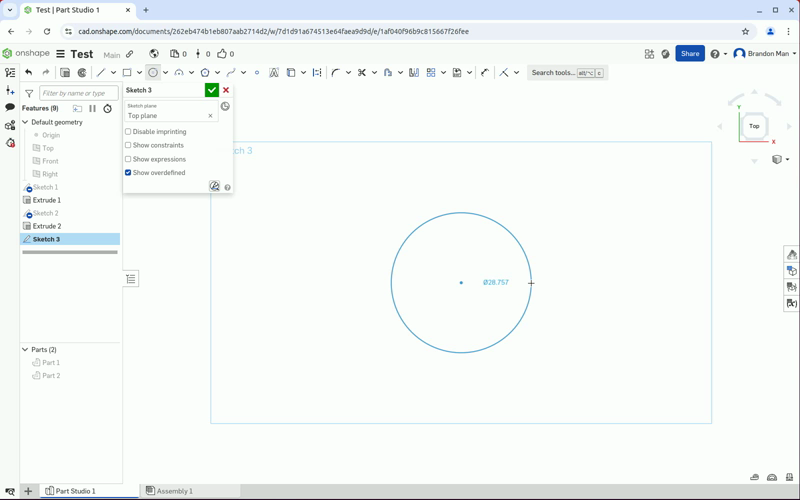
click(531, 282)
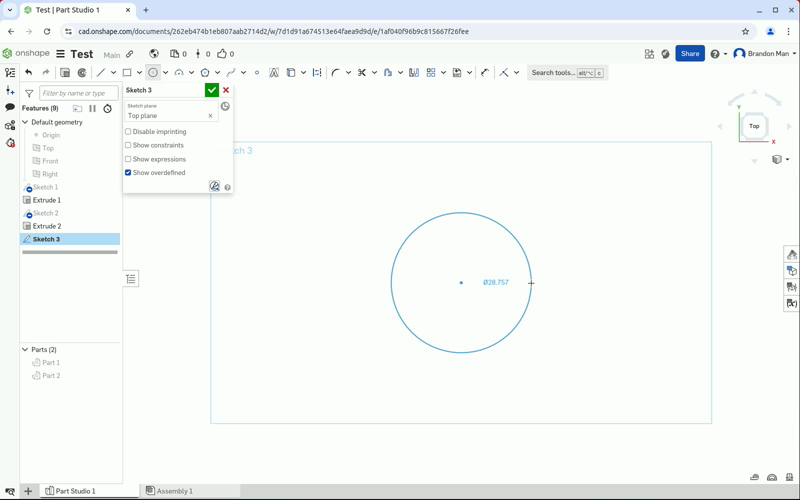
key(esc)
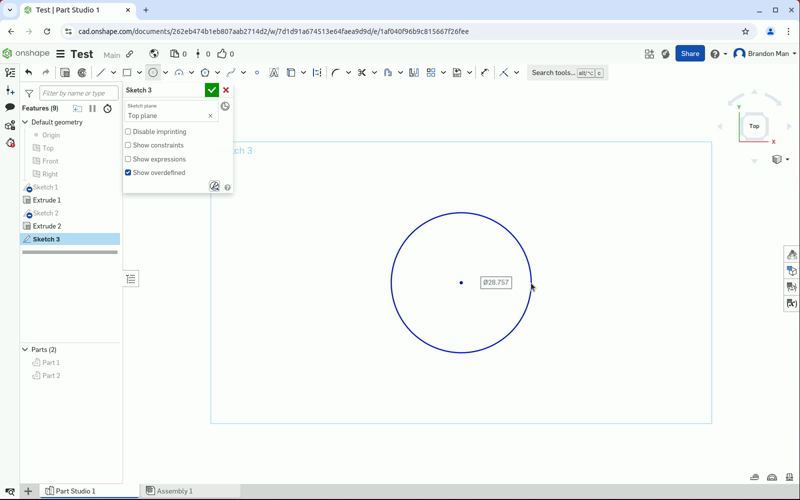
key(c)
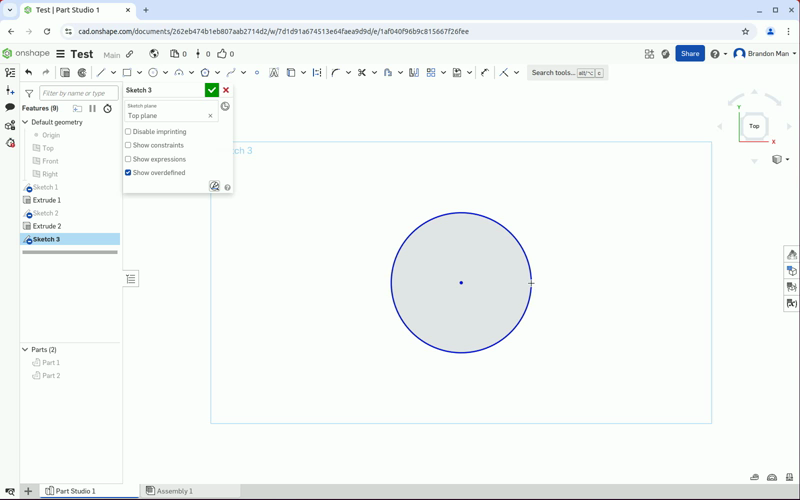
key_down(shift)
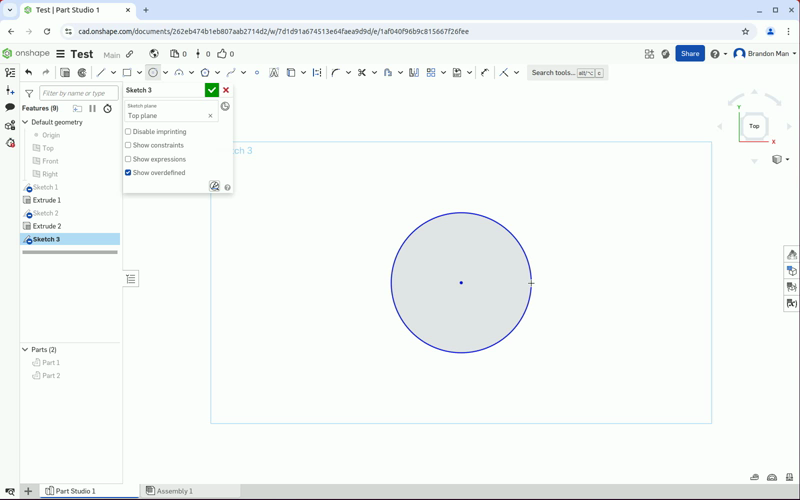
mouse_move(461, 282)
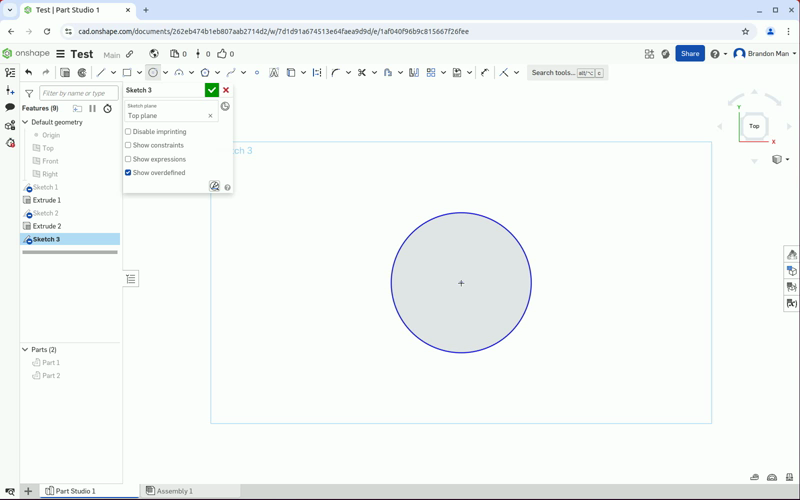
click(461, 282)
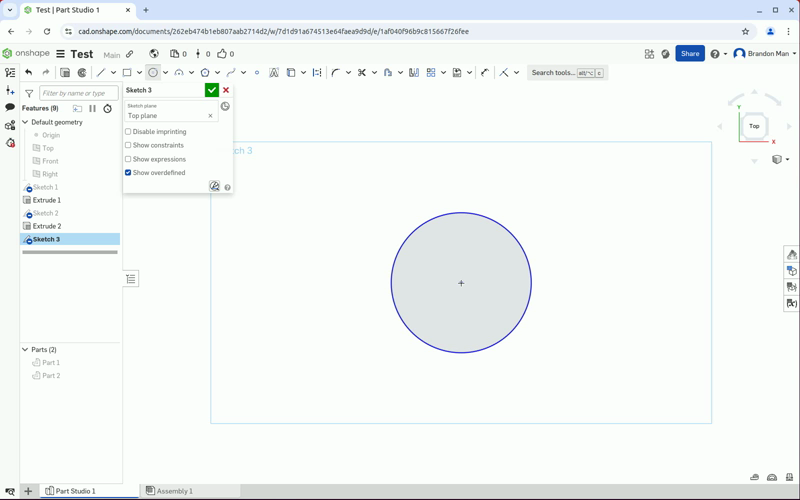
key_up(shift)
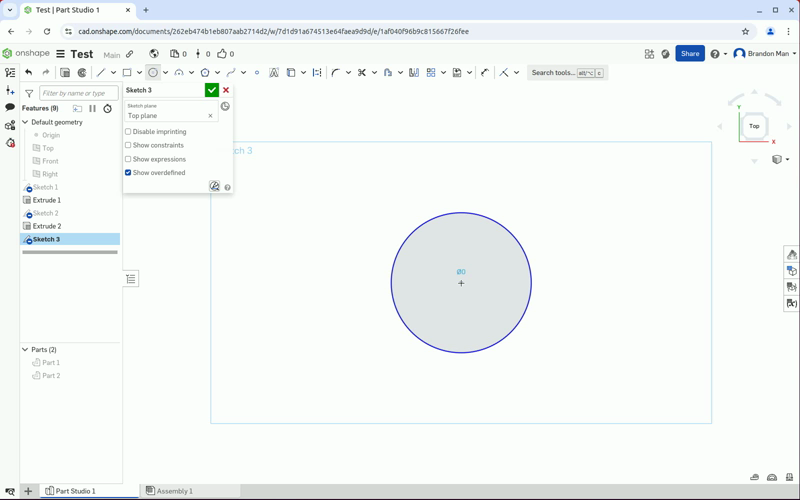
mouse_move(523, 282)
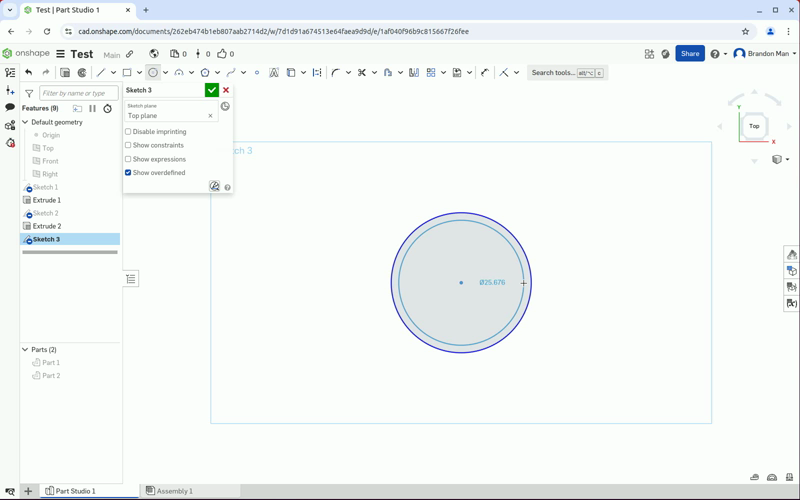
click(523, 282)
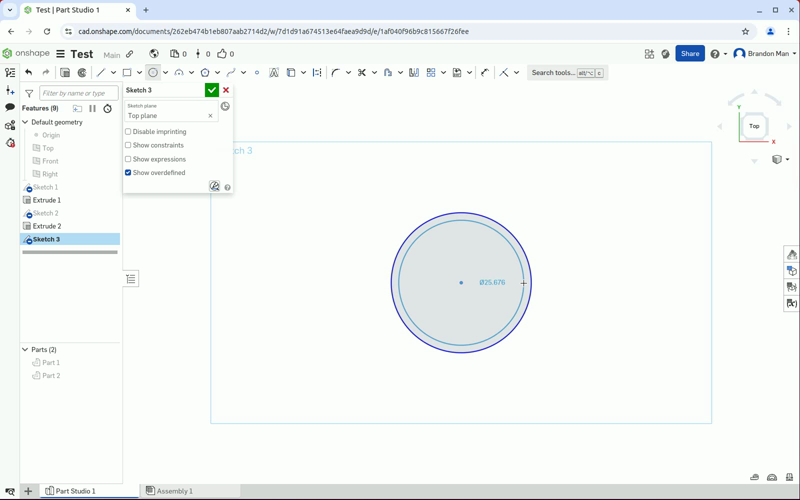
key(esc)
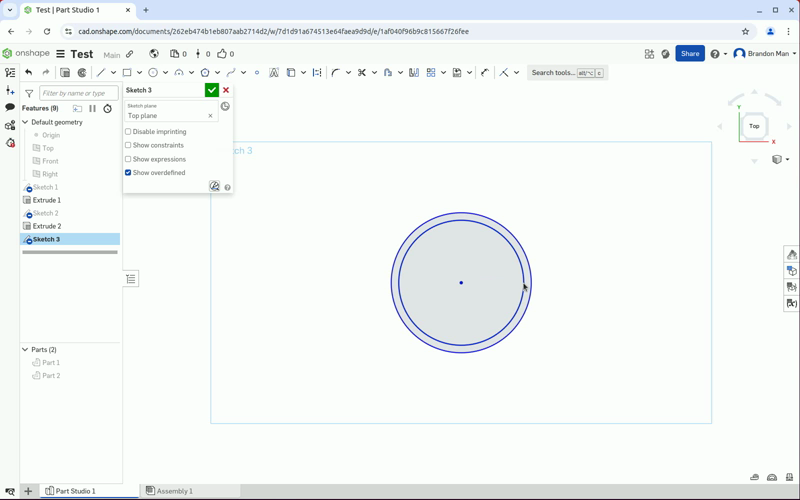
mouse_move(497, 228)
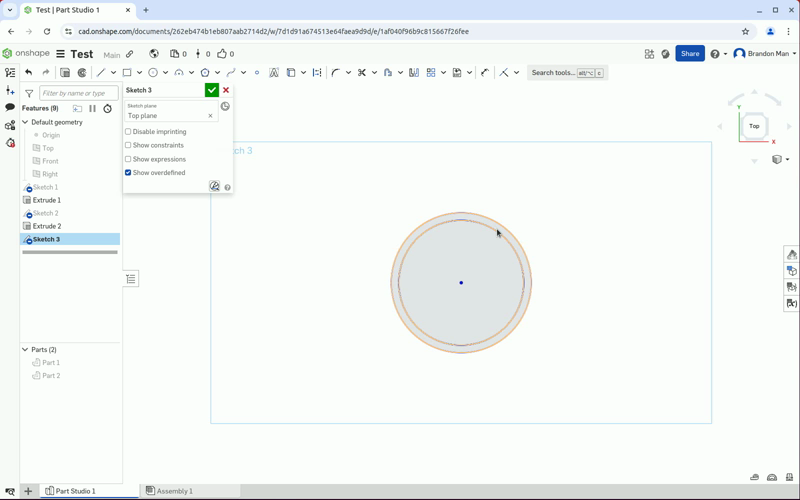
click(497, 228)
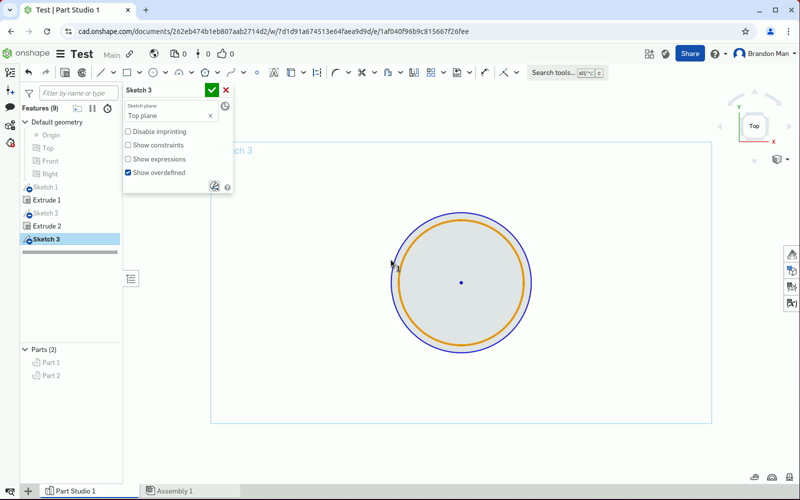
mouse_move(73, 352)
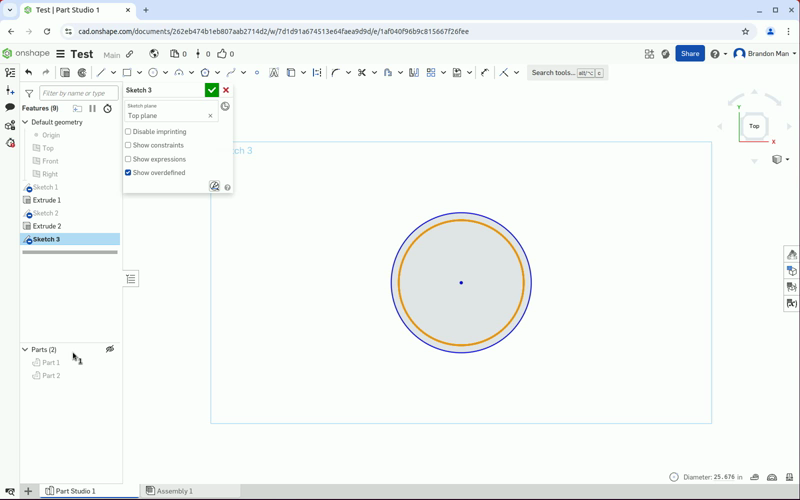
key(shift+y)
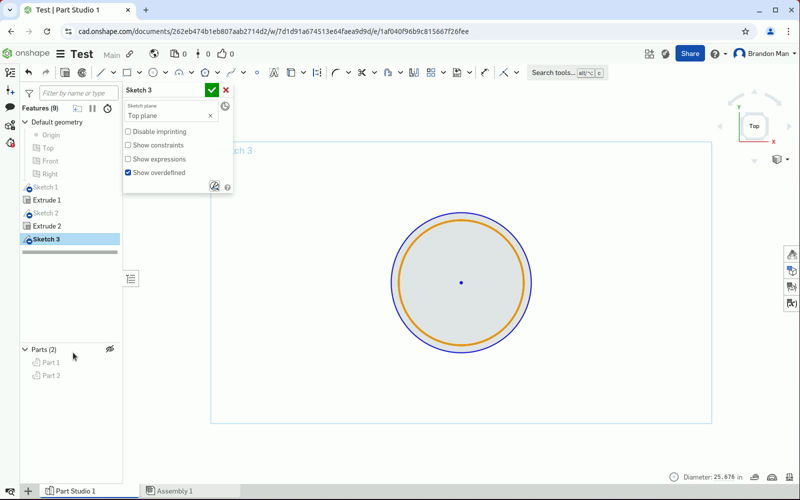
key(shift+e)
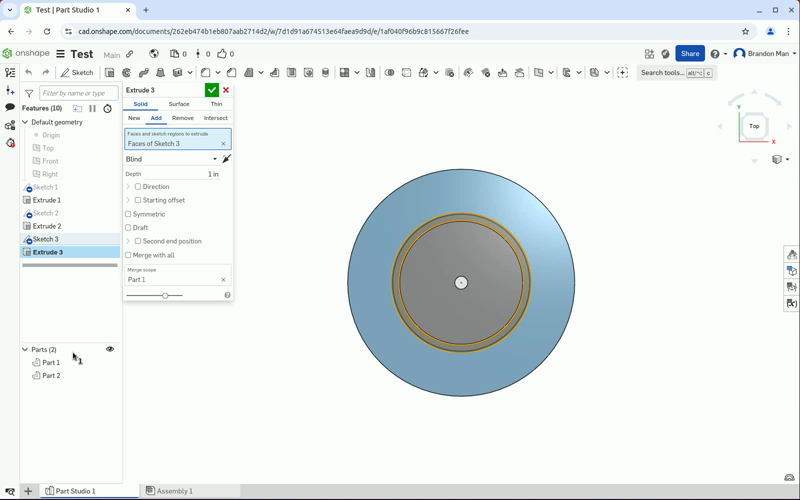
mouse_move(143, 106)
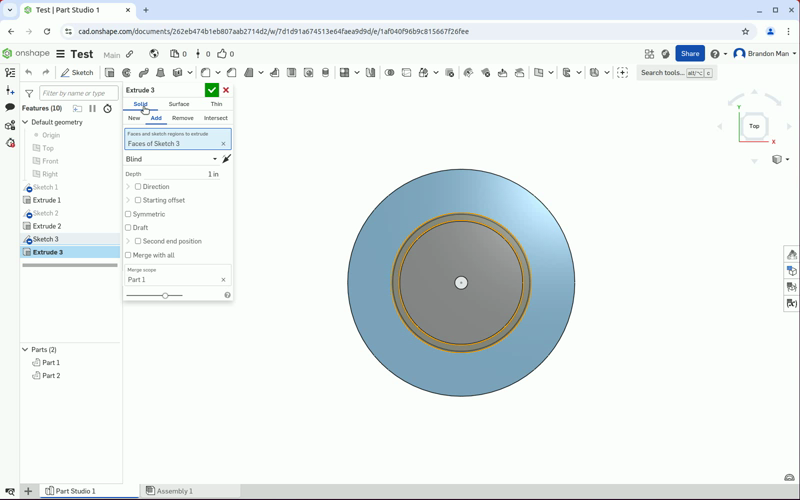
click(143, 106)
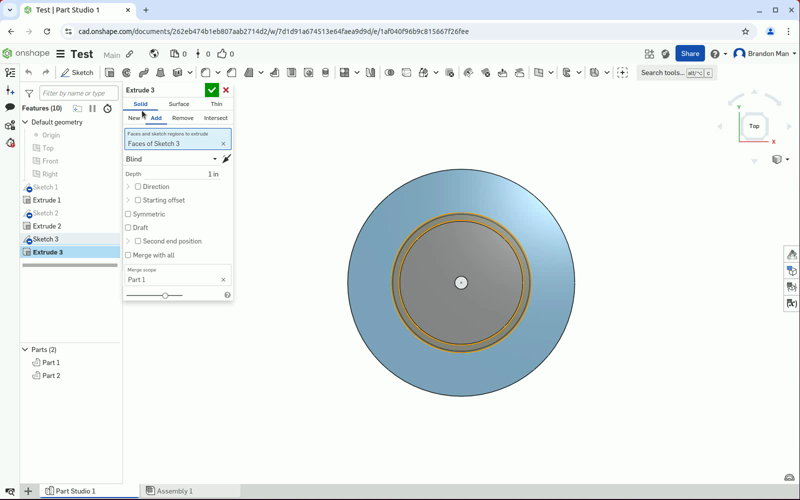
mouse_move(137, 120)
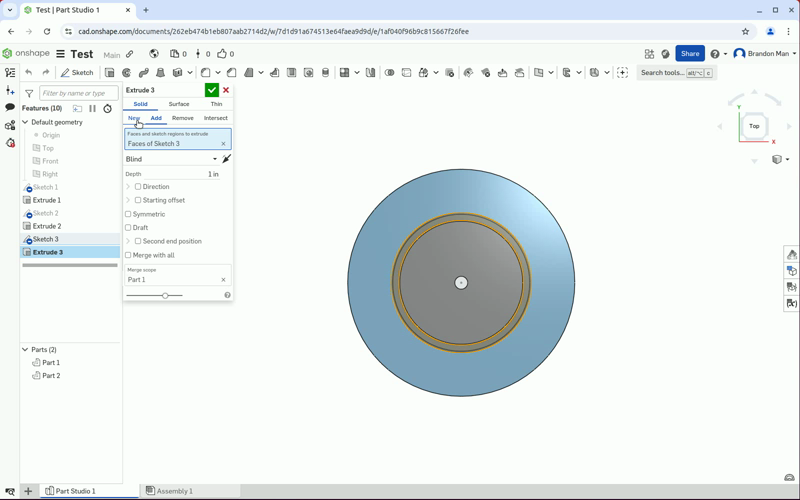
click(137, 120)
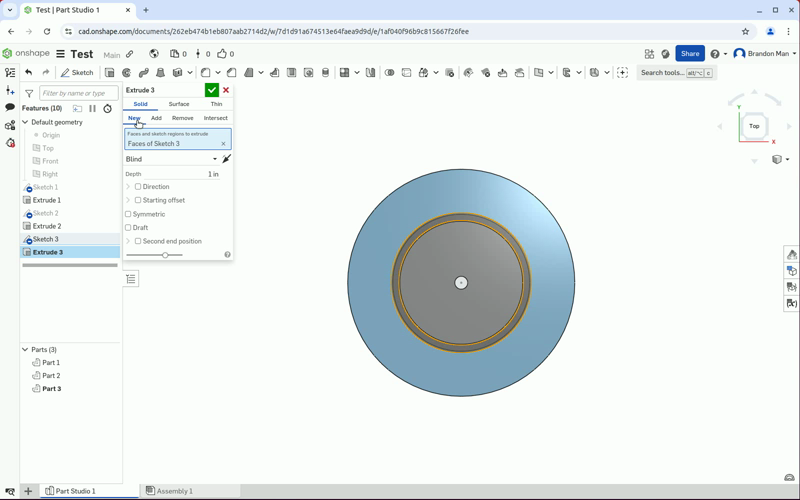
key(tab, 4)
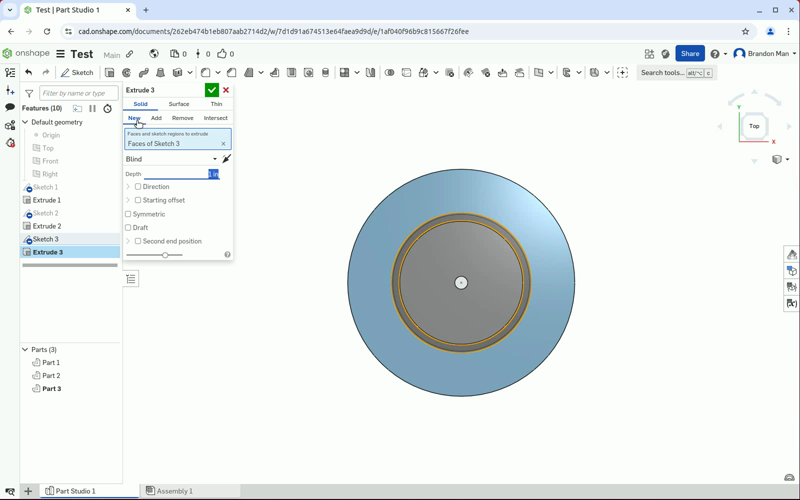
text(1.685)
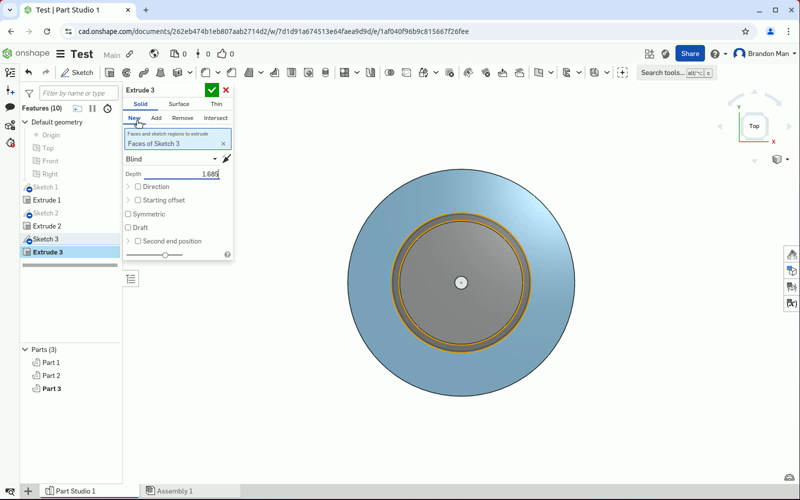
key(enter)
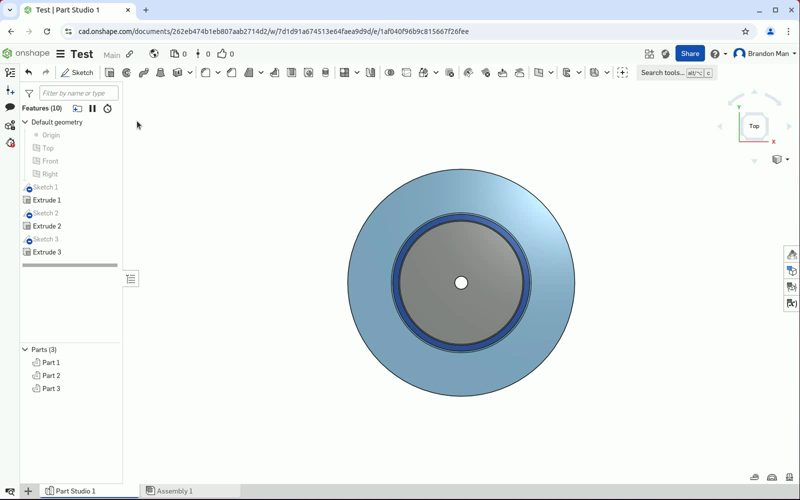
key(shift+h)
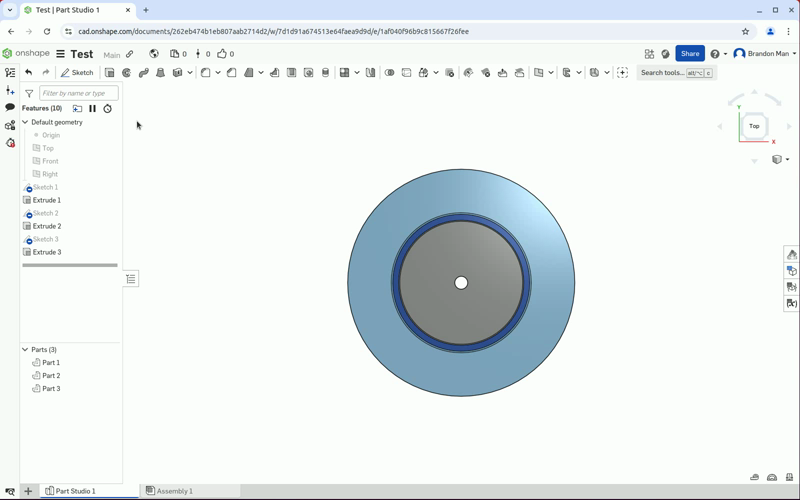
key(shift+h)
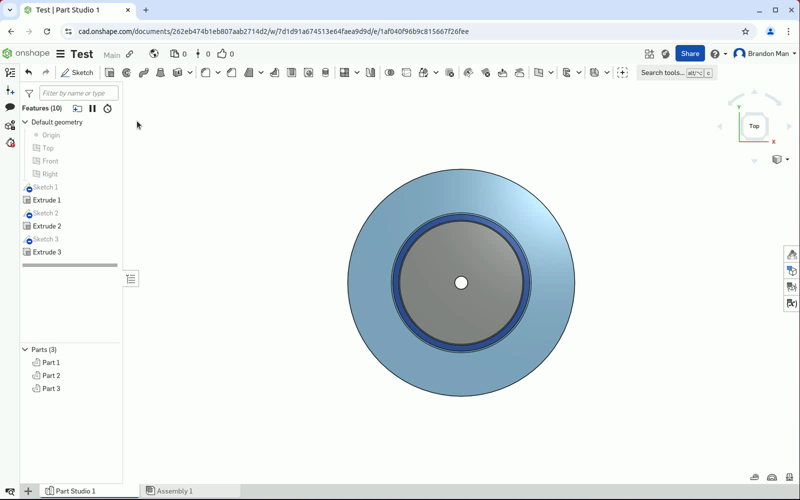
mouse_move(73, 189)
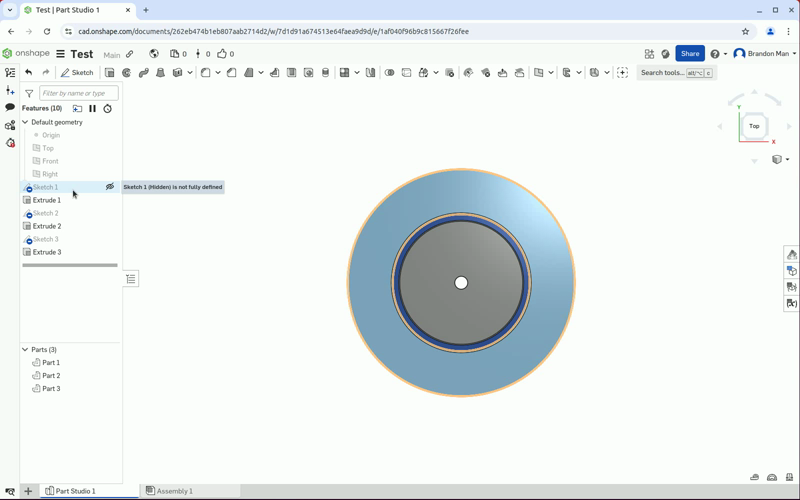
click(73, 189)
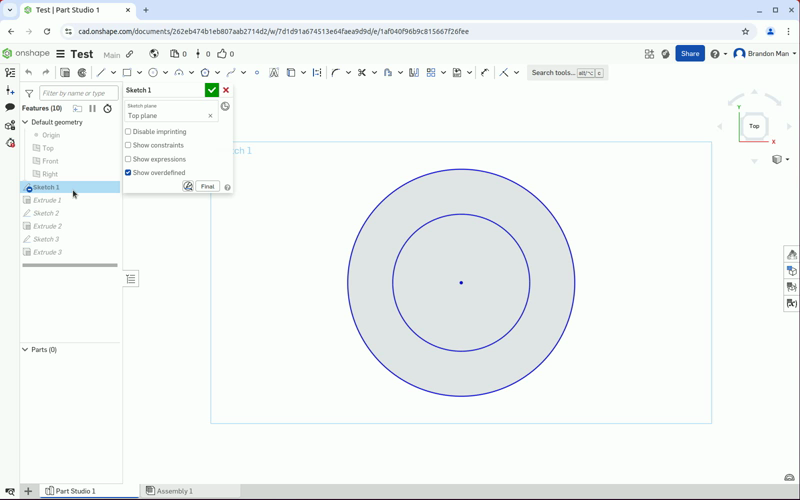
mouse_move(229, 92)
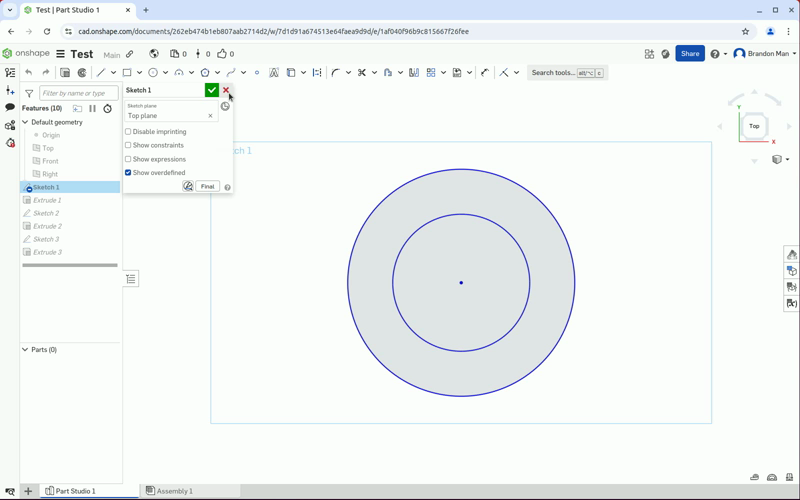
click(229, 92)
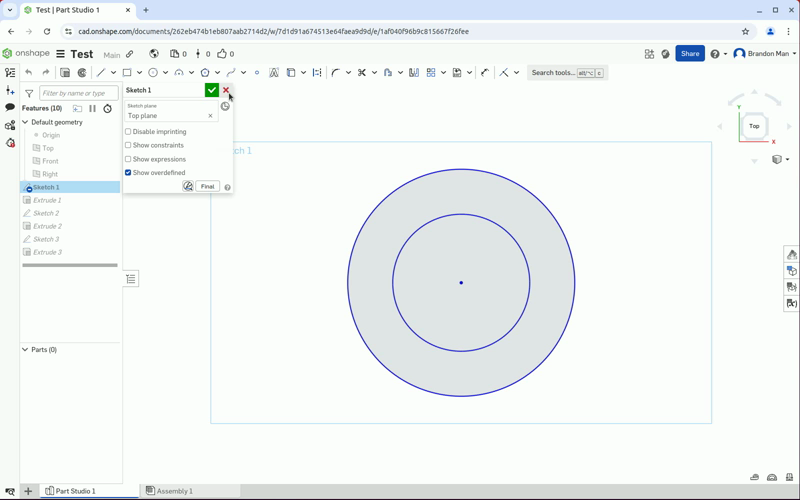
key(shift+s)
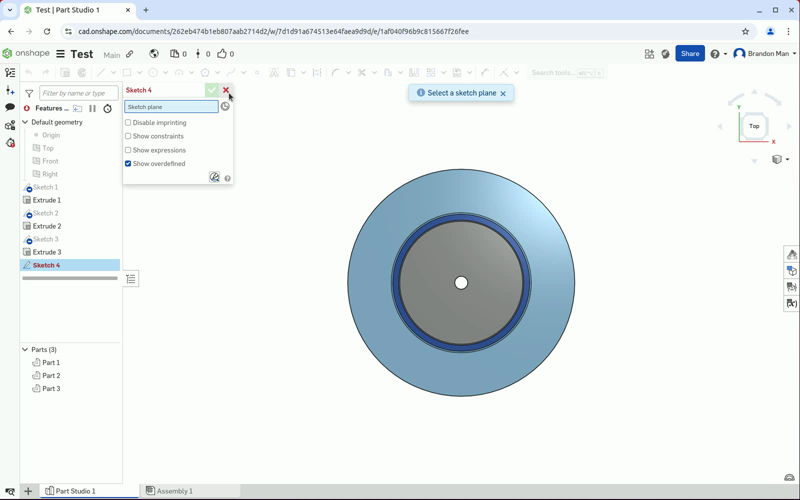
mouse_move(73, 150)
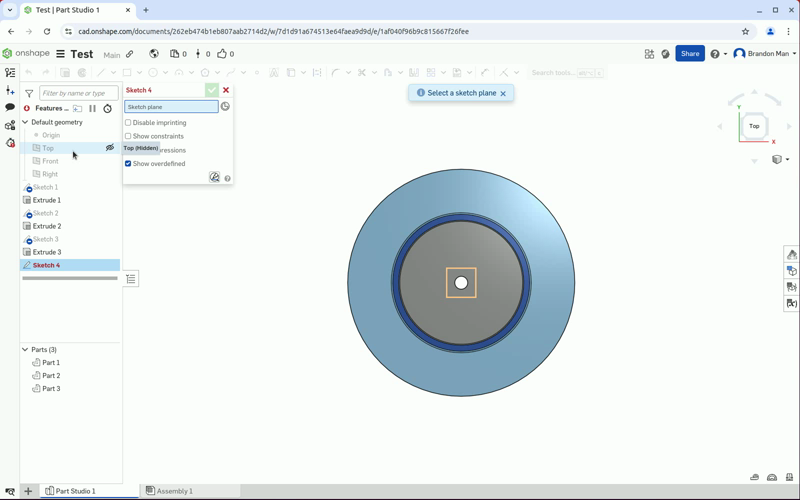
click(73, 150)
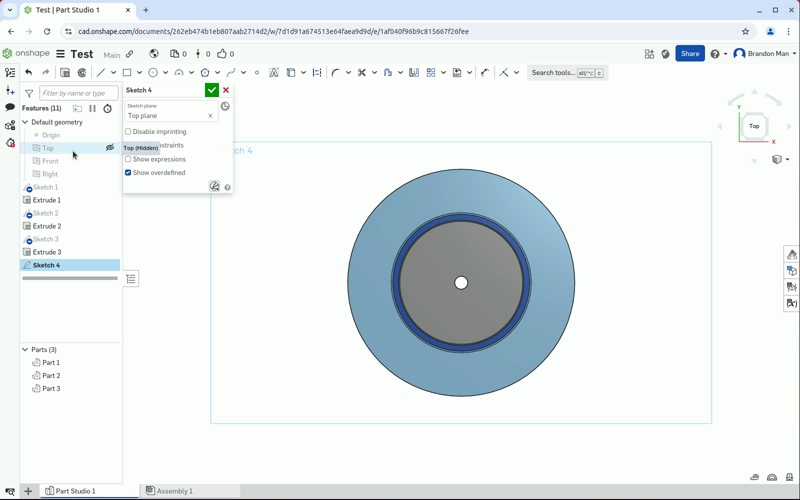
mouse_move(73, 352)
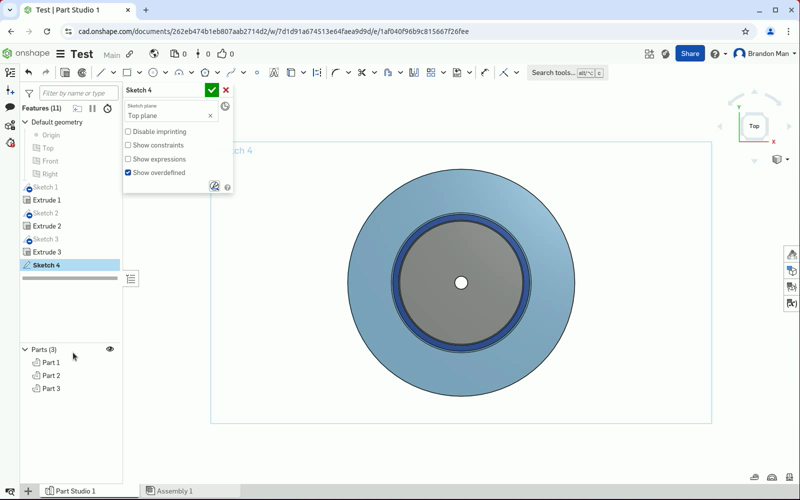
key(y)
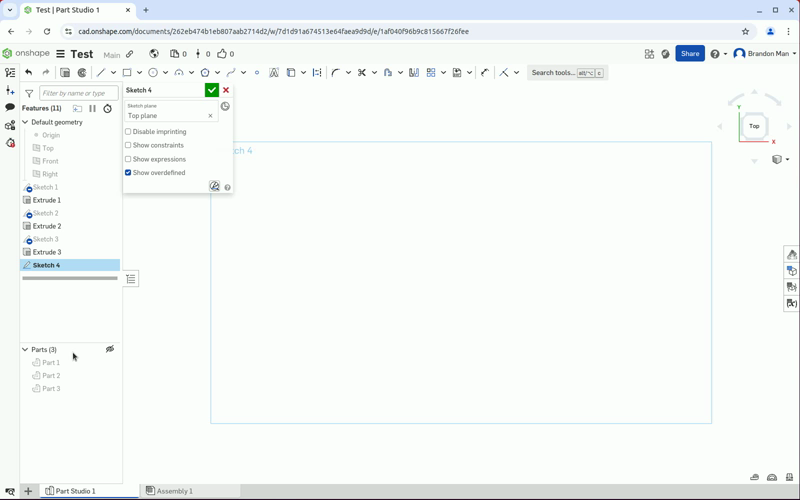
key(c)
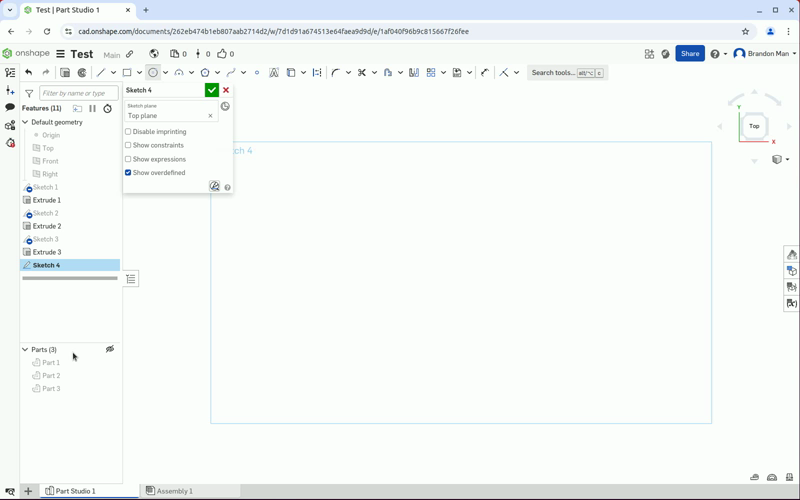
key_down(shift)
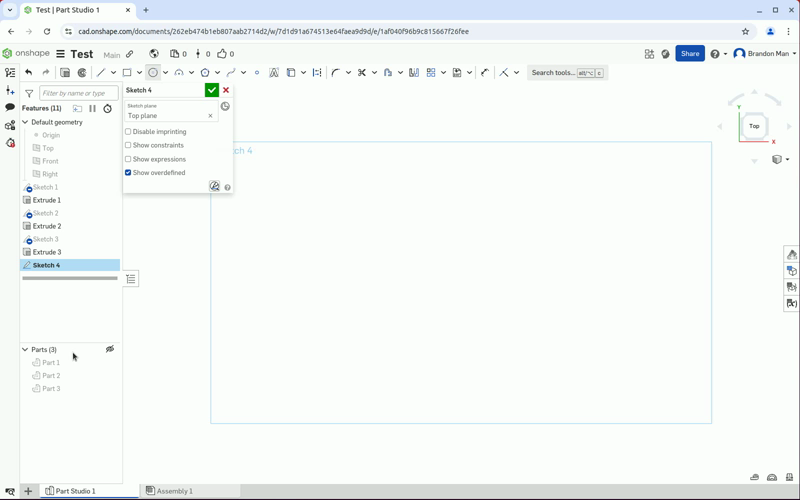
mouse_move(461, 282)
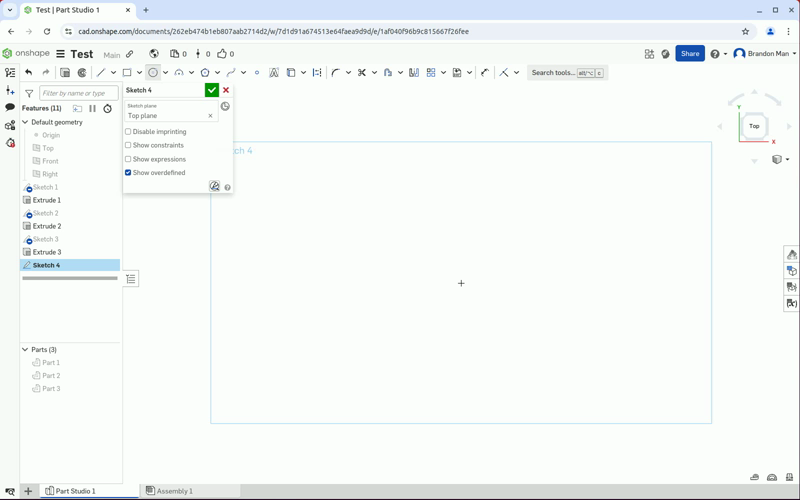
click(461, 282)
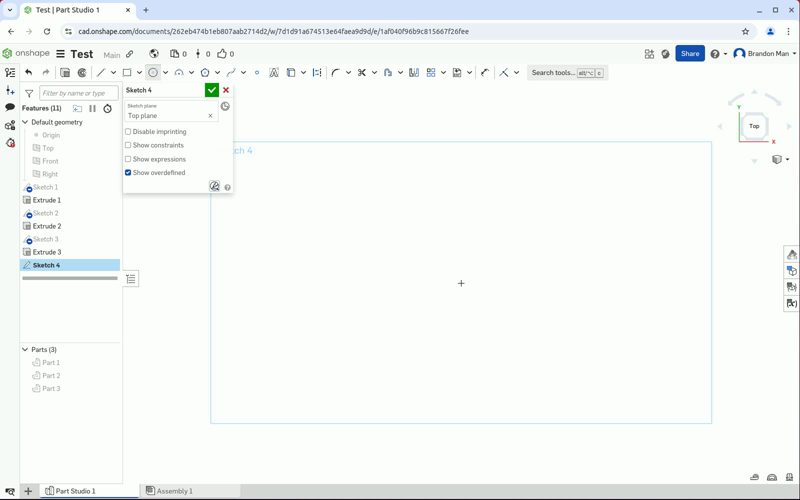
key_up(shift)
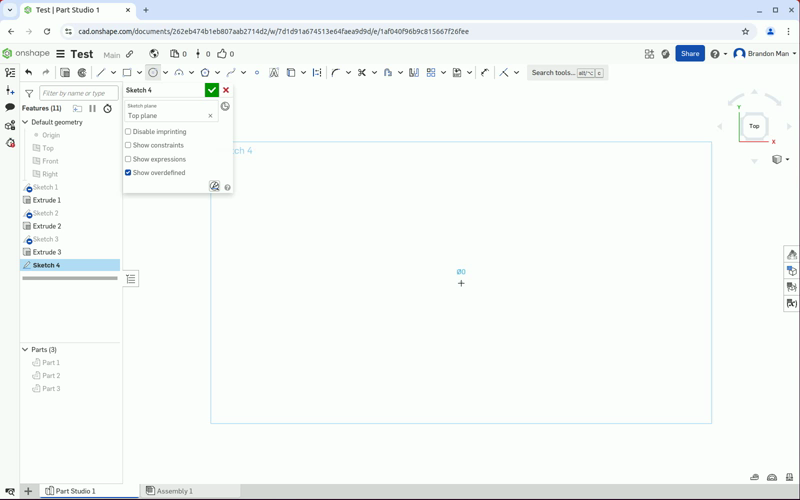
mouse_move(531, 282)
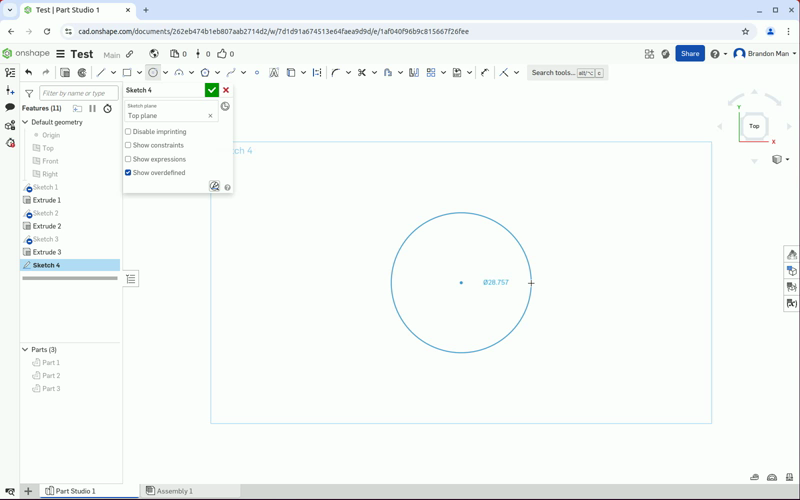
click(531, 282)
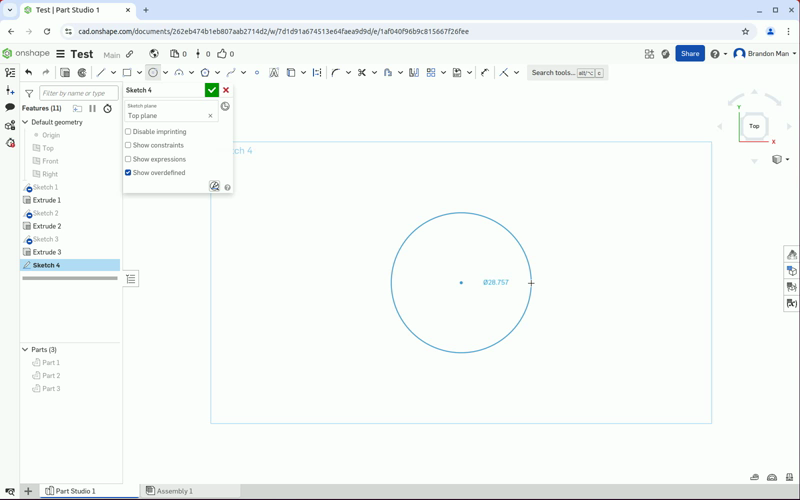
key(esc)
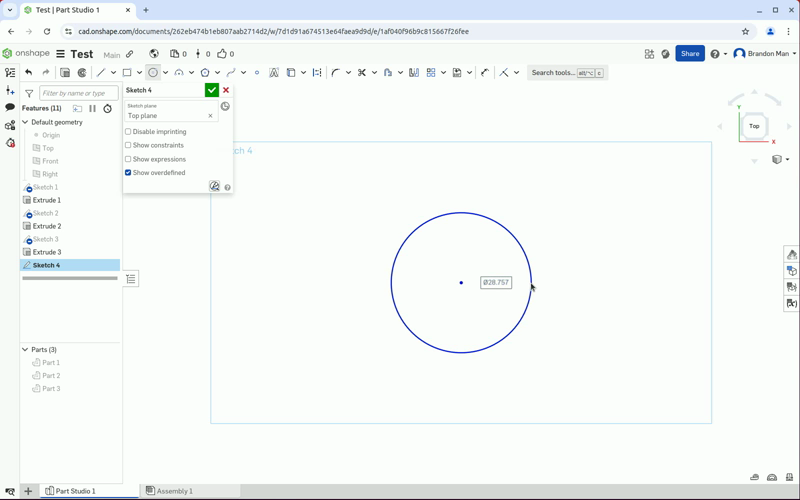
key(c)
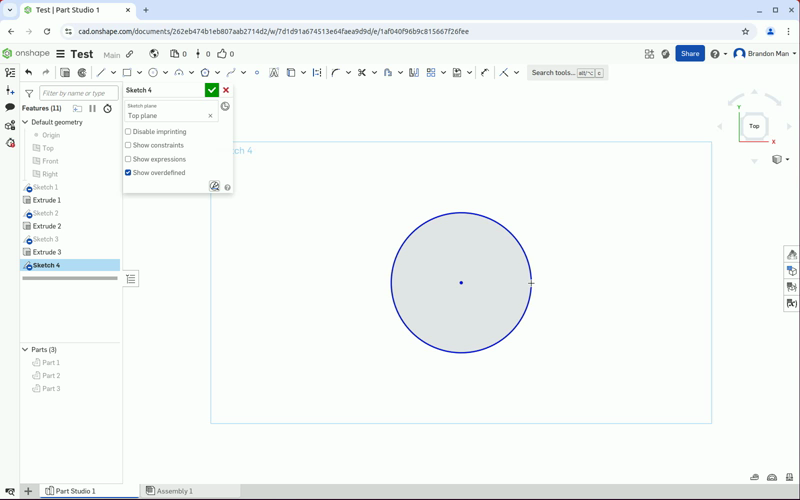
key_down(shift)
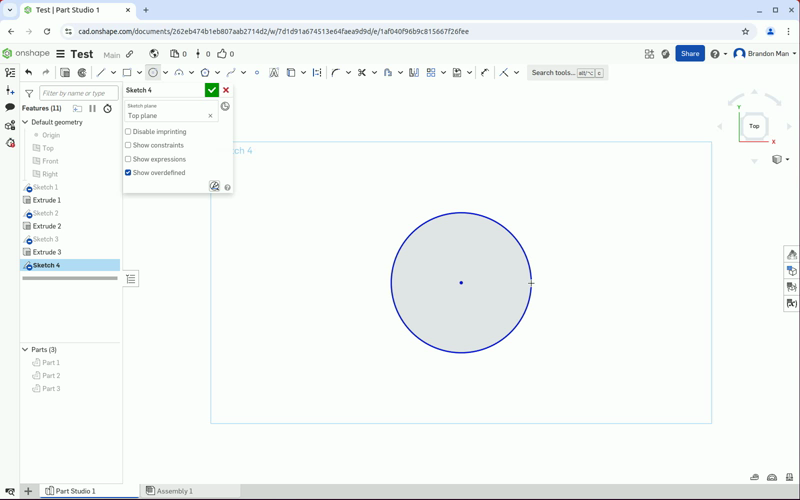
mouse_move(461, 282)
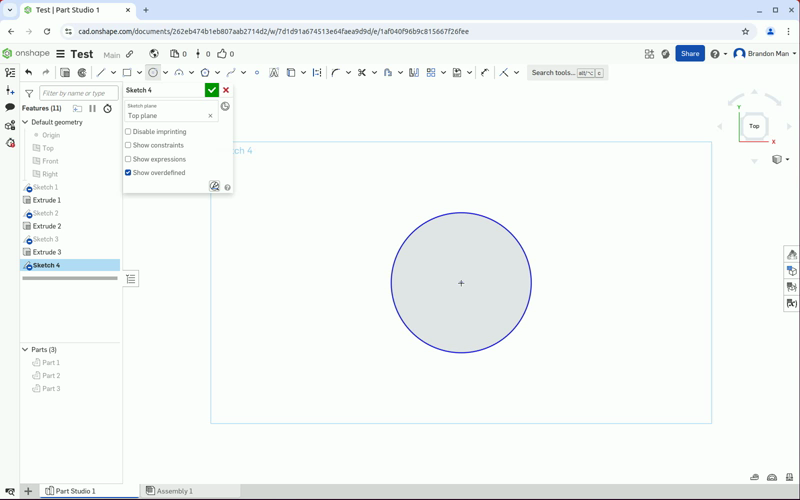
click(461, 282)
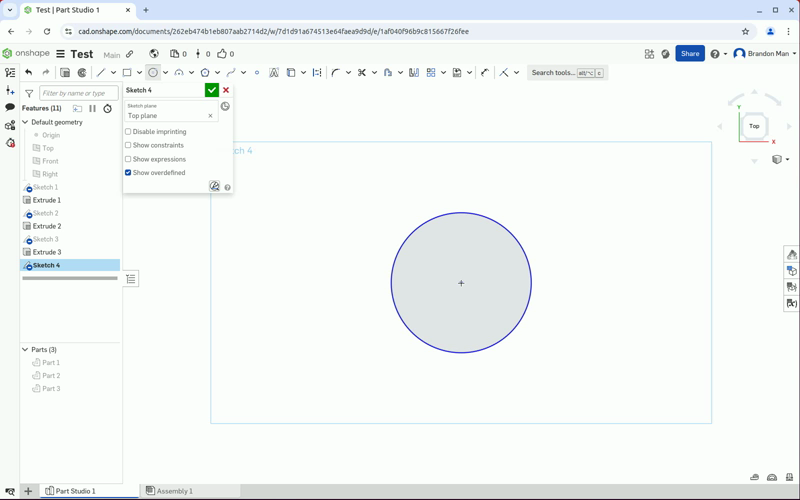
key_up(shift)
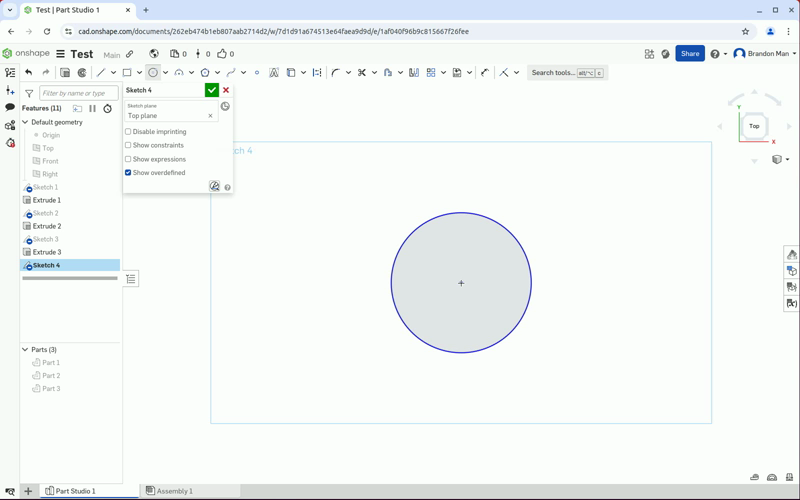
mouse_move(523, 282)
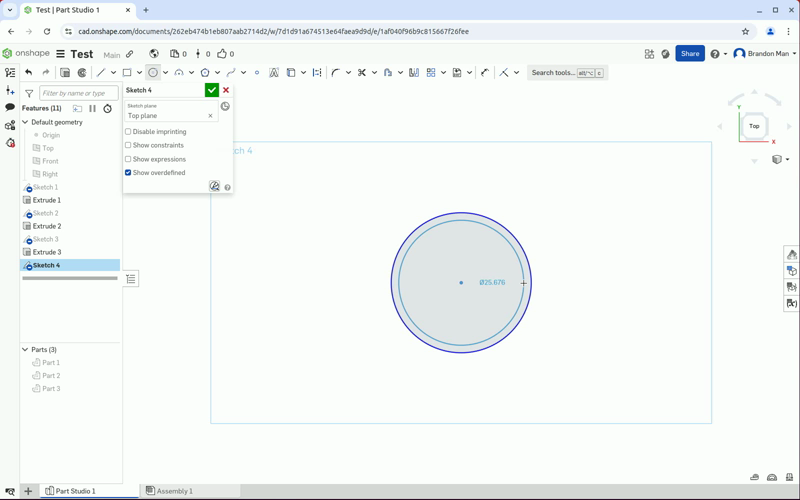
click(523, 282)
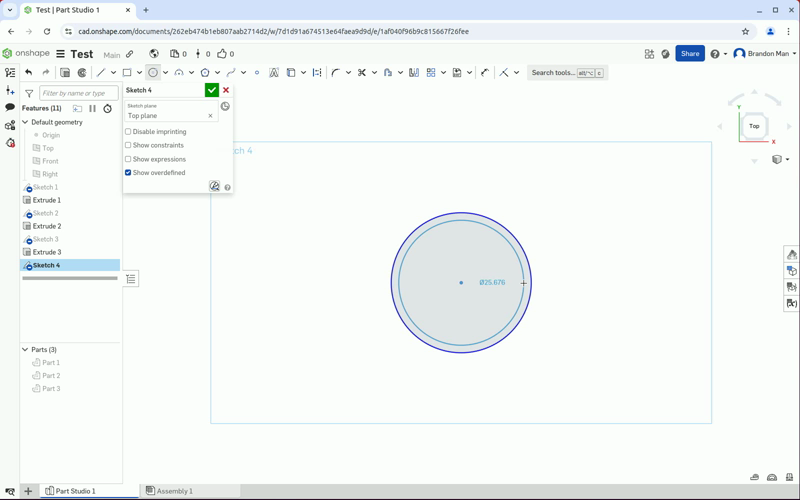
key(esc)
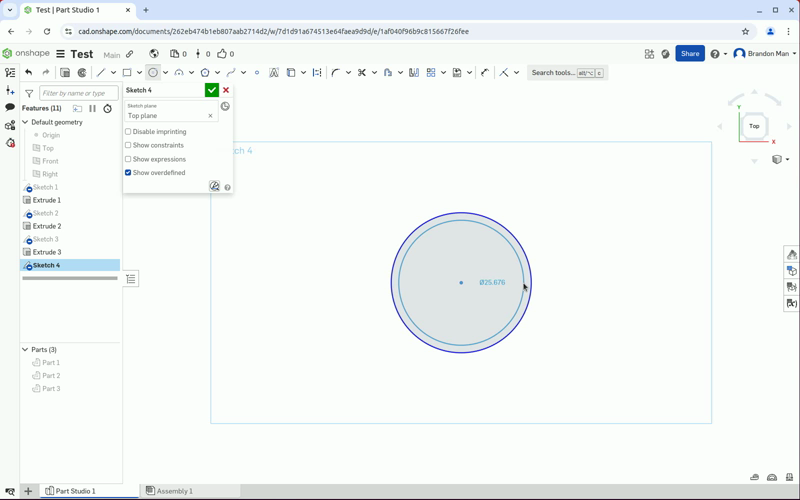
mouse_move(430, 223)
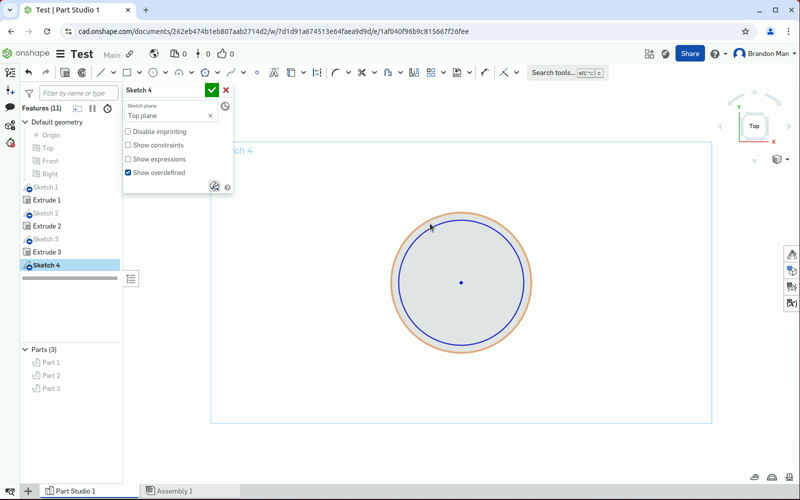
click(430, 223)
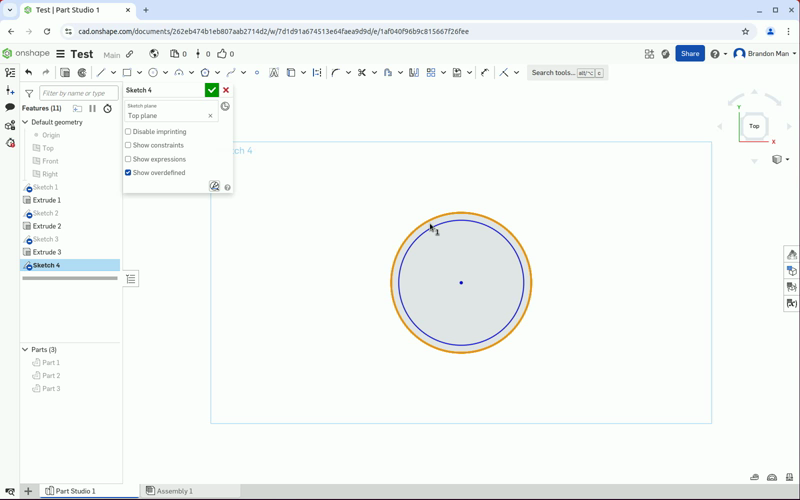
mouse_move(73, 352)
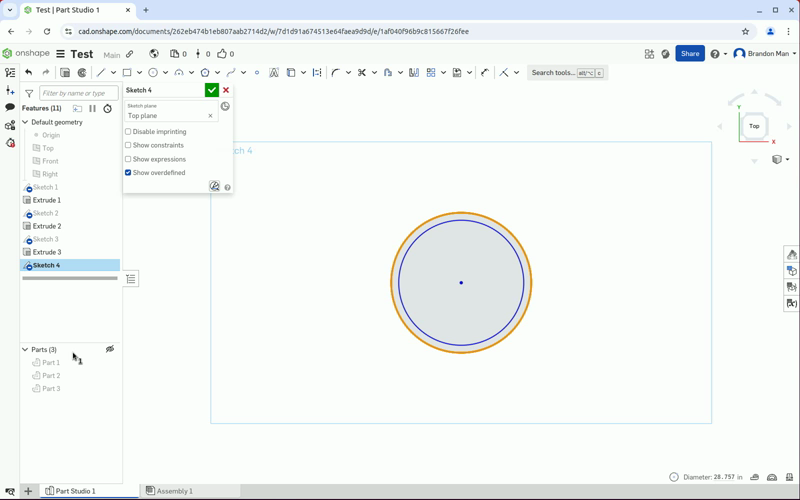
key(shift+y)
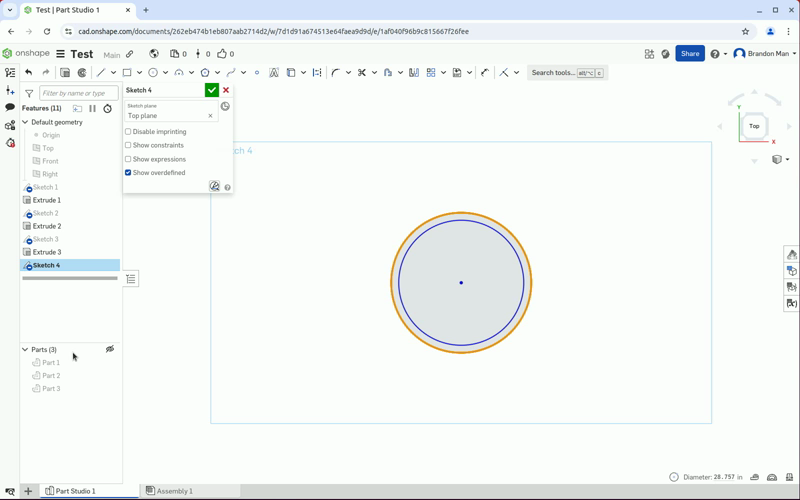
key(shift+e)
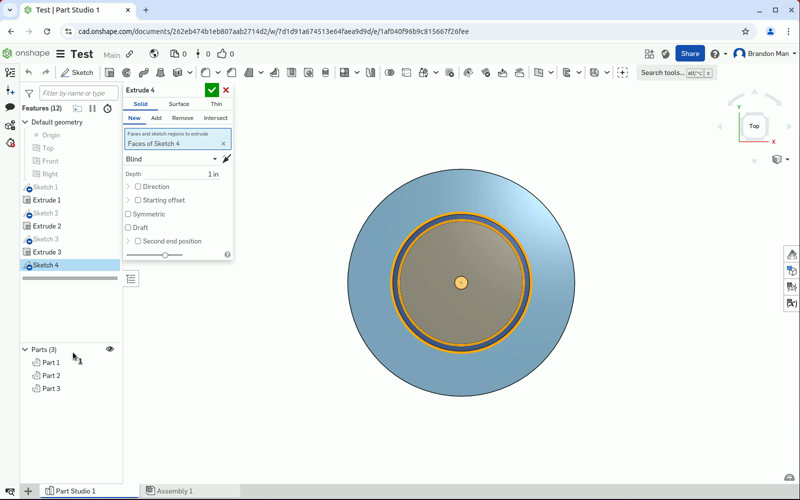
mouse_move(143, 106)
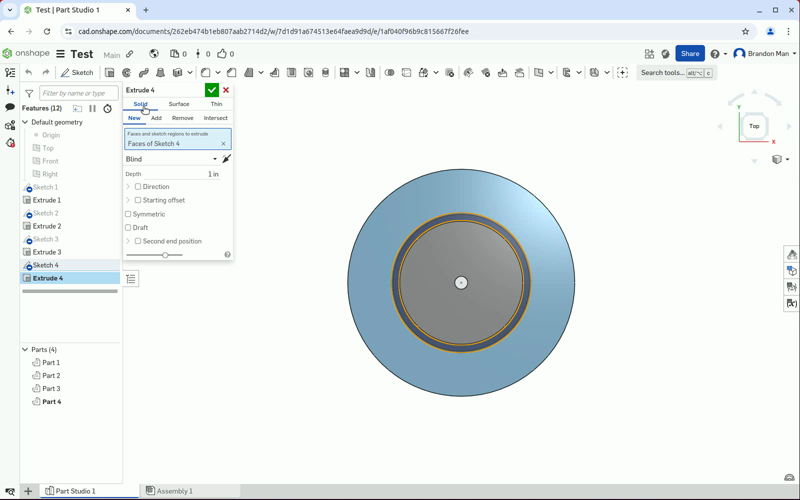
click(143, 106)
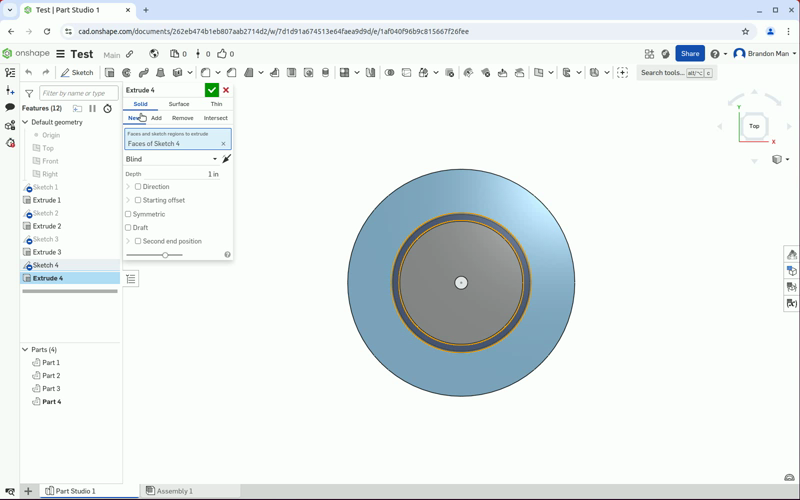
mouse_move(137, 120)
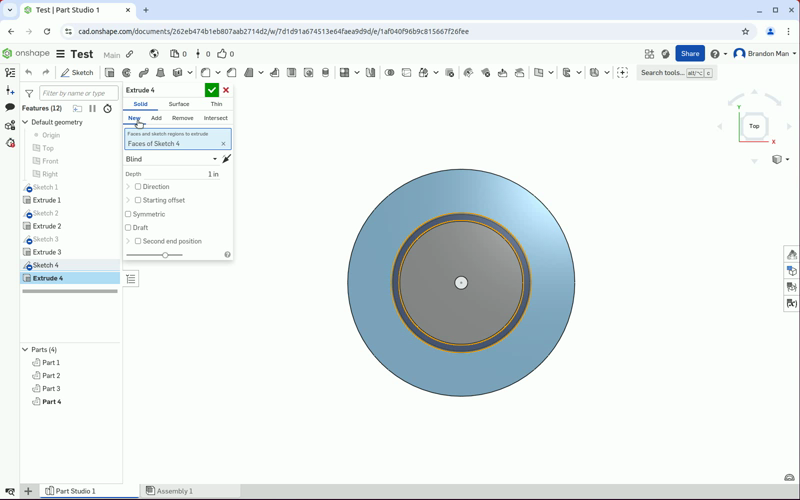
click(137, 120)
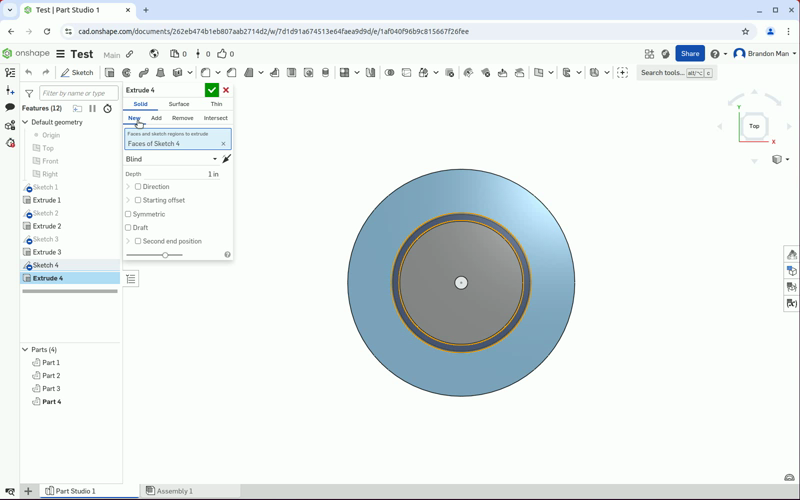
key(tab, 4)
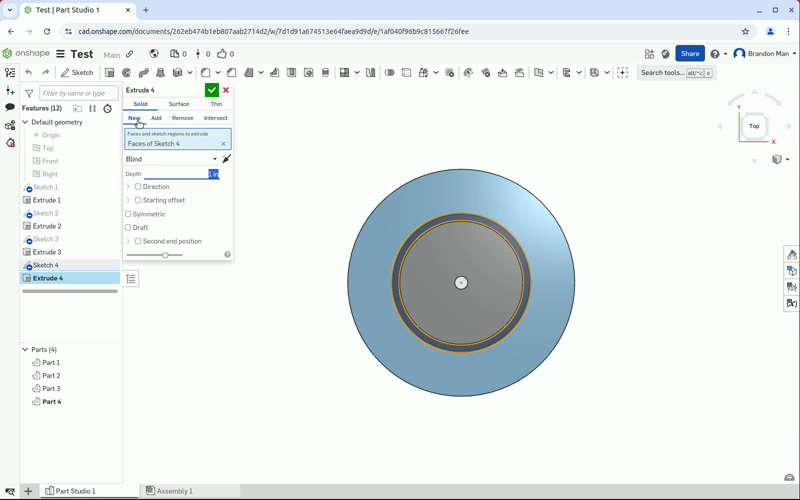
text(17.331)
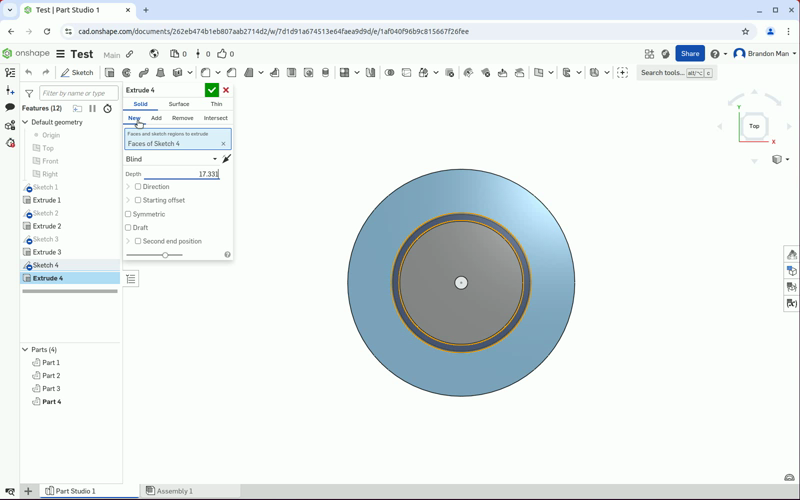
key(enter)
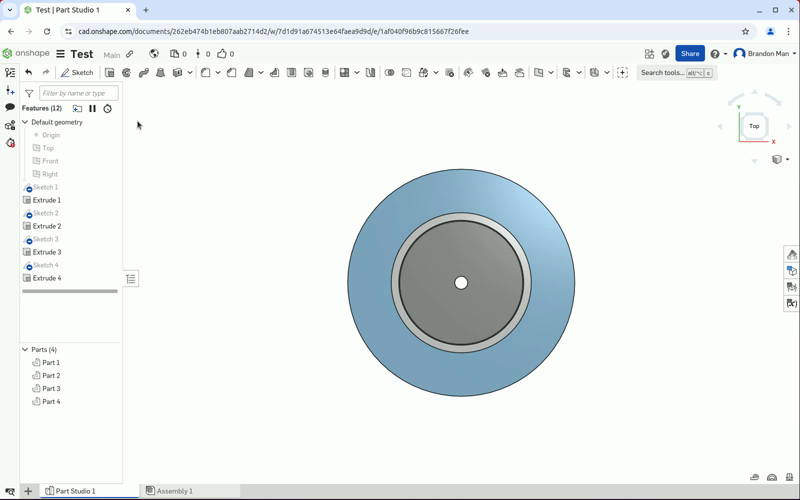
key(shift+h)
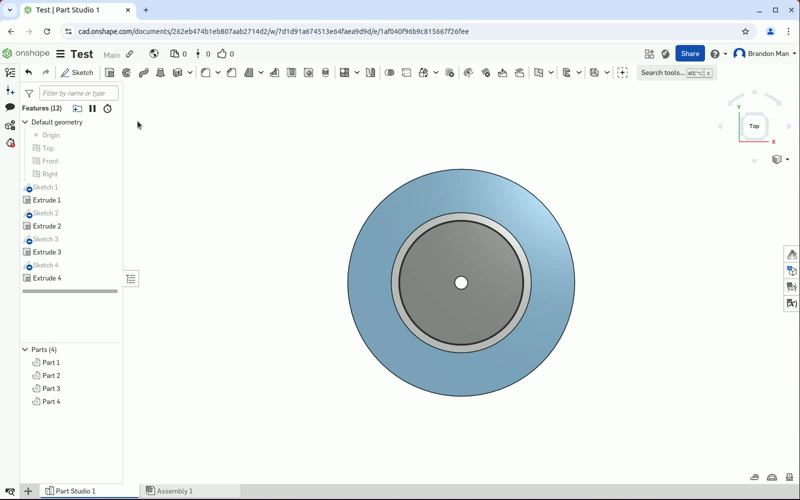
key(shift+h)
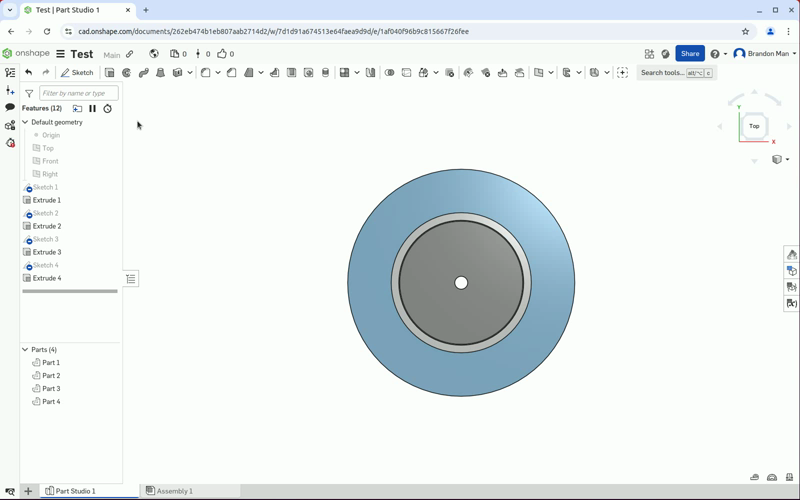
mouse_move(73, 189)
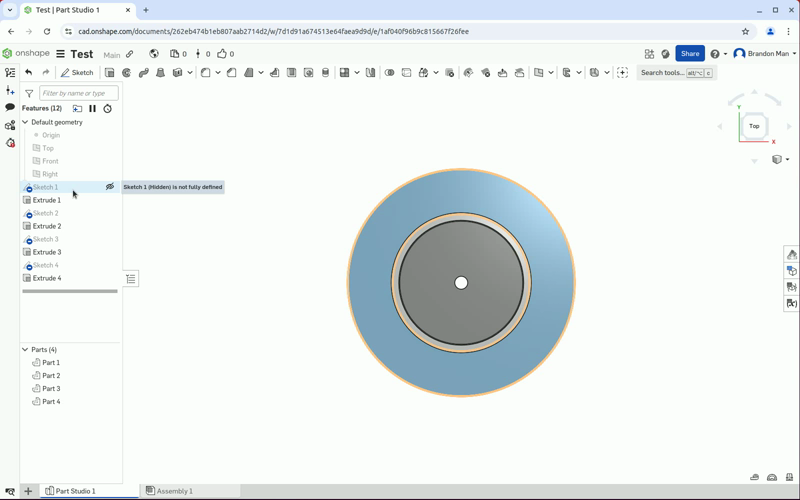
click(73, 189)
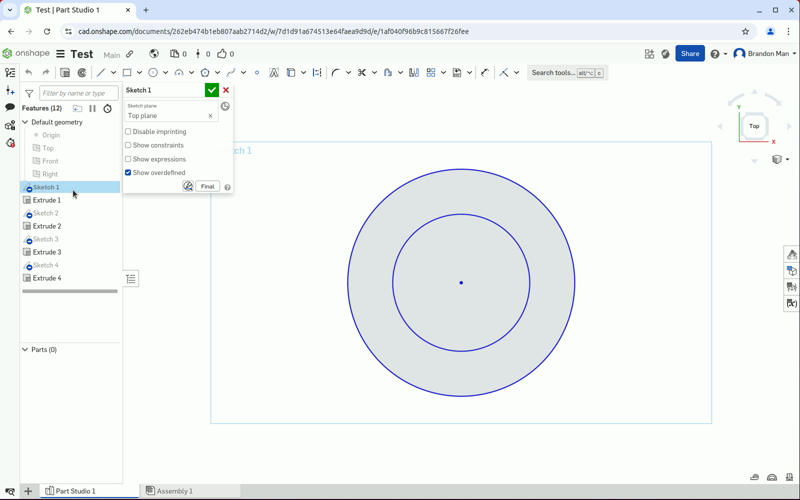
mouse_move(229, 92)
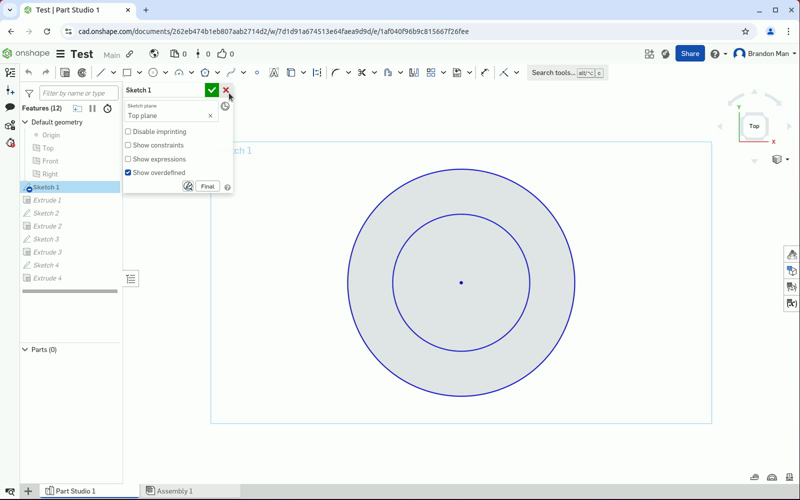
click(229, 92)
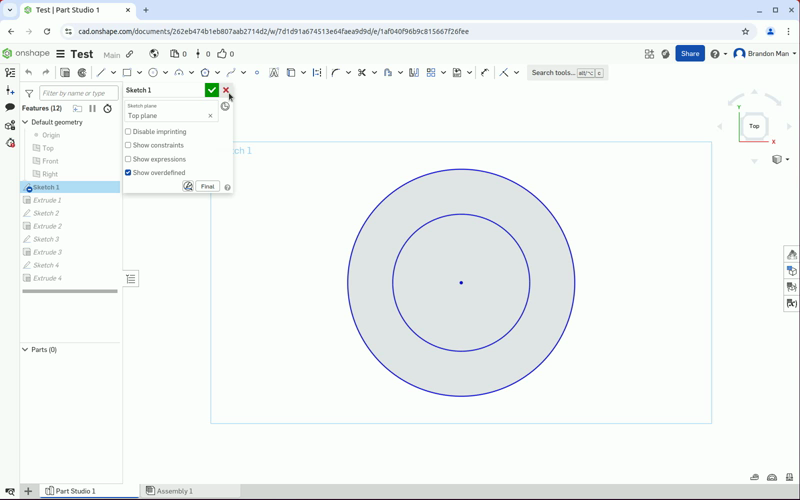
key(shift+s)
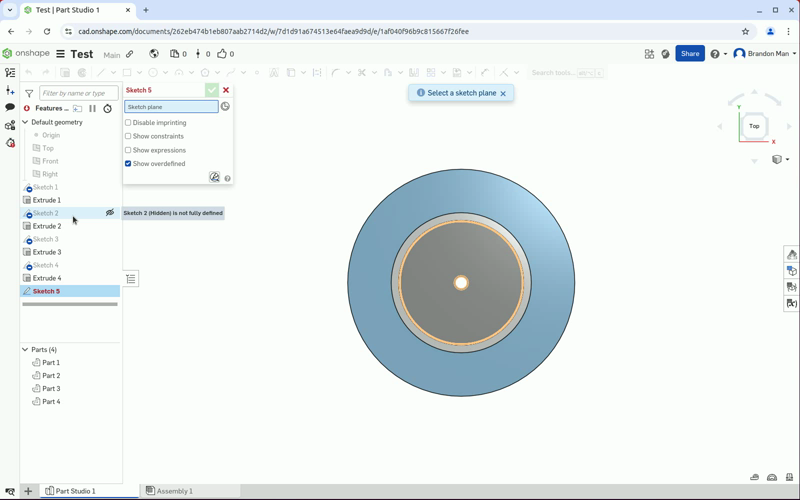
scroll(3)
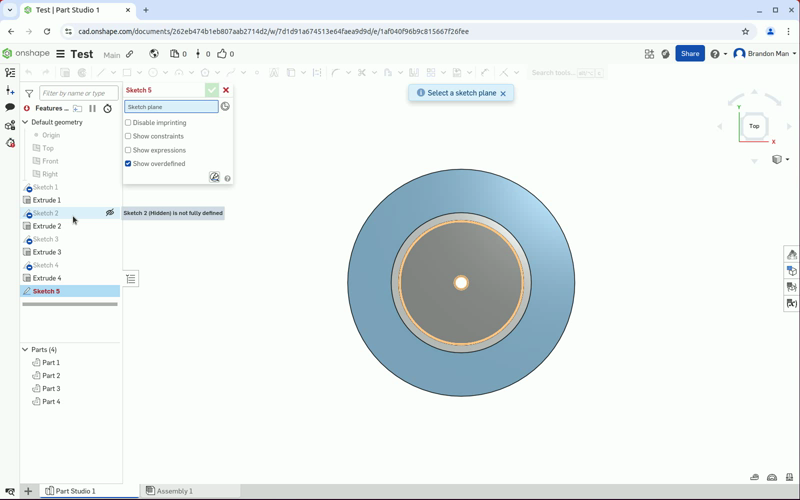
mouse_move(73, 150)
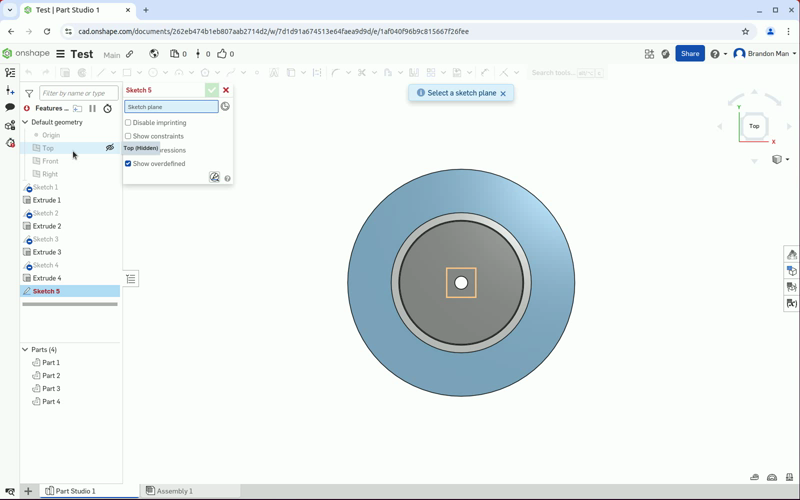
click(73, 150)
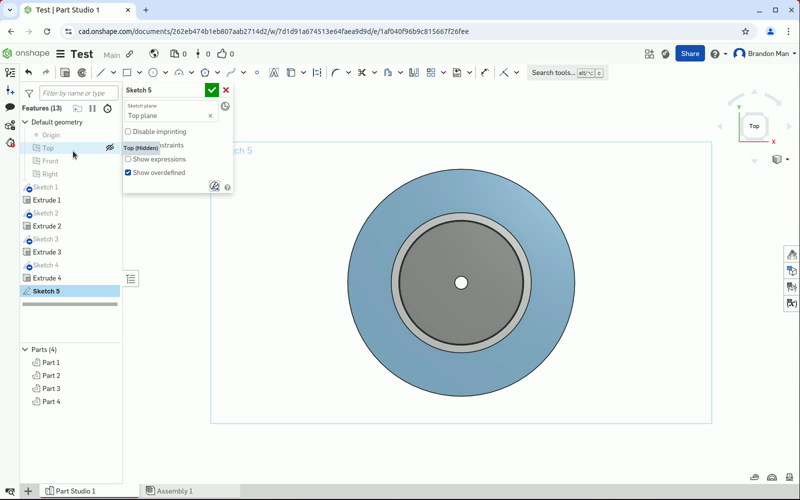
mouse_move(73, 352)
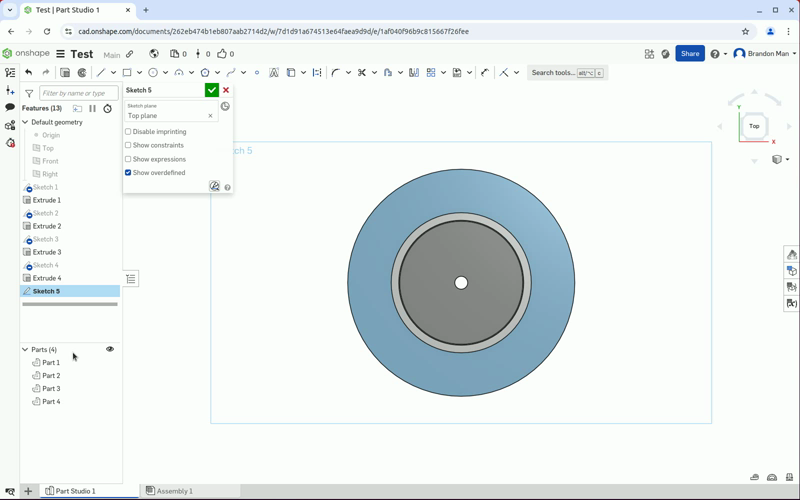
key(y)
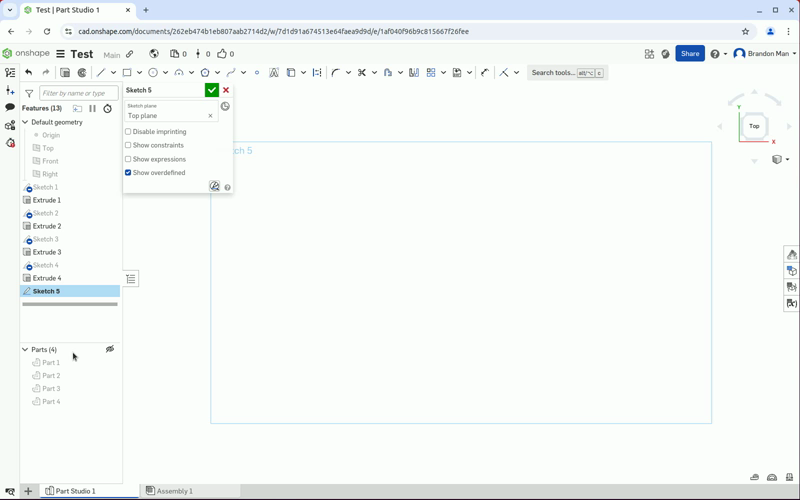
key(c)
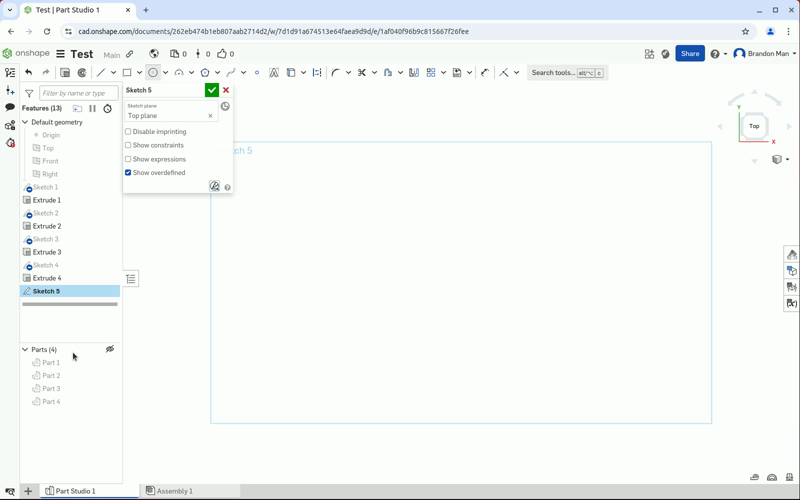
key_down(shift)
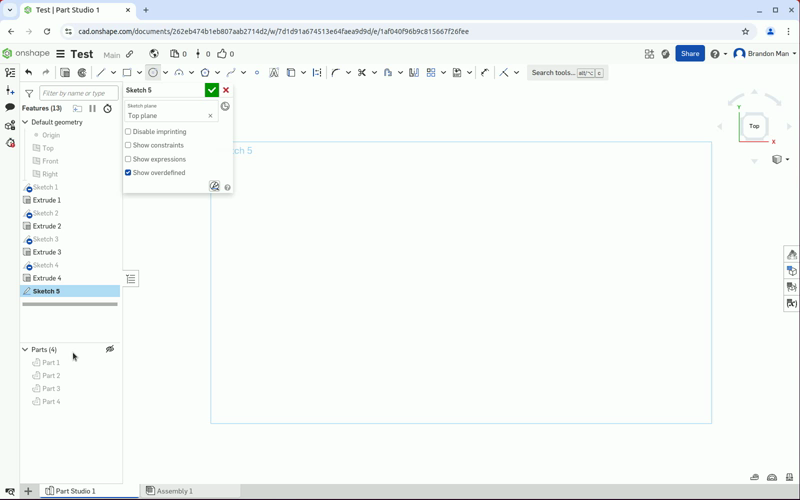
mouse_move(461, 282)
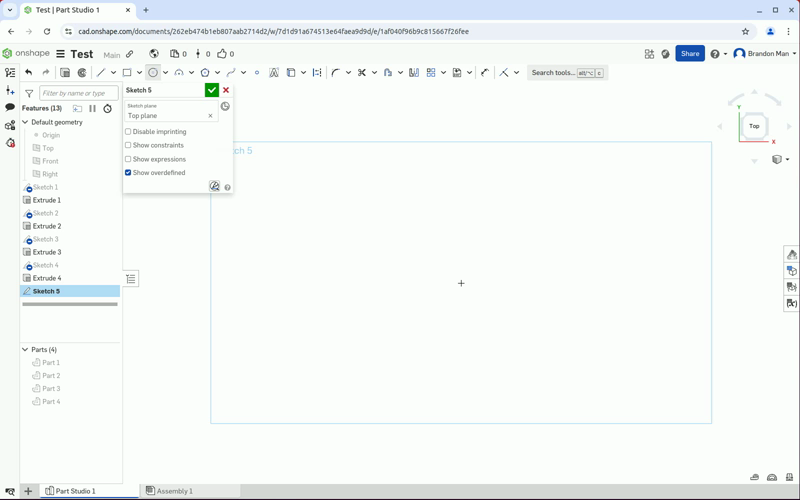
click(461, 282)
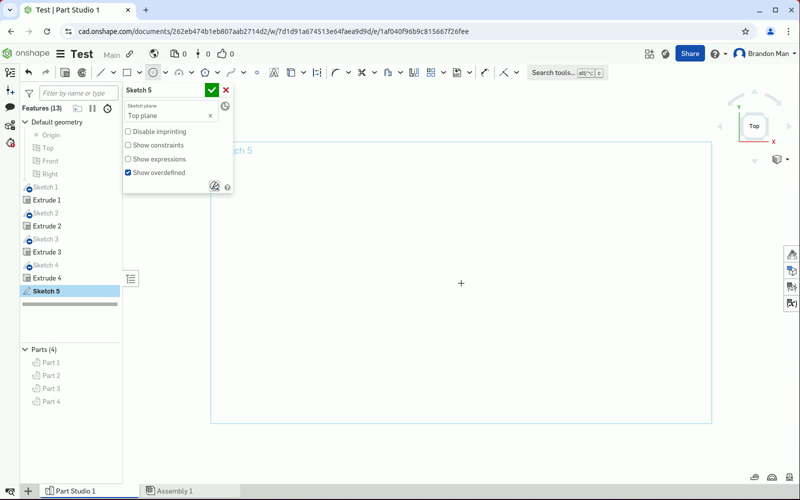
key_up(shift)
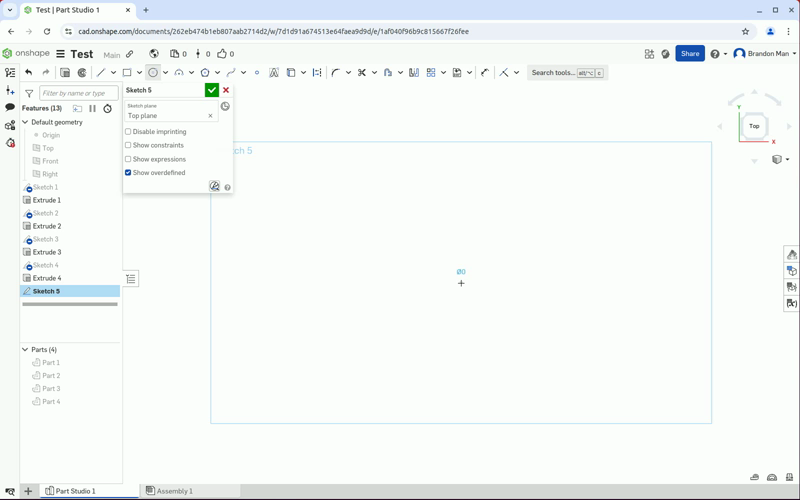
mouse_move(574, 282)
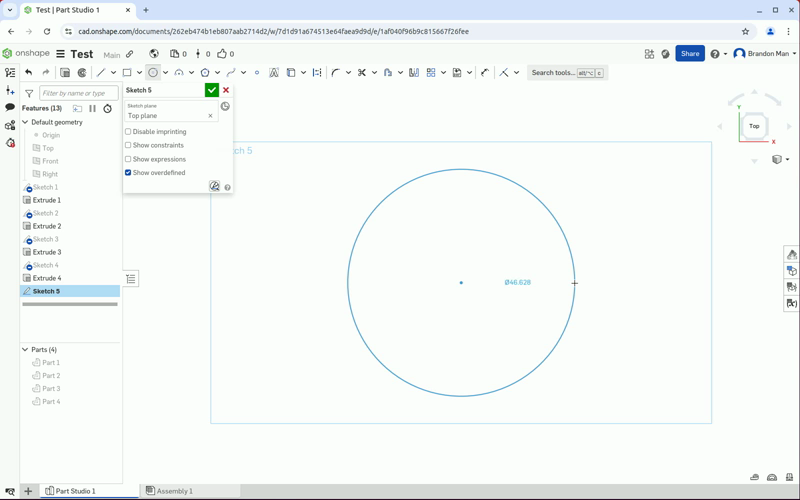
click(574, 282)
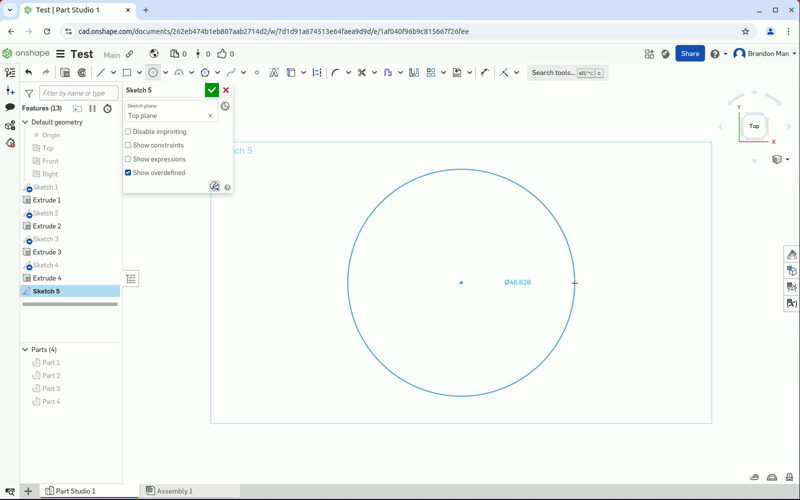
key(esc)
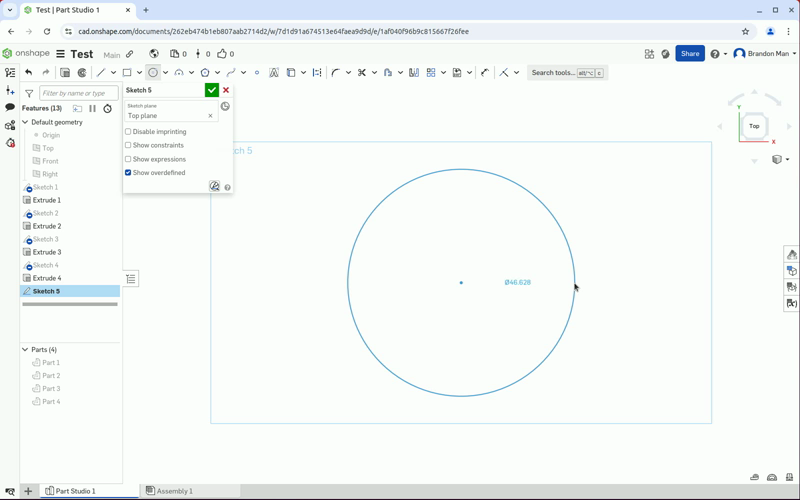
key(c)
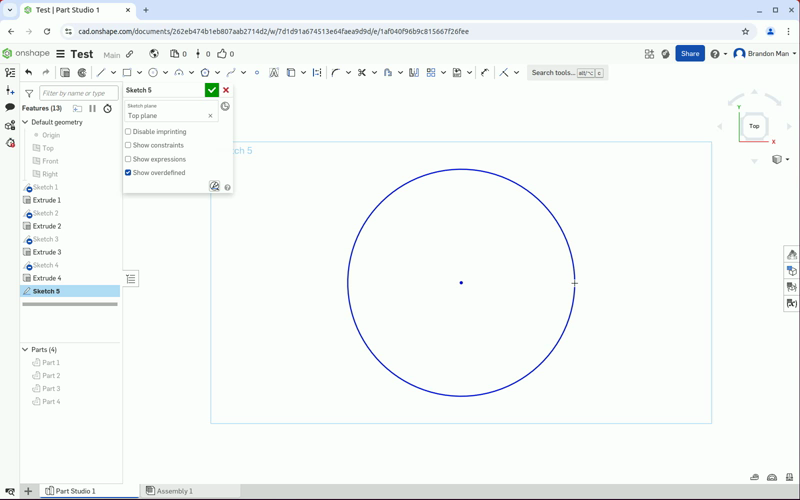
key_down(shift)
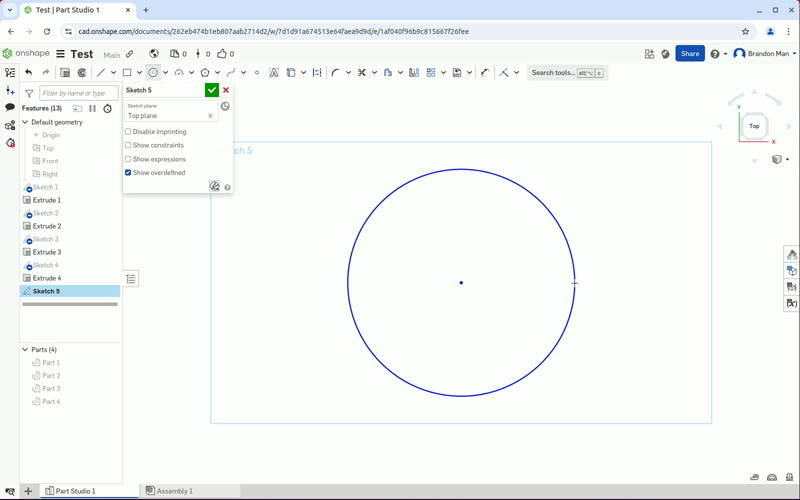
mouse_move(461, 282)
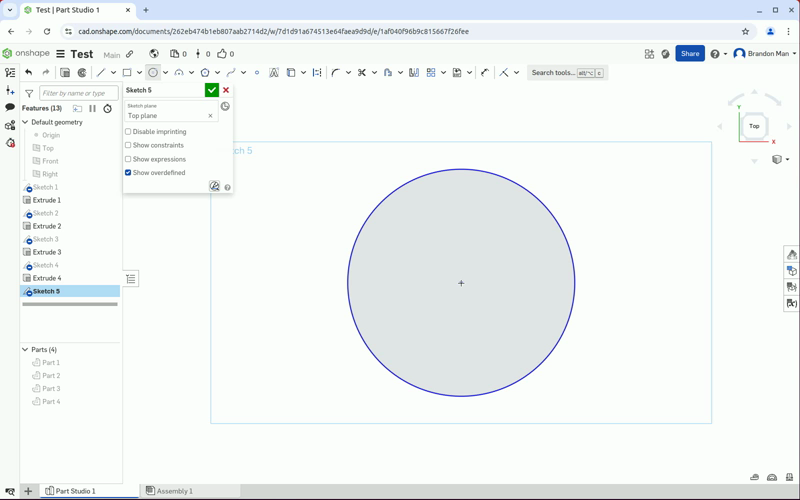
click(461, 282)
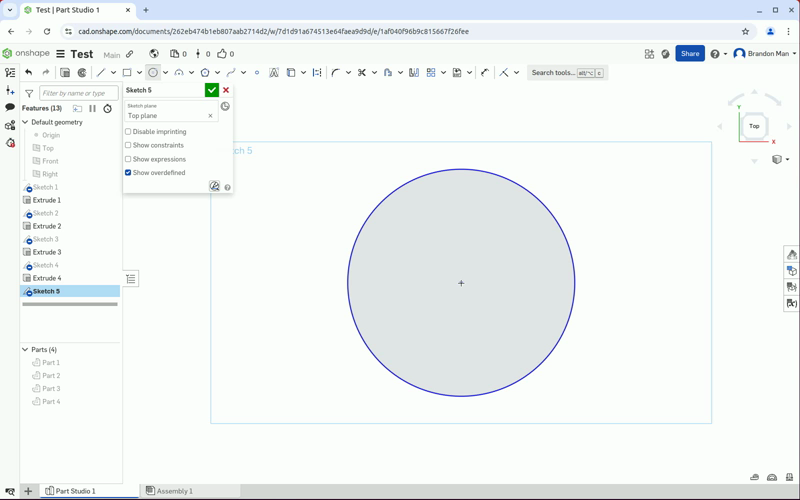
key_up(shift)
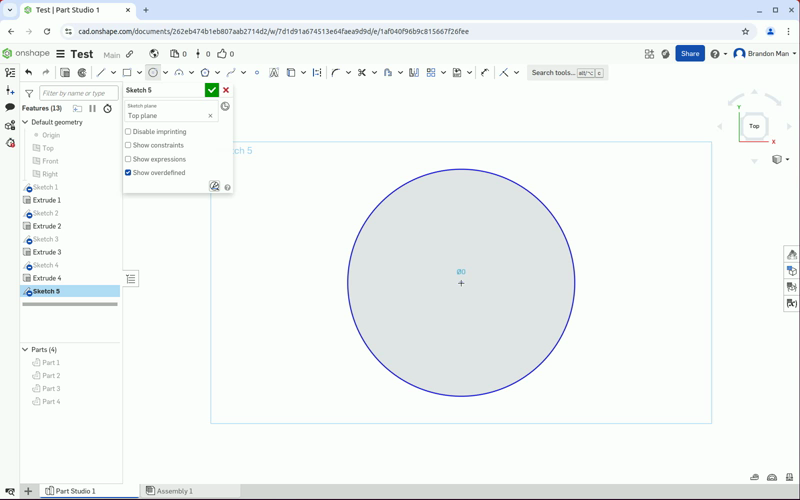
mouse_move(529, 282)
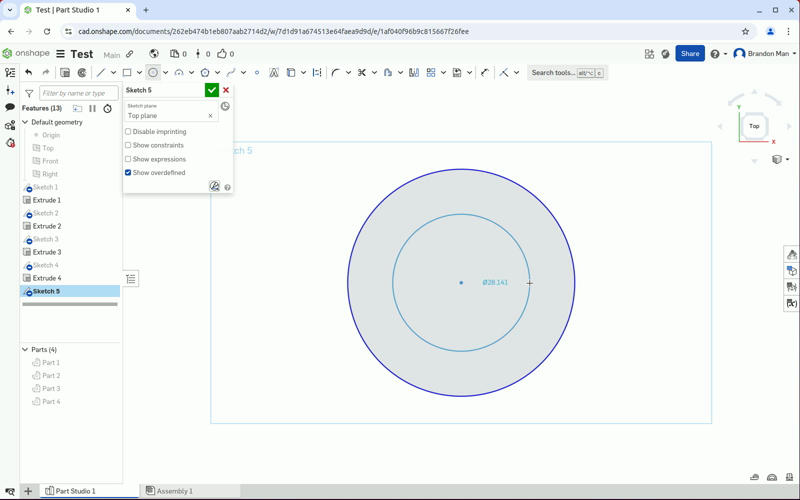
click(529, 282)
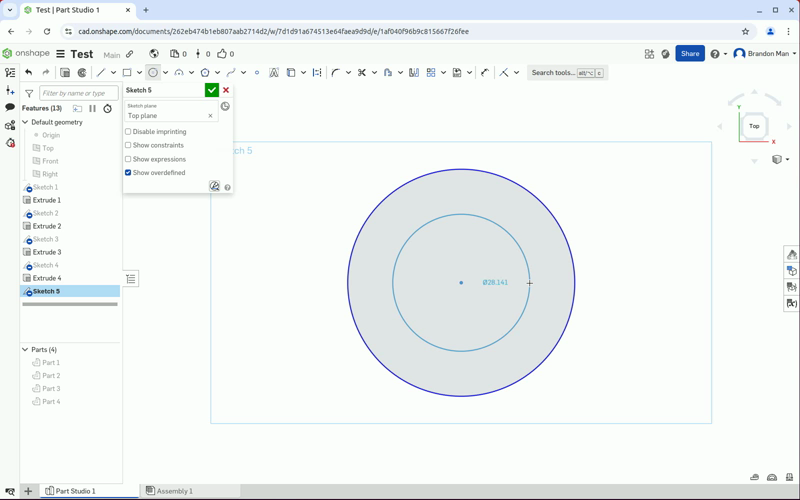
key(esc)
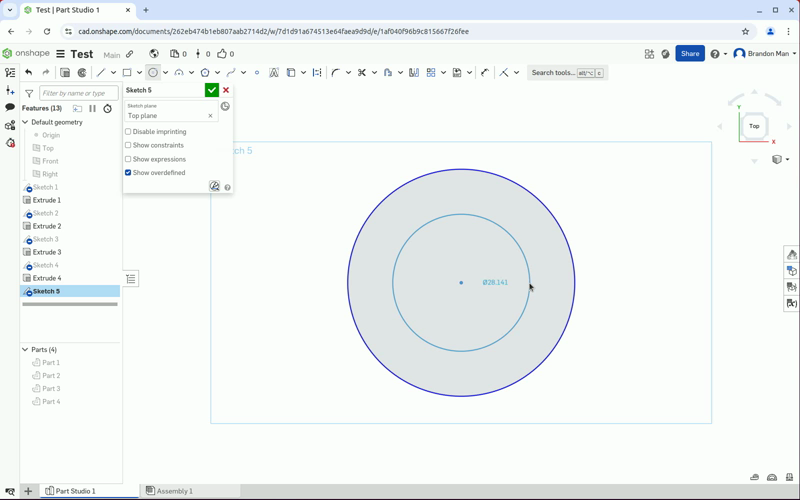
mouse_move(460, 194)
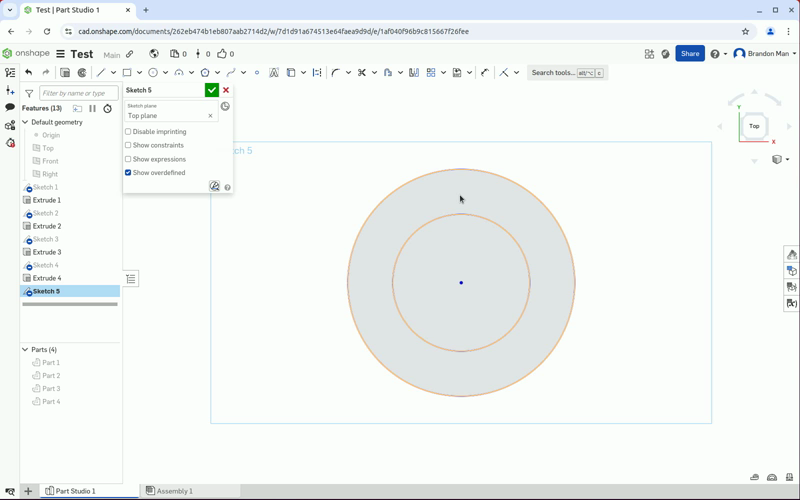
click(460, 194)
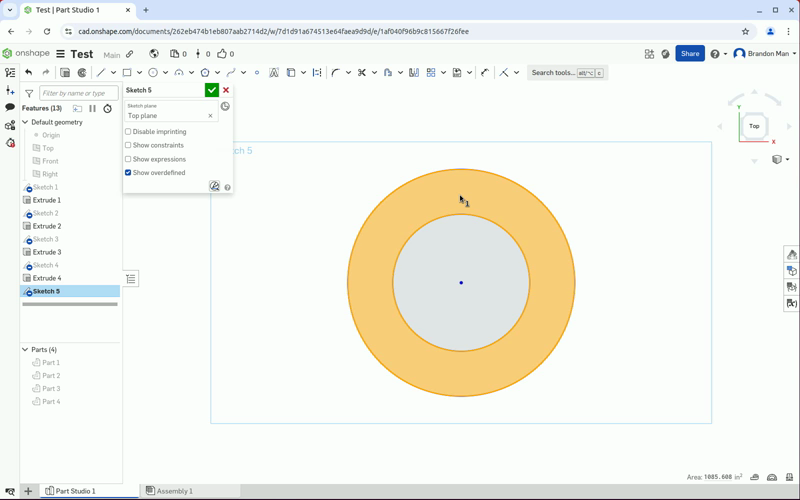
mouse_move(73, 352)
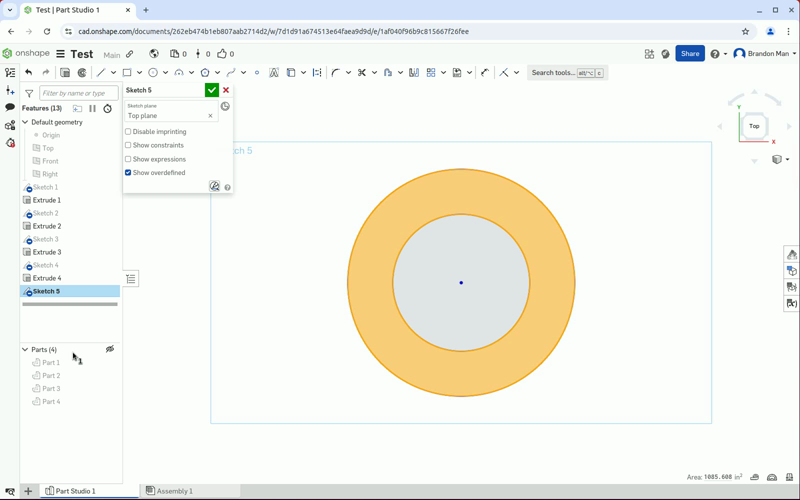
key(shift+y)
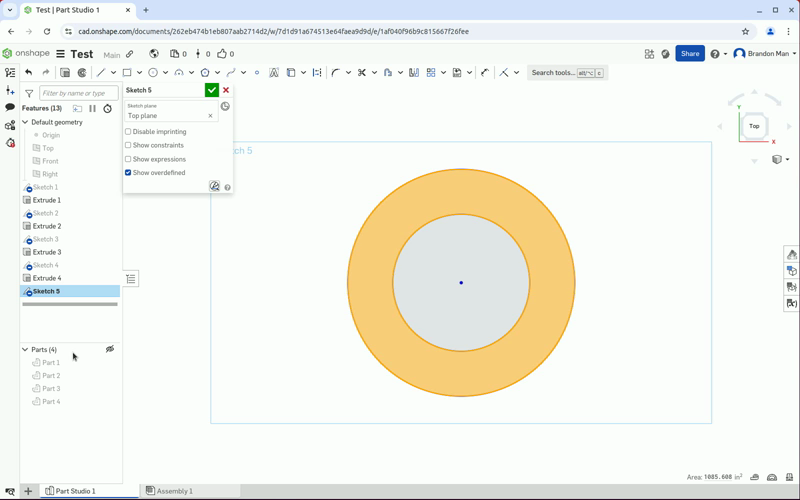
key(shift+e)
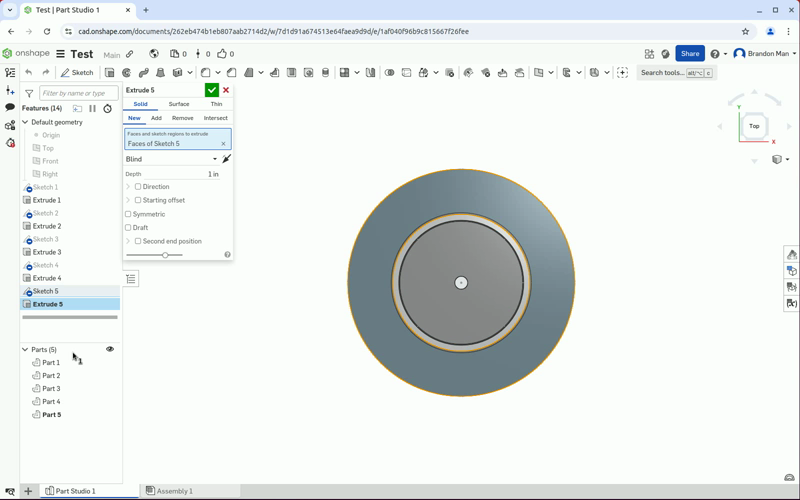
mouse_move(143, 106)
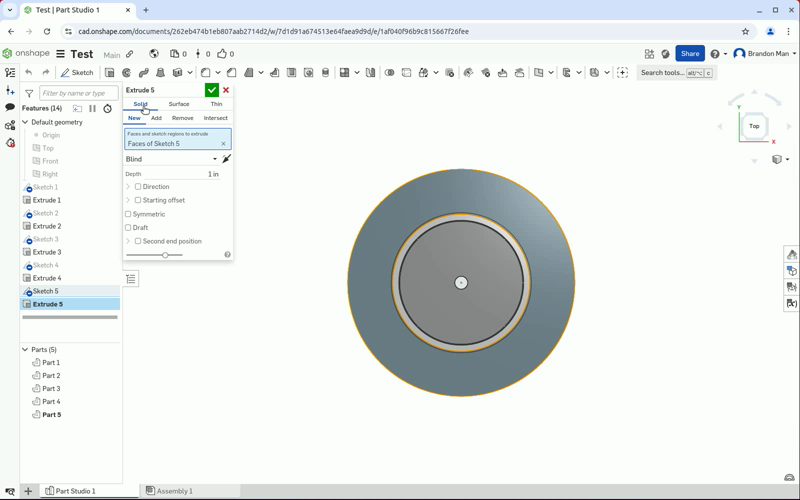
click(143, 106)
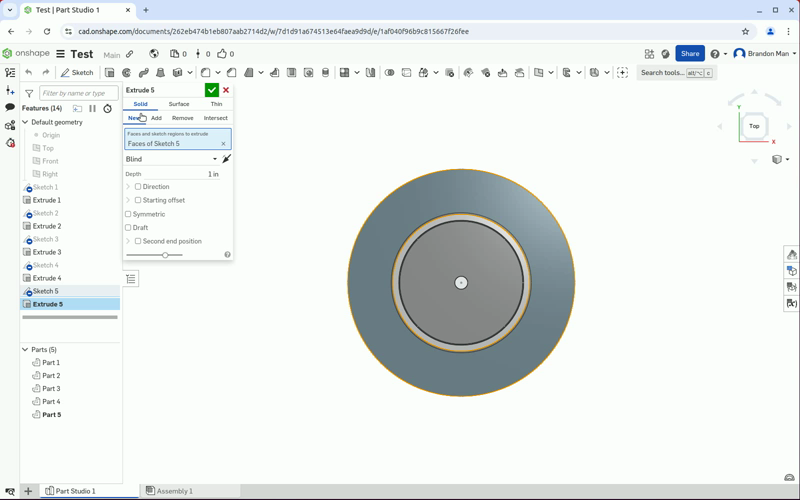
mouse_move(137, 120)
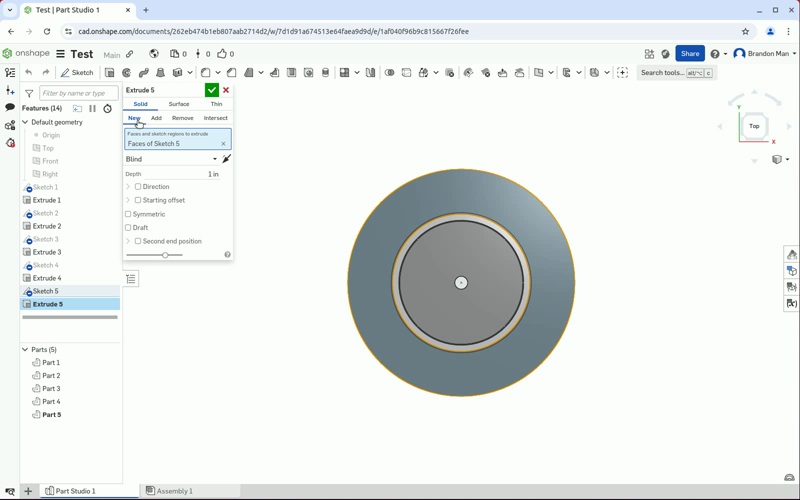
click(137, 120)
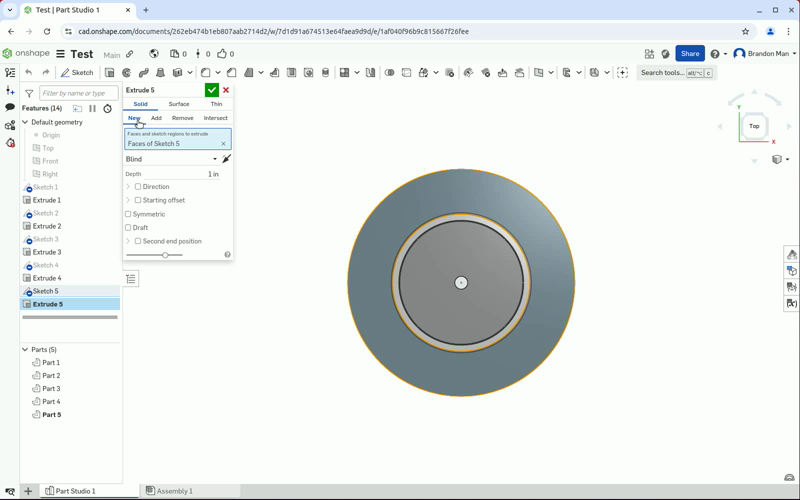
key(tab, 4)
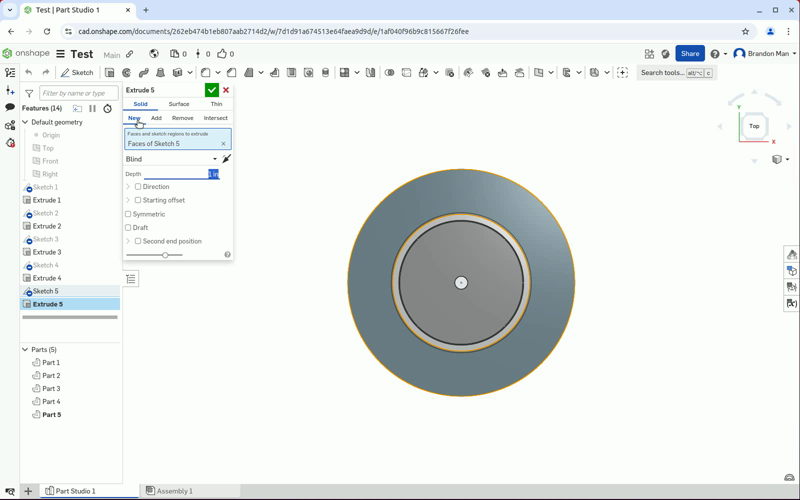
text(1.685)
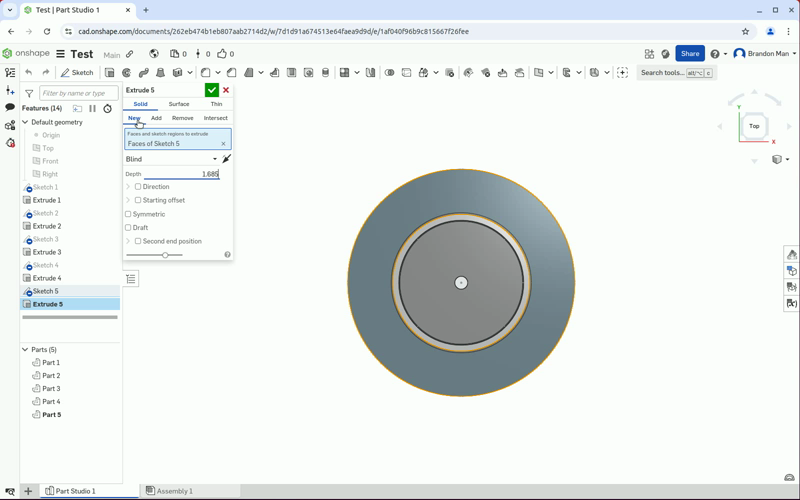
key(enter)
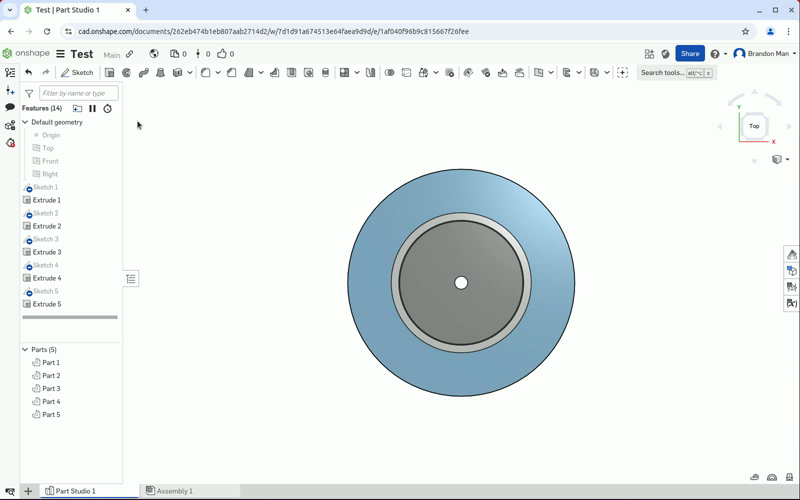
key(shift+h)
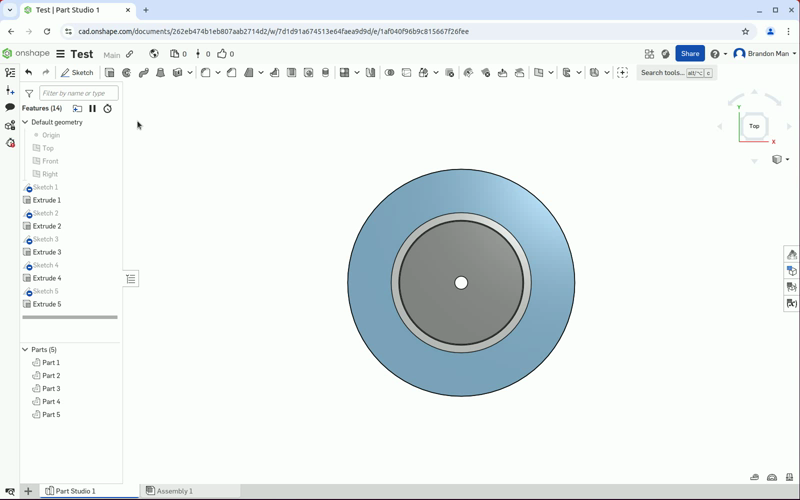
key(shift+h)
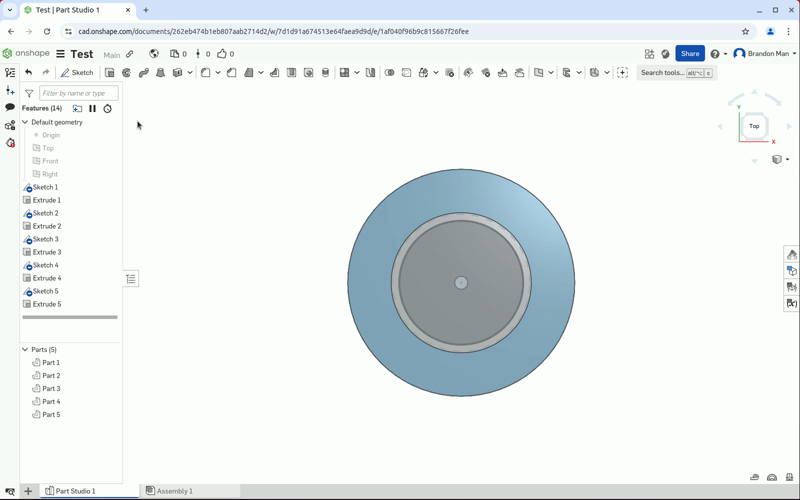
key(shift+7)
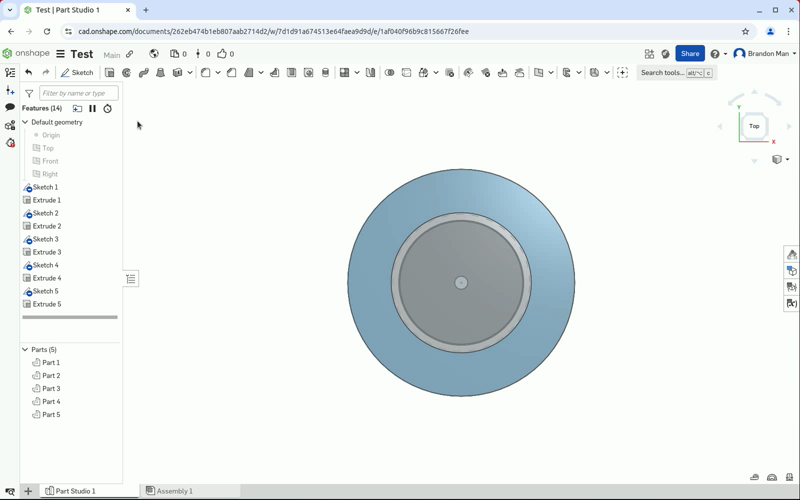
key(up, 3)
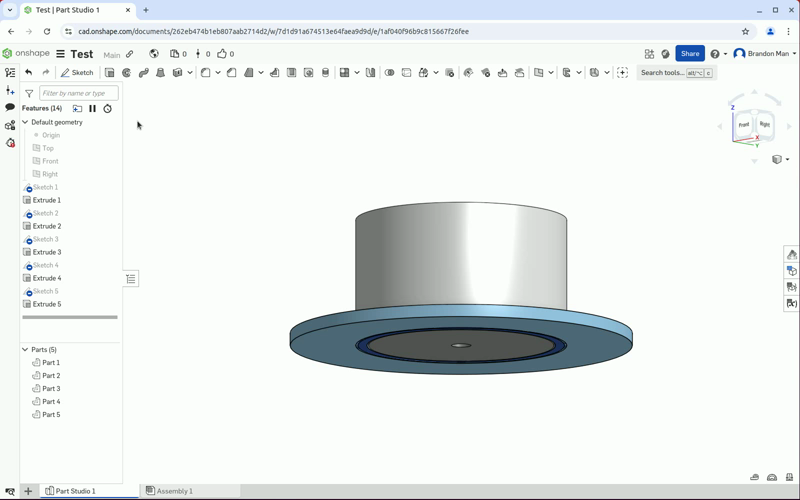
key(left, 3)
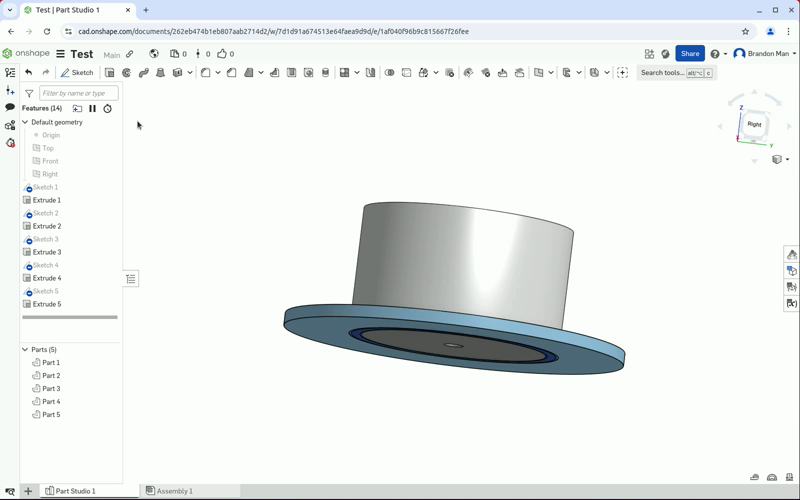
key(right, 3)
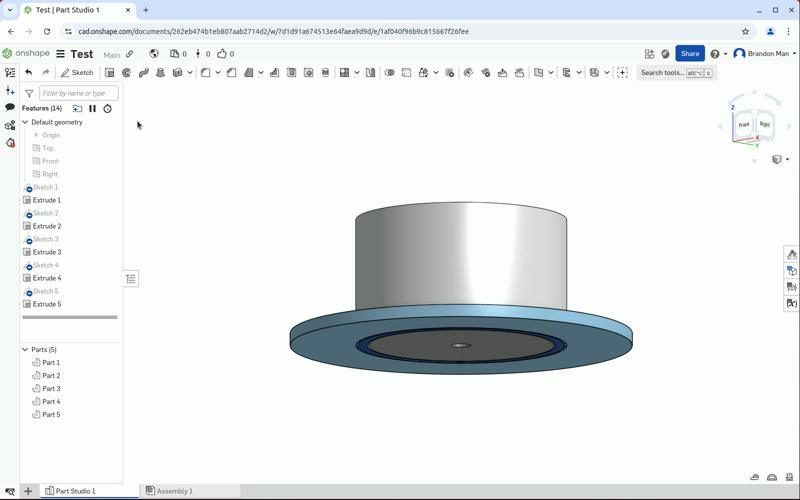
key(down, 3)
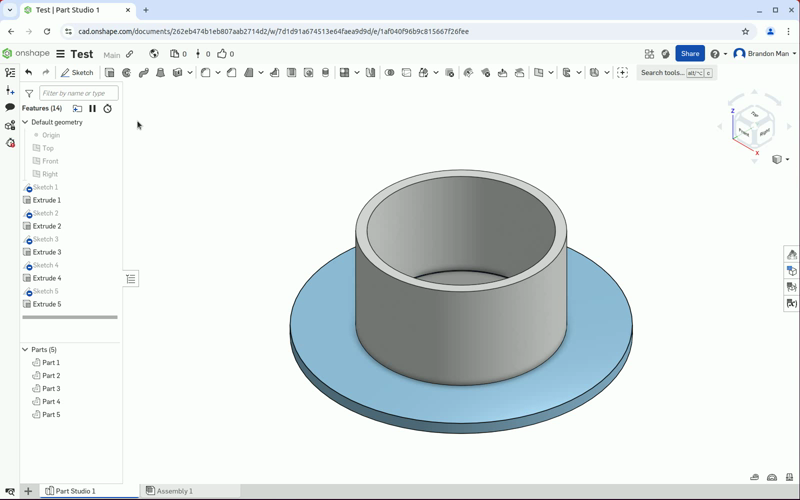
mouse_move(73, 189)
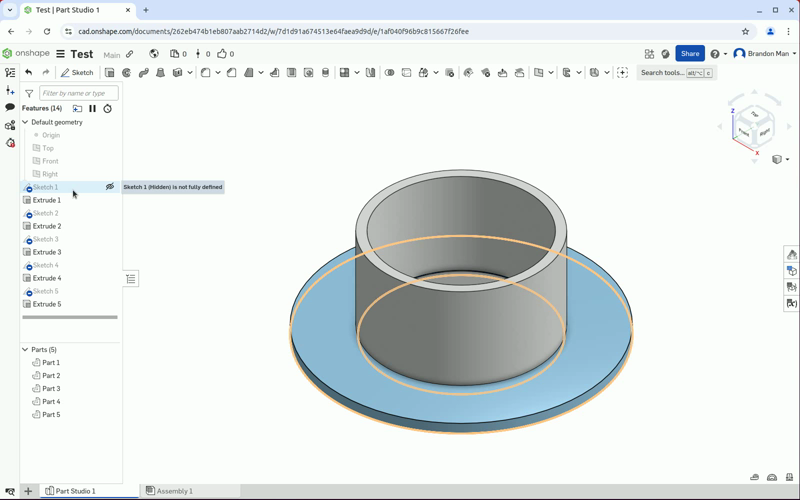
click(73, 189)